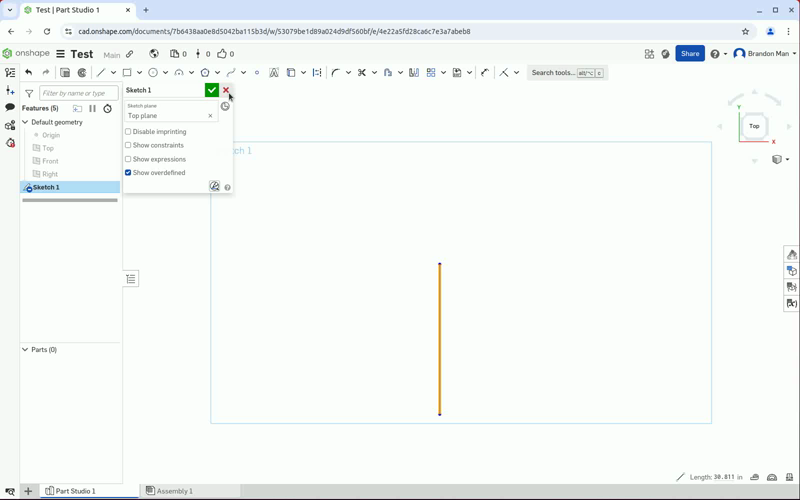
key(shift+h)
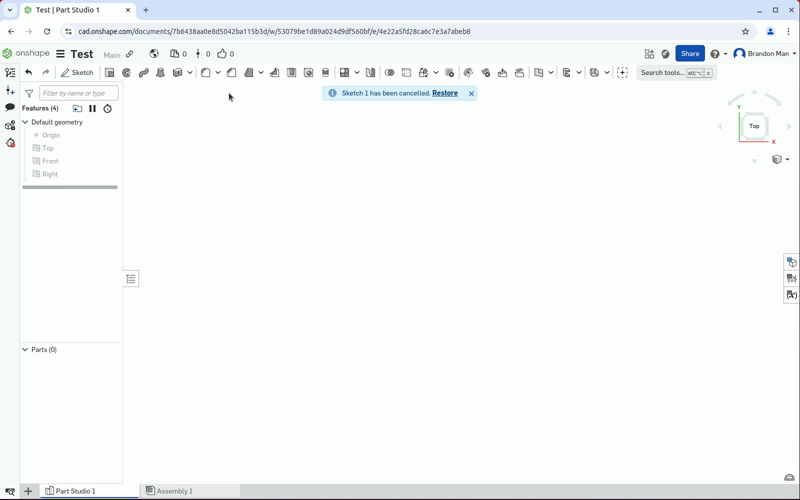
mouse_move(73, 352)
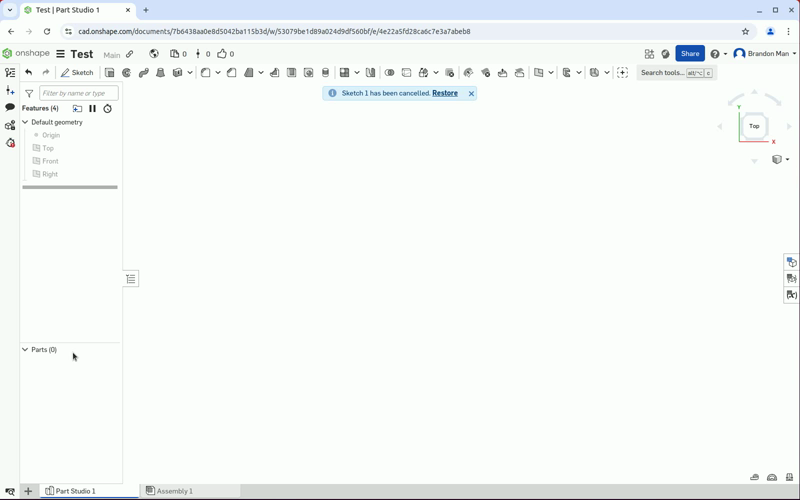
key(y)
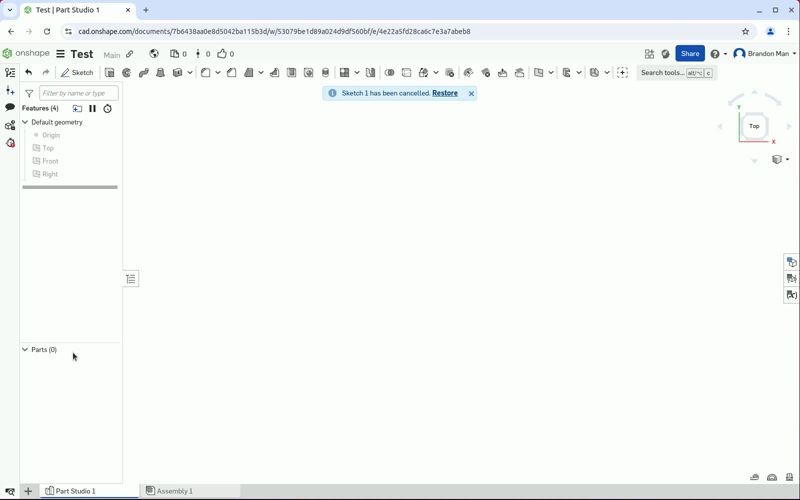
key(shift+p)
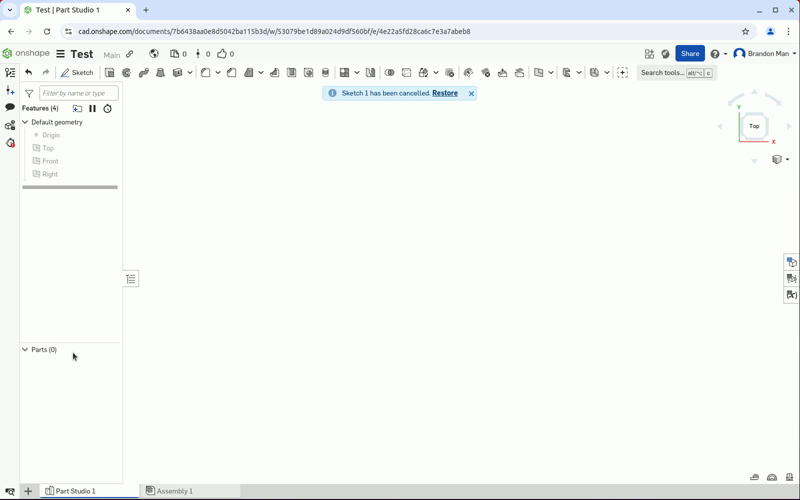
key(space)
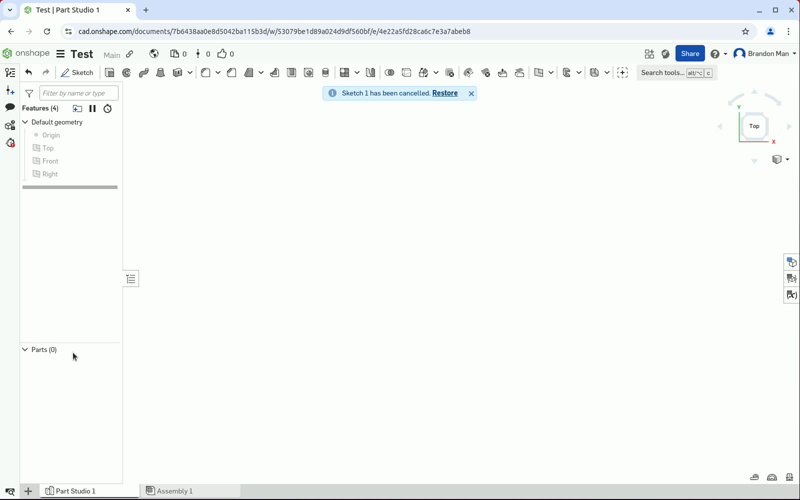
key_down(shift)
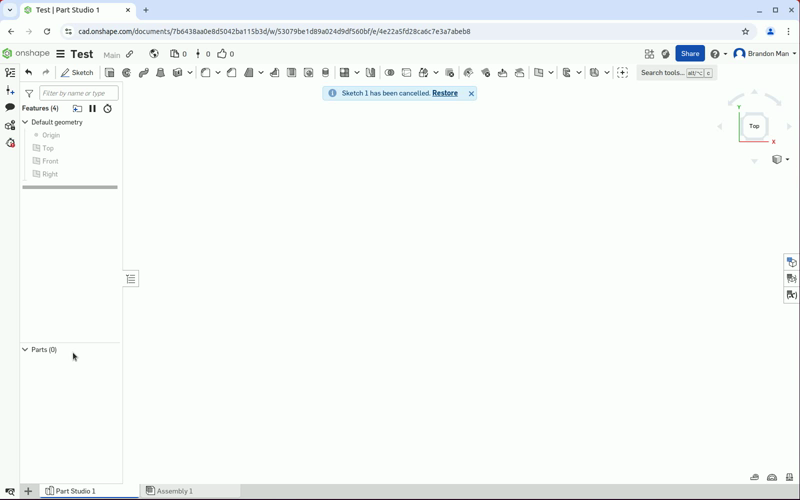
key(up)
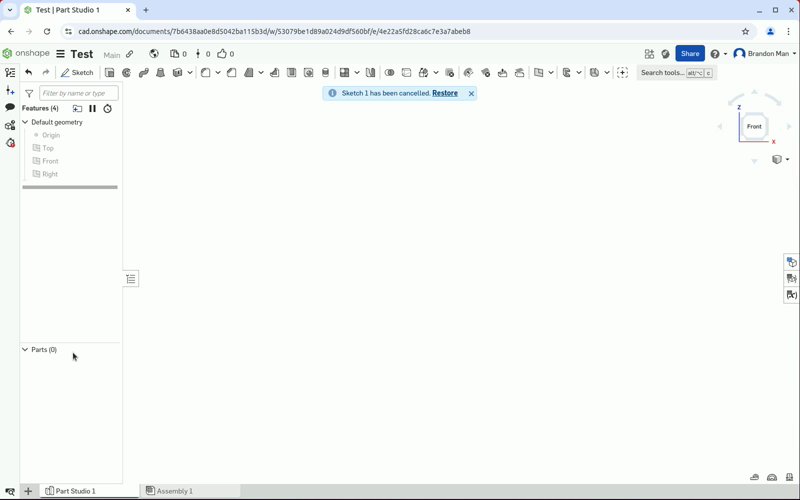
key_up(shift)
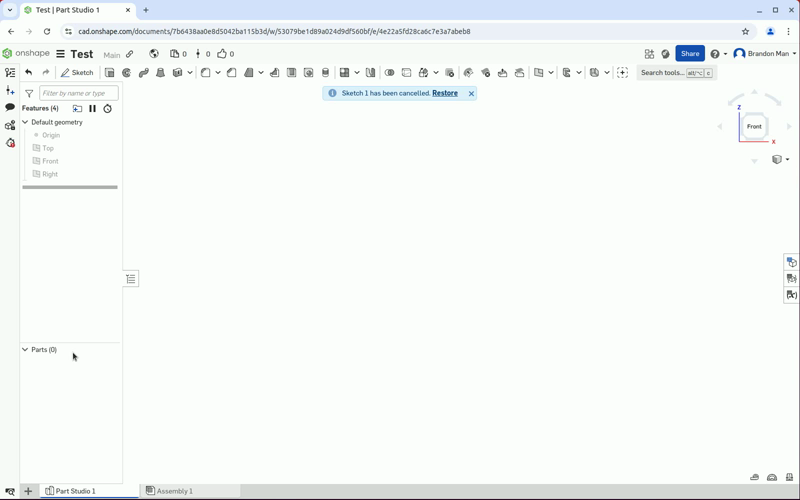
mouse_move(73, 352)
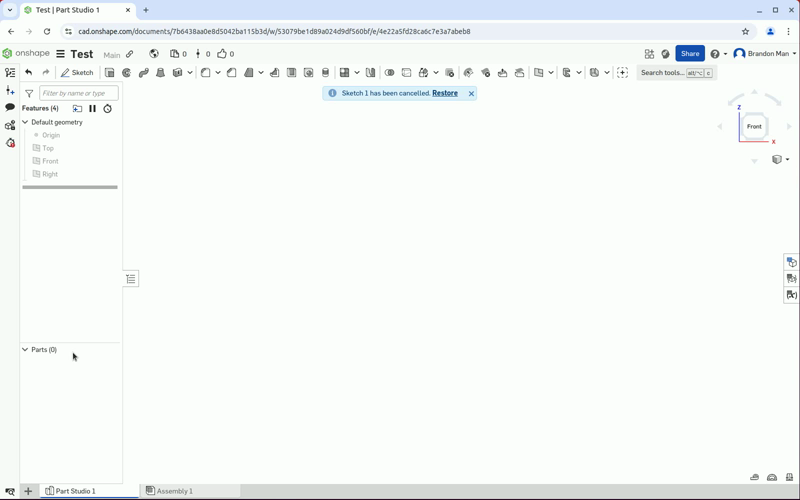
key(shift+y)
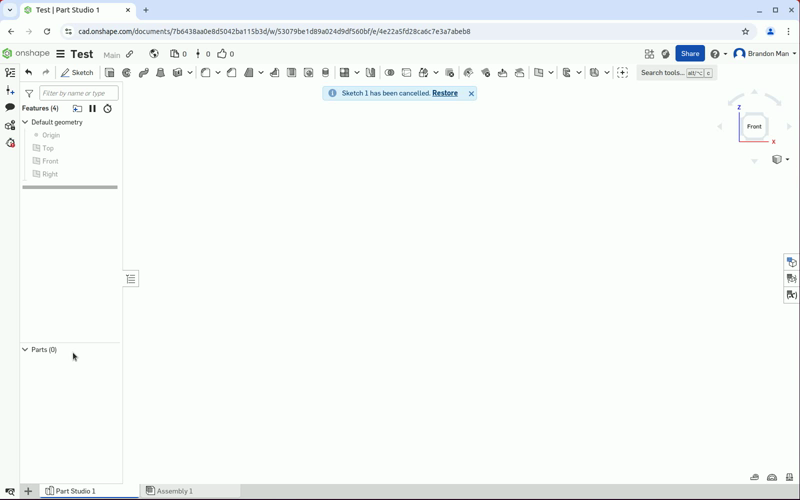
key(shift+s)
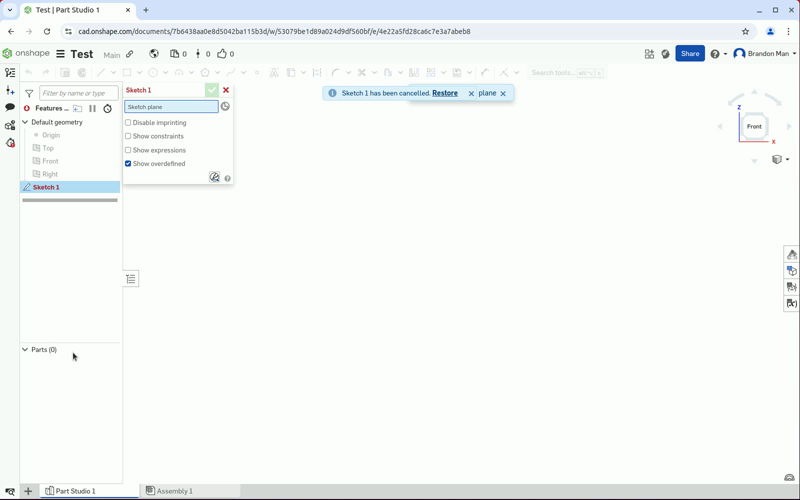
mouse_move(73, 163)
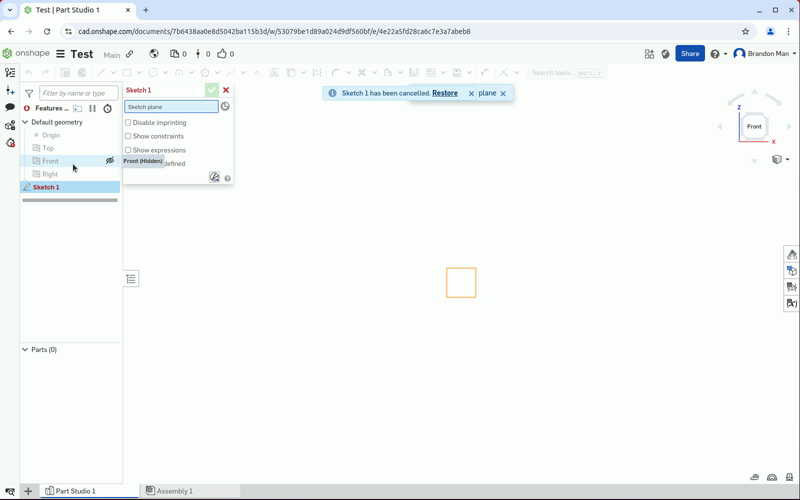
click(73, 163)
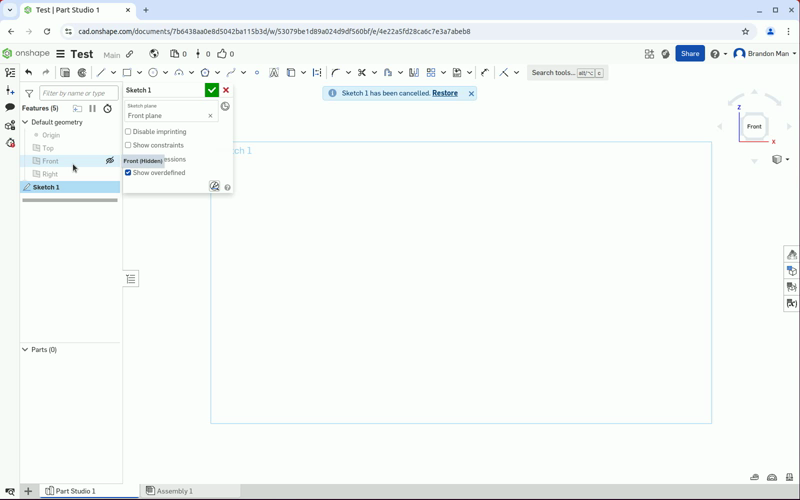
mouse_move(73, 352)
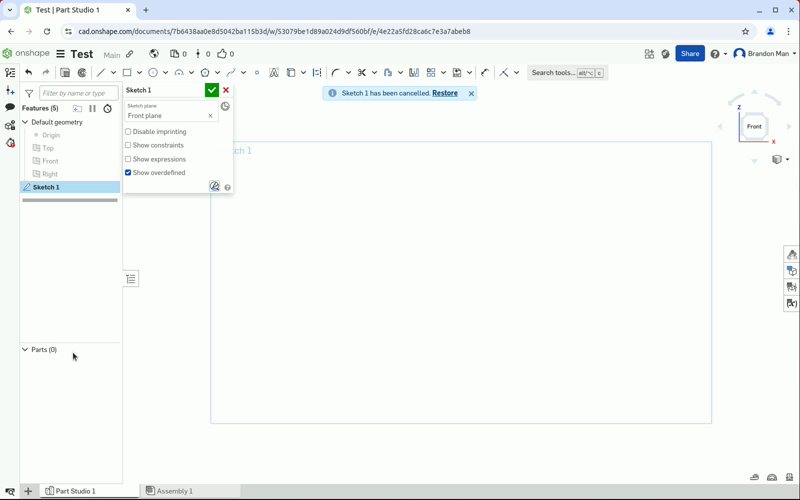
key(y)
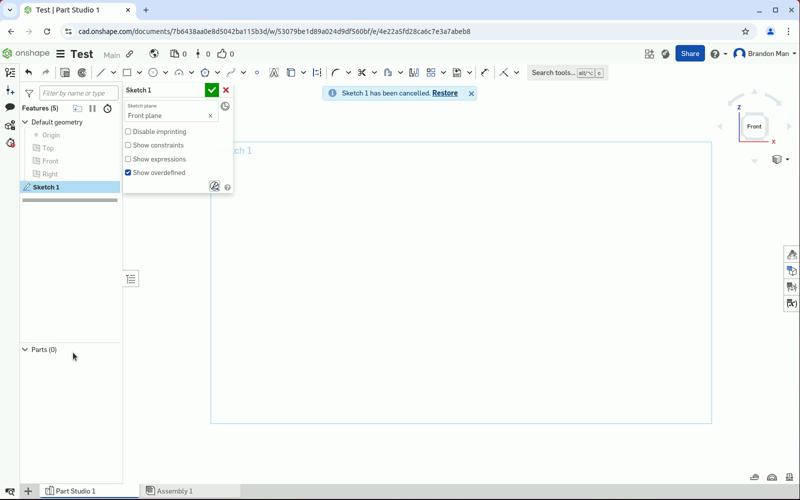
key(c)
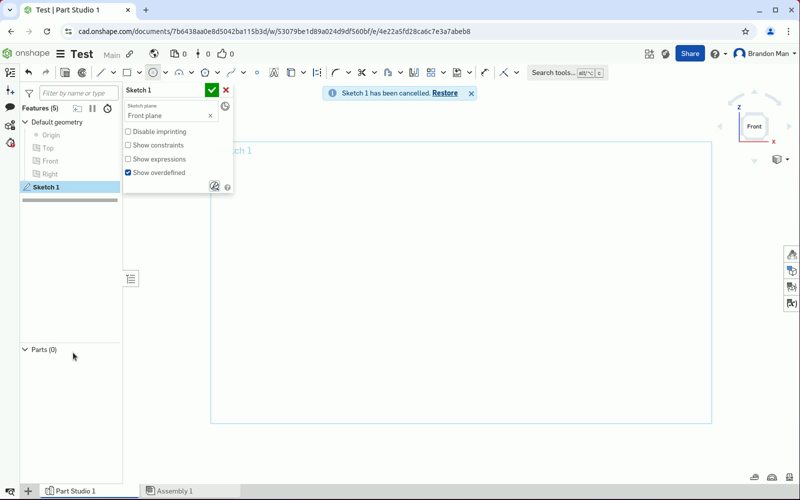
key_down(shift)
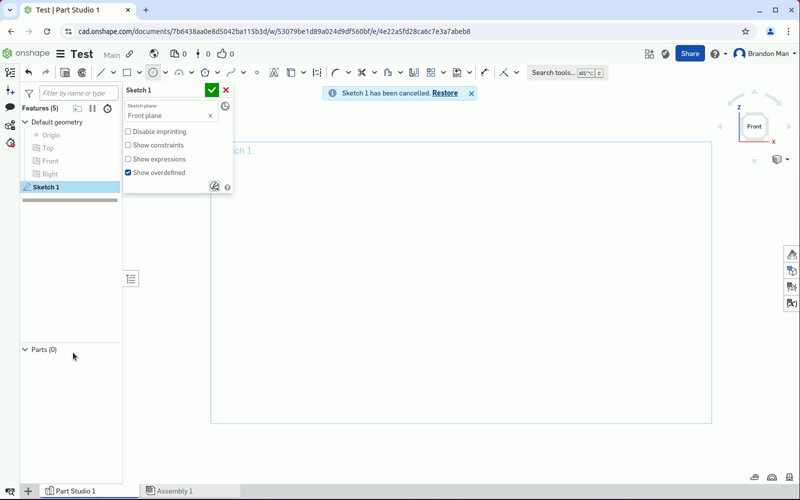
mouse_move(460, 282)
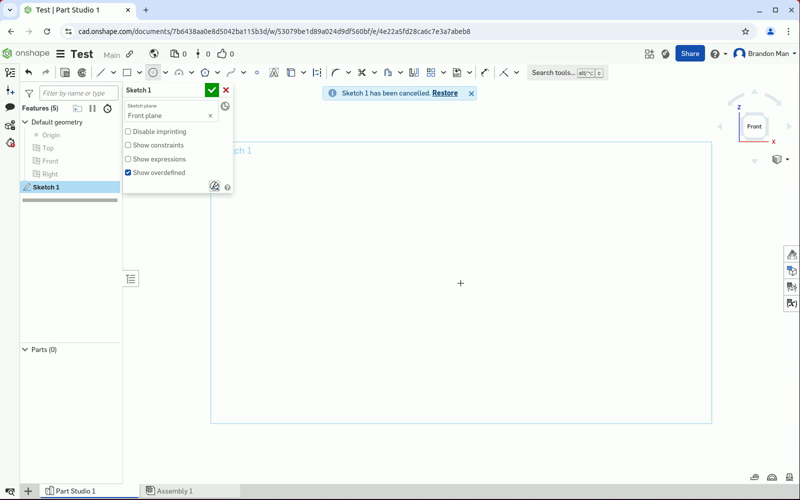
click(460, 282)
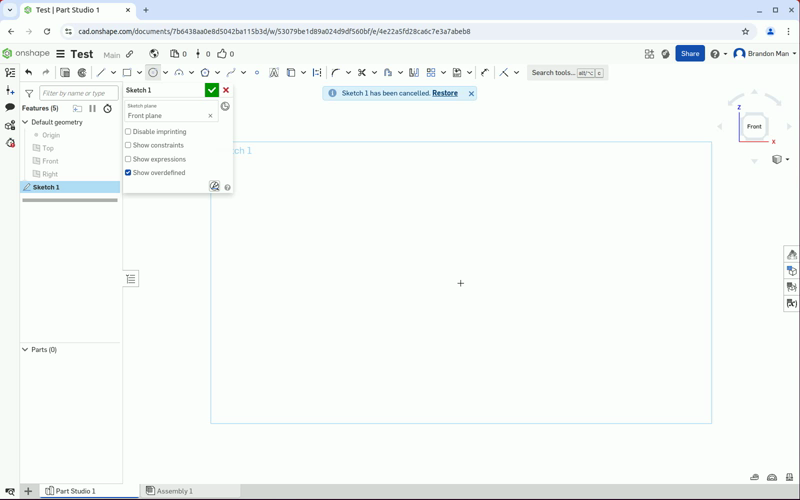
key_up(shift)
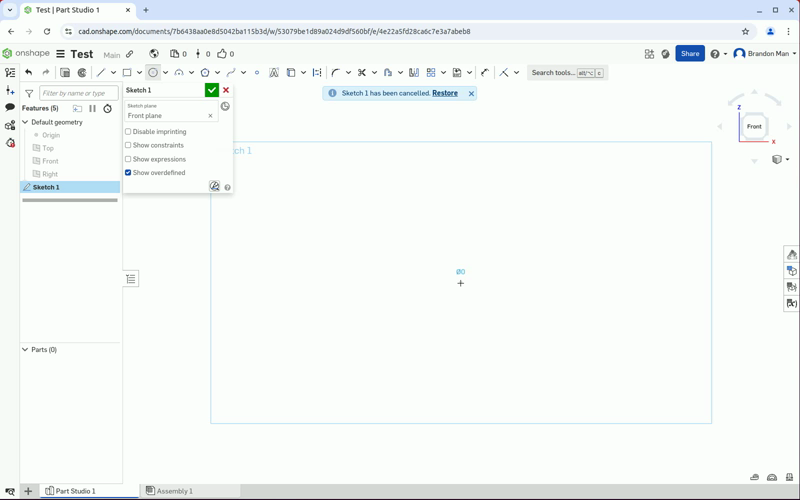
mouse_move(470, 282)
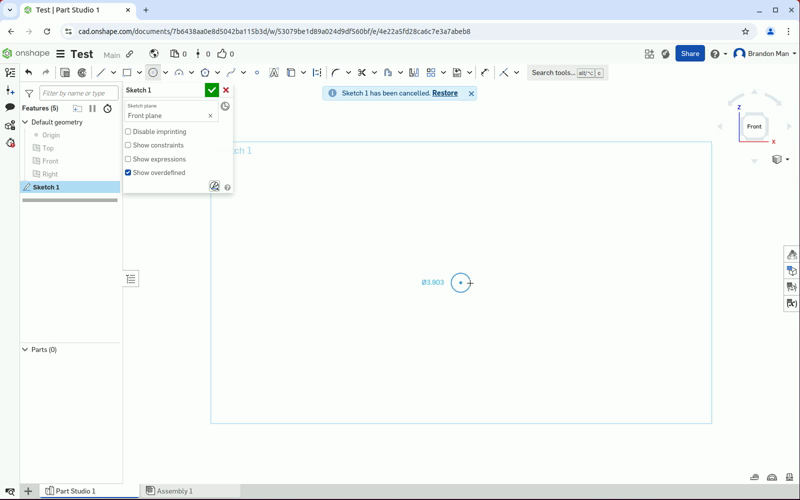
click(470, 282)
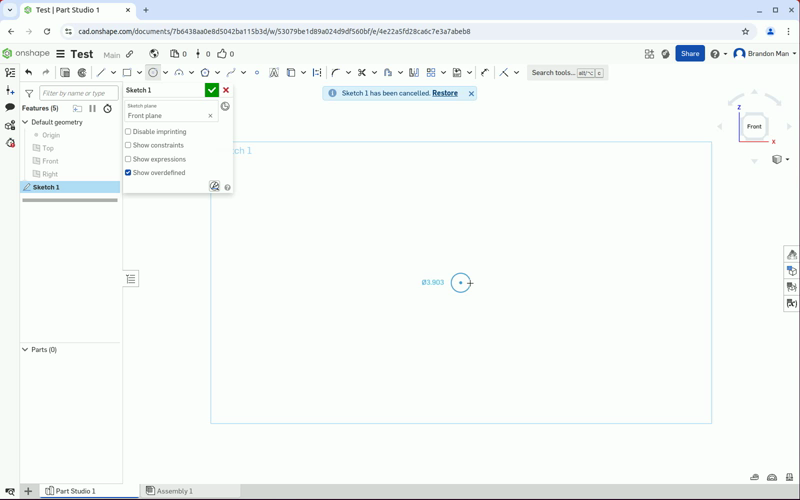
key(esc)
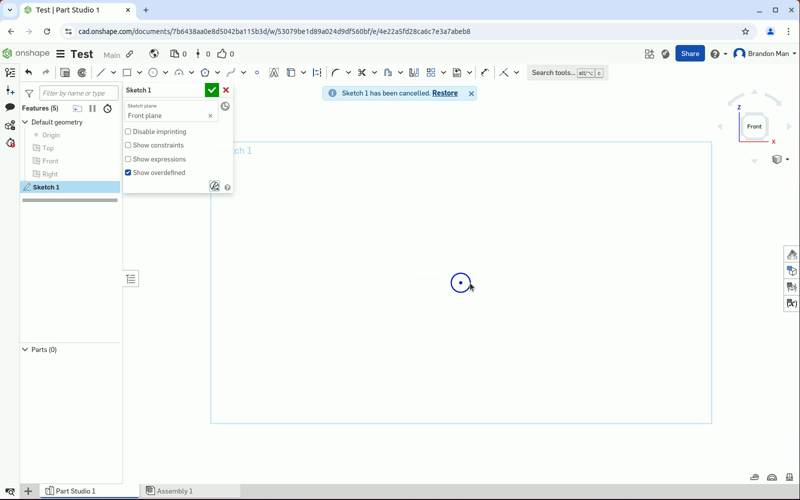
key(c)
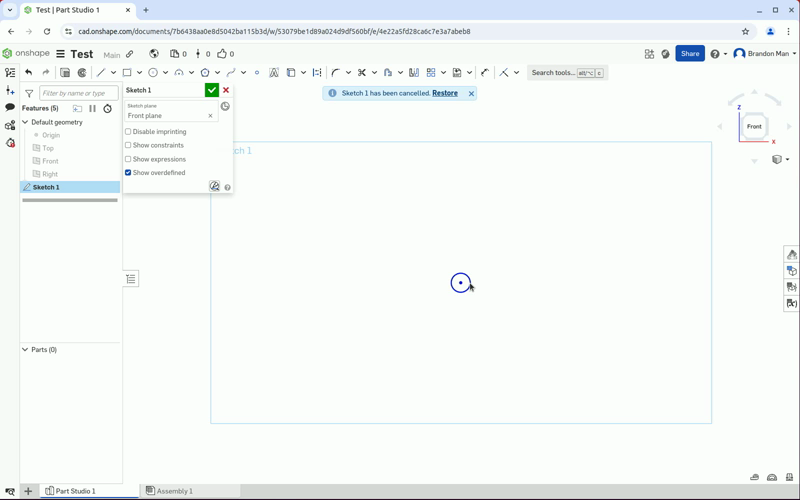
key_down(shift)
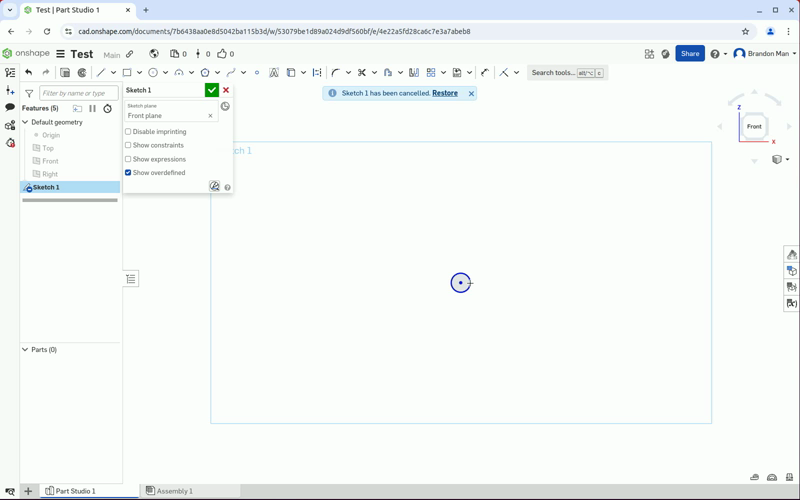
mouse_move(460, 282)
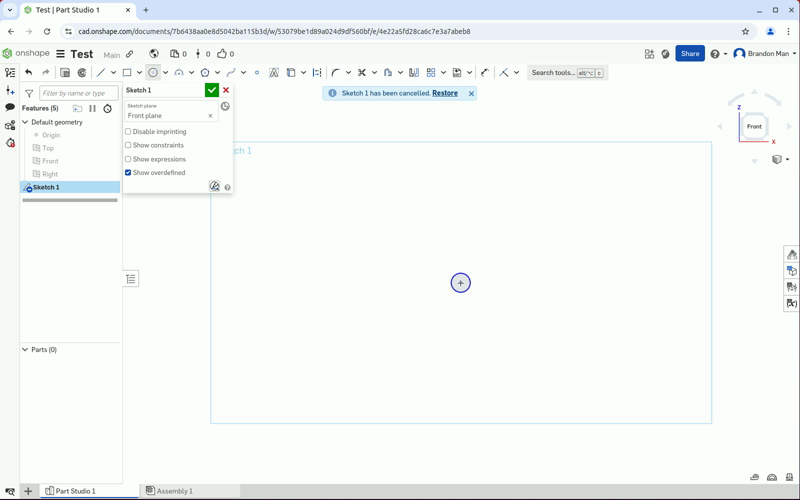
click(460, 282)
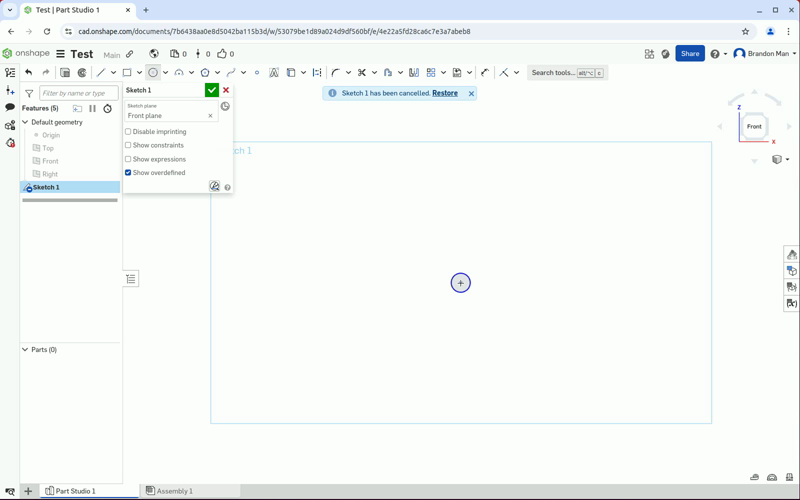
key_up(shift)
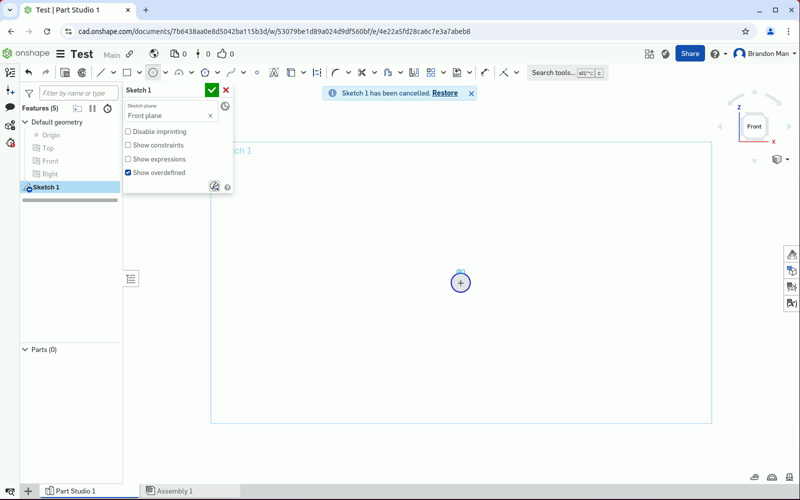
mouse_move(467, 282)
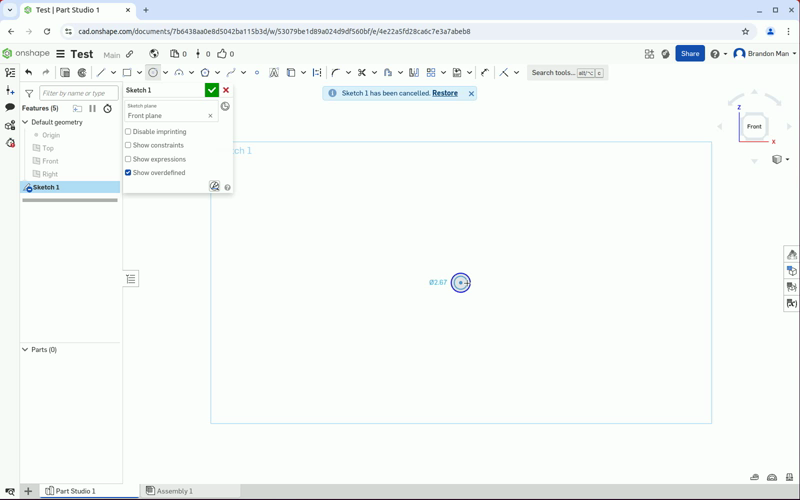
scroll(6)
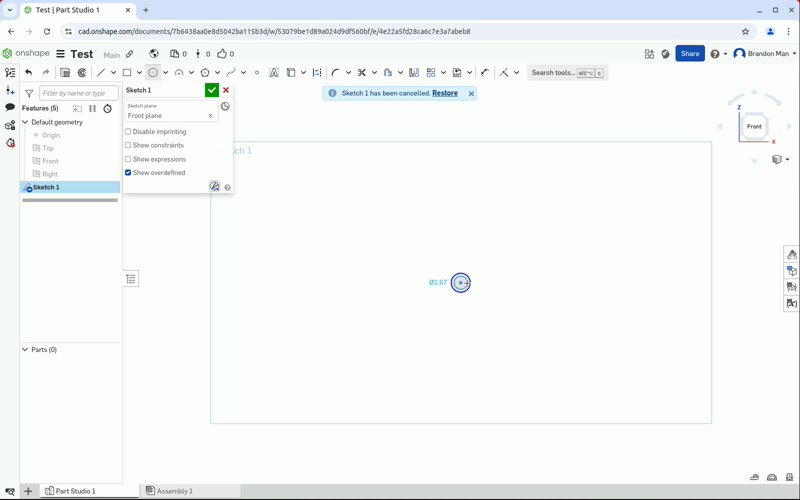
scroll(6)
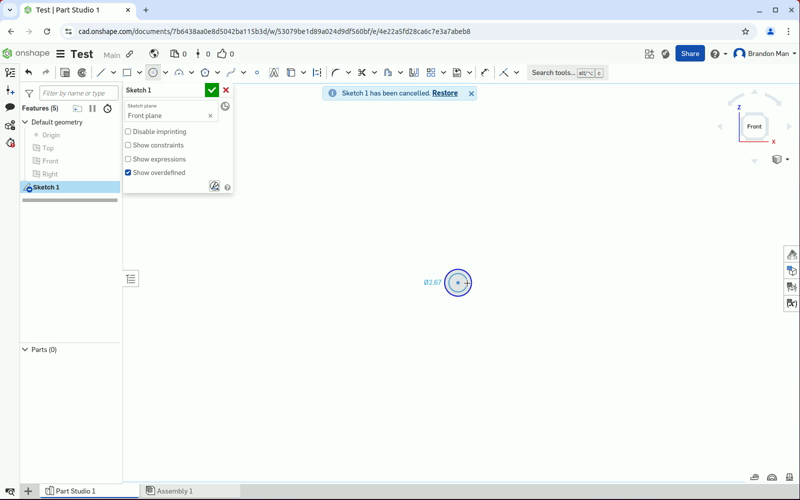
scroll(6)
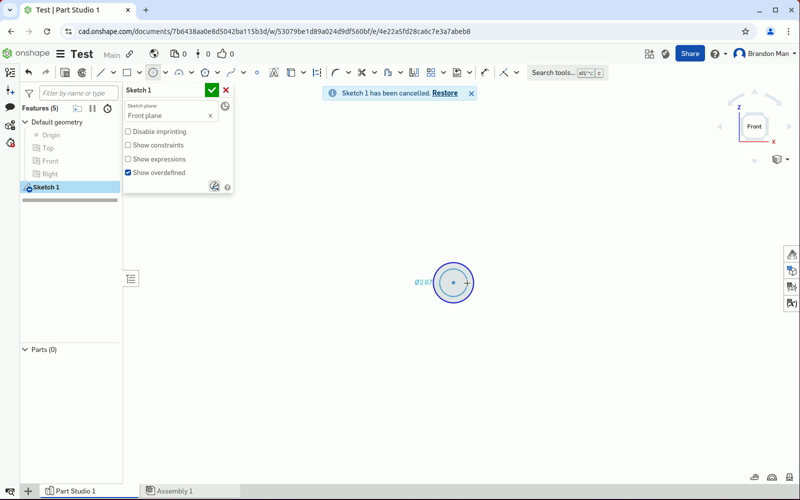
scroll(6)
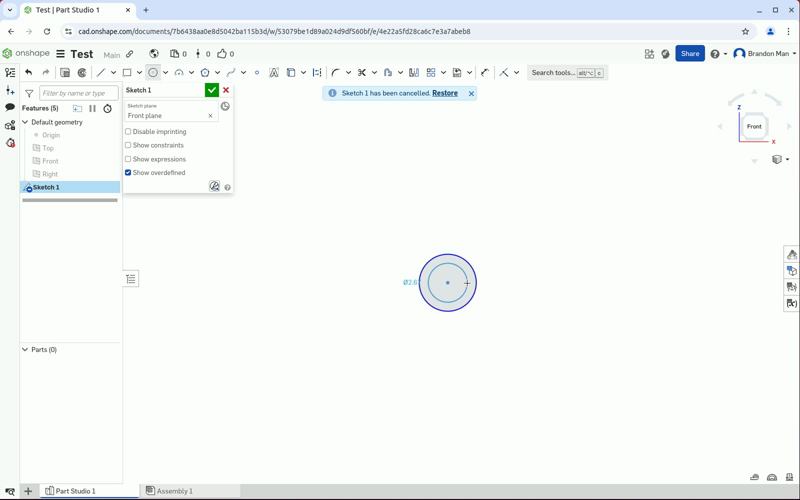
scroll(6)
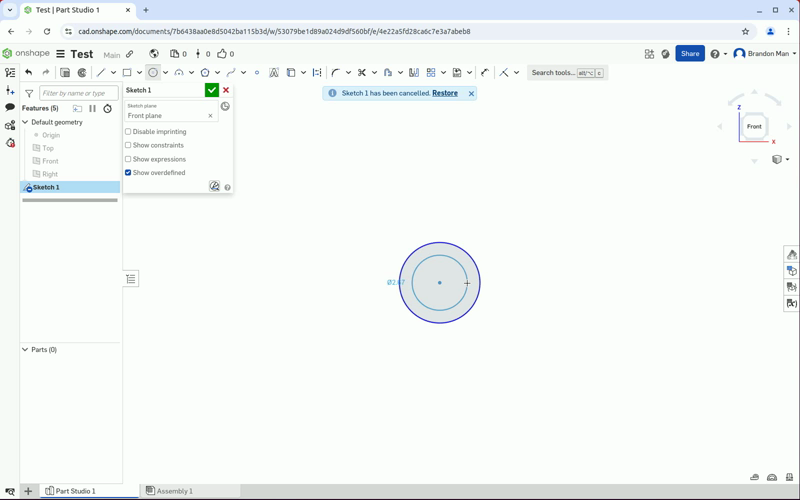
scroll(6)
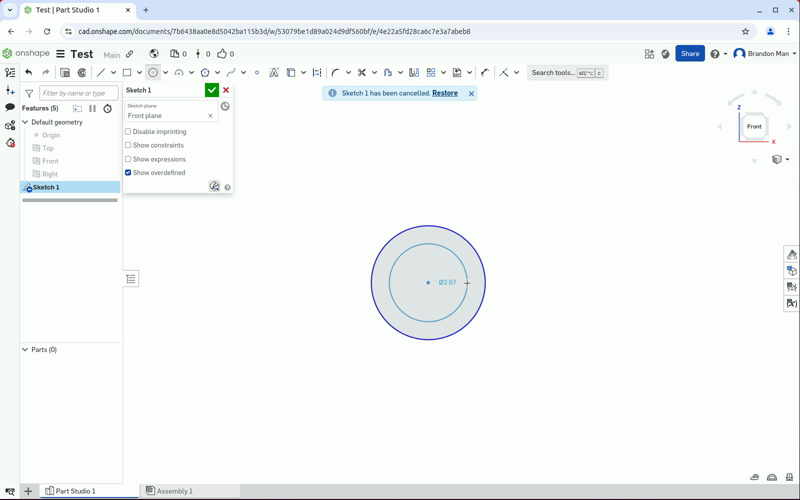
scroll(6)
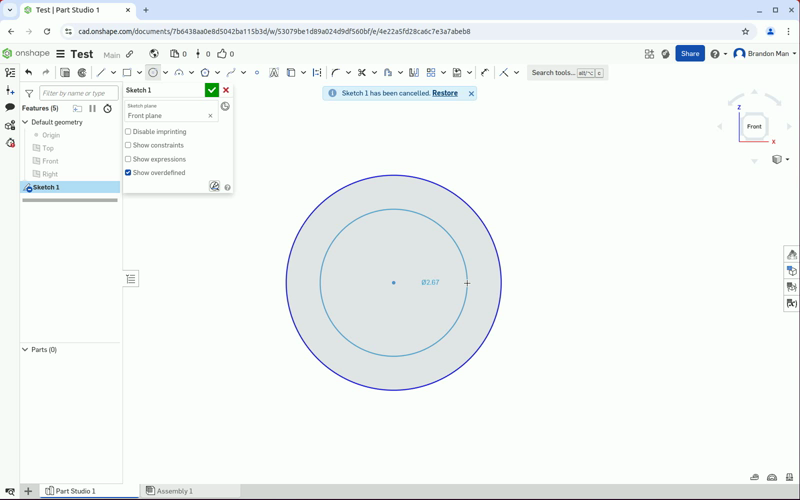
click(467, 282)
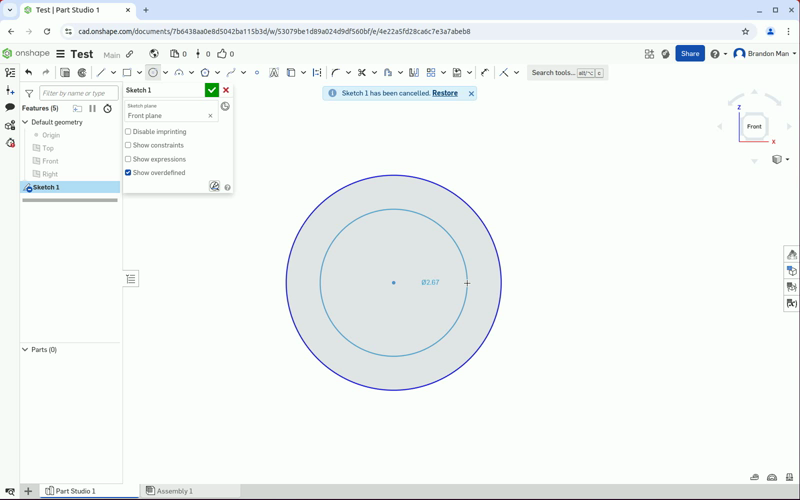
scroll(-6)
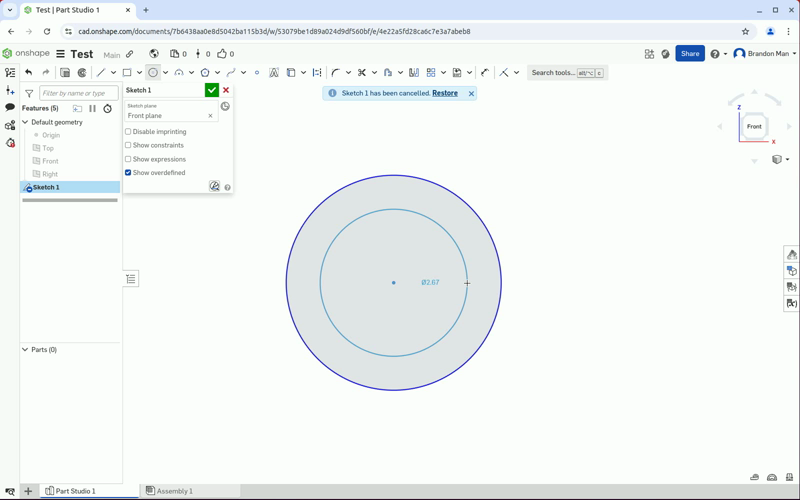
scroll(-6)
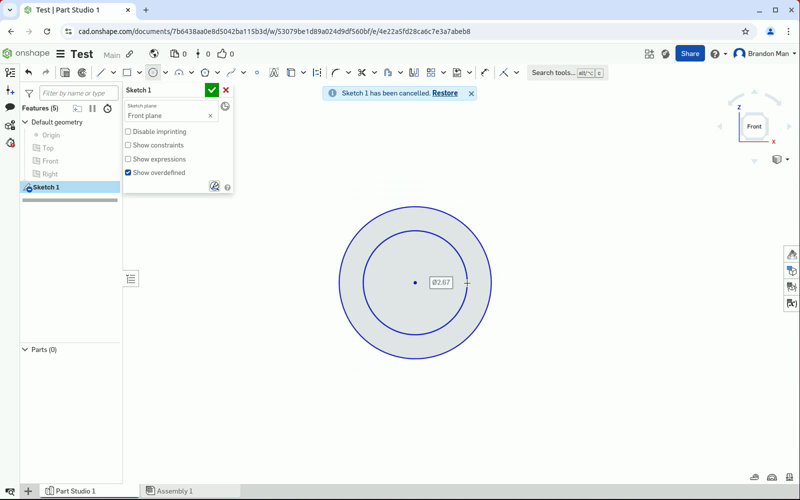
scroll(-6)
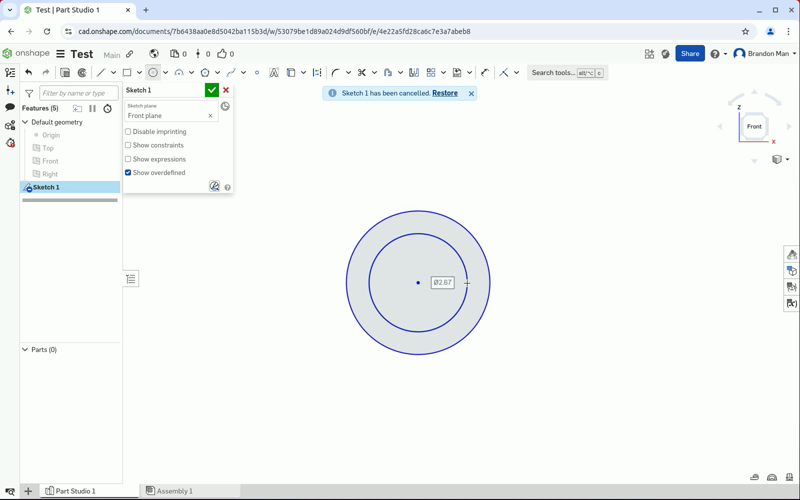
scroll(-6)
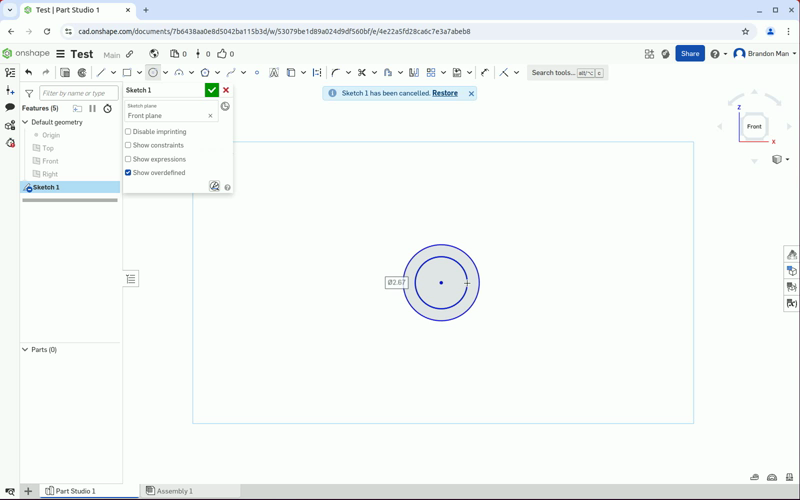
scroll(-6)
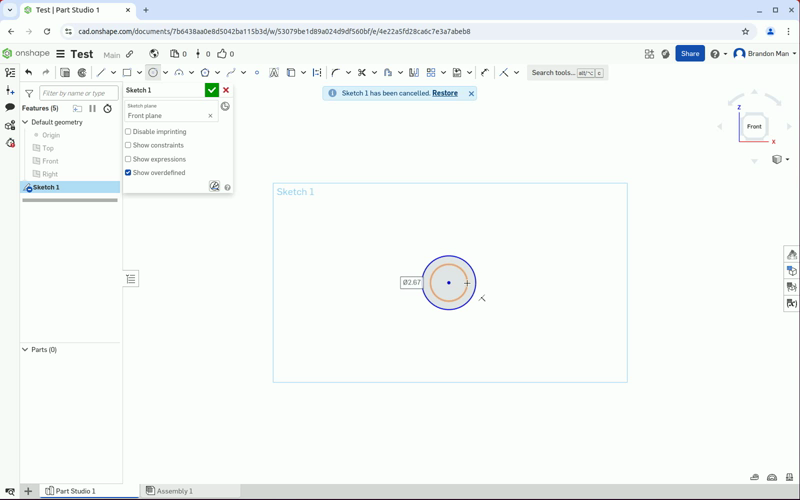
scroll(-6)
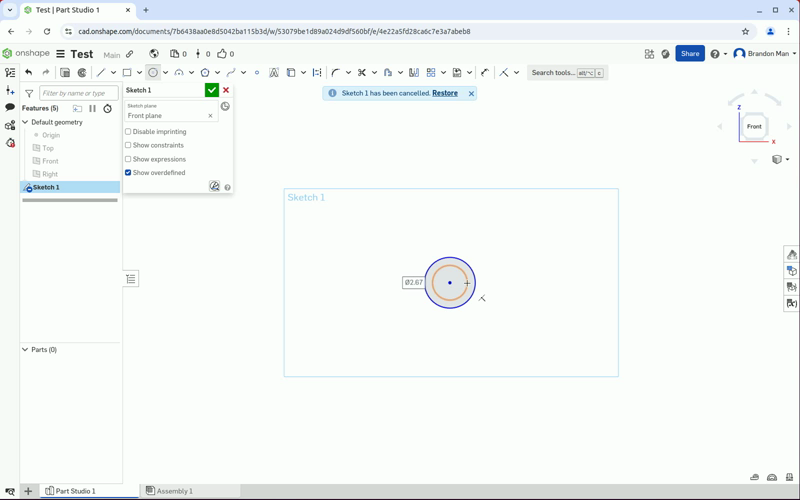
scroll(-6)
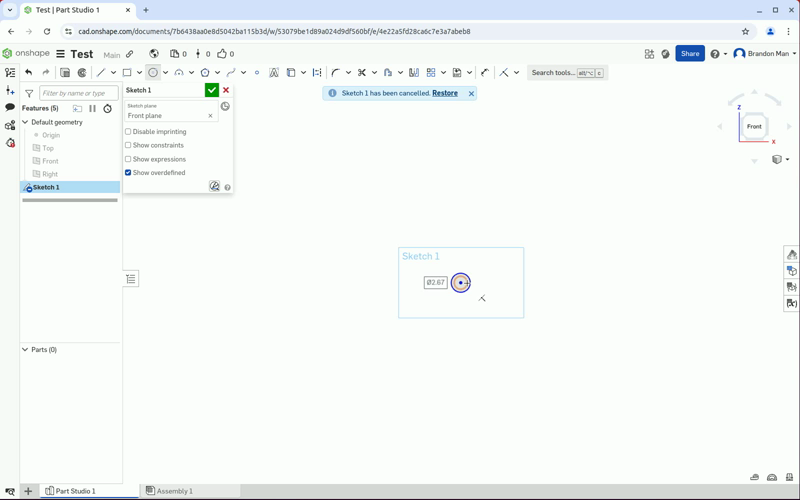
key(esc)
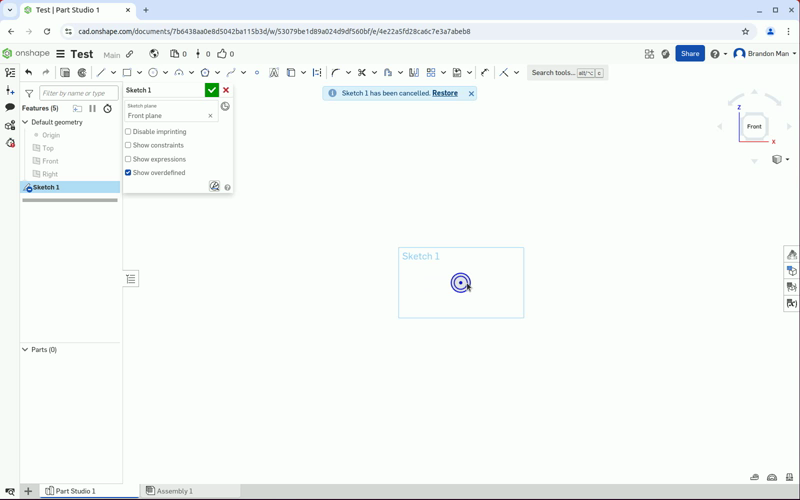
mouse_move(464, 276)
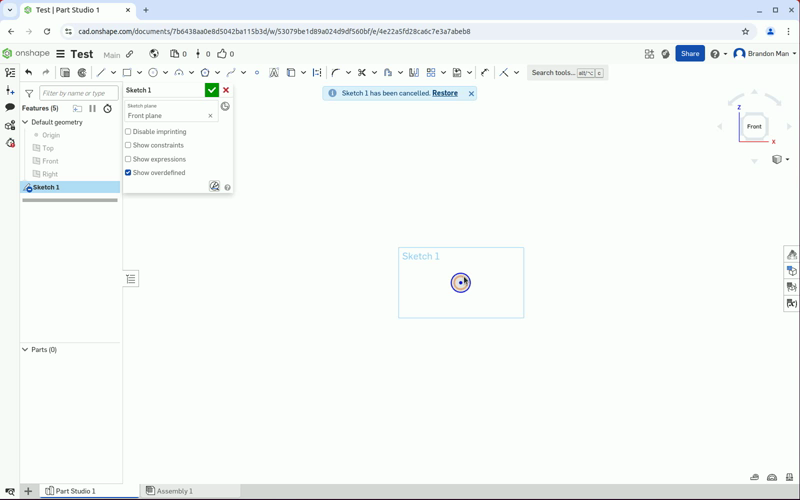
scroll(6)
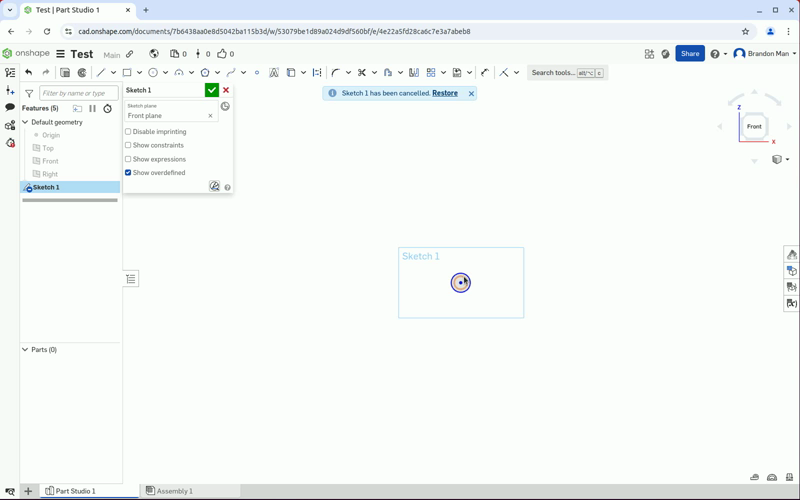
scroll(6)
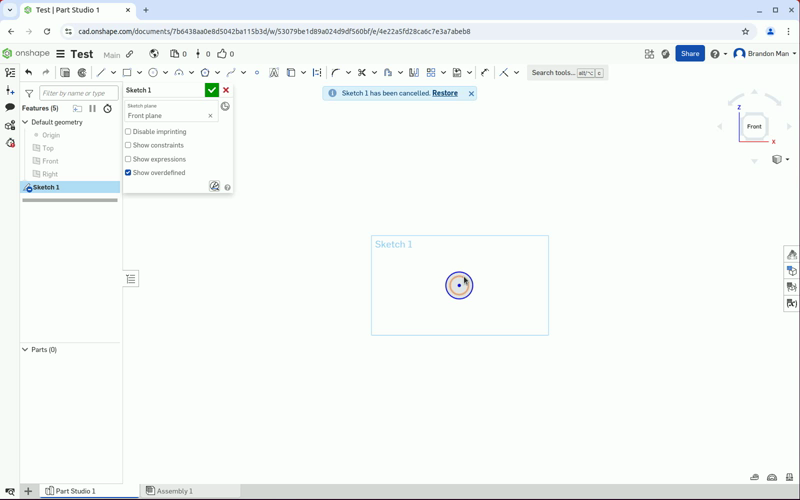
scroll(6)
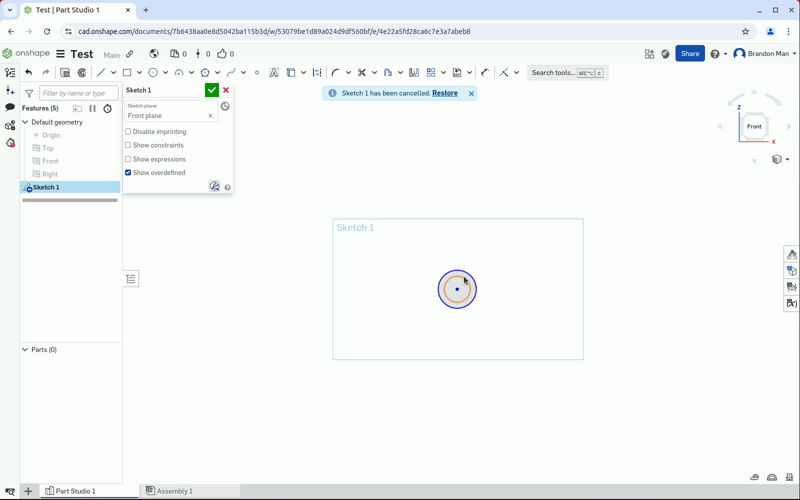
scroll(6)
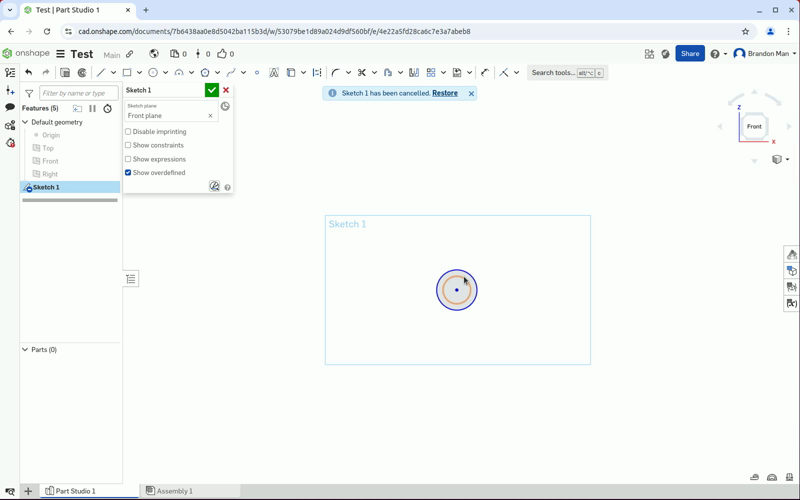
scroll(6)
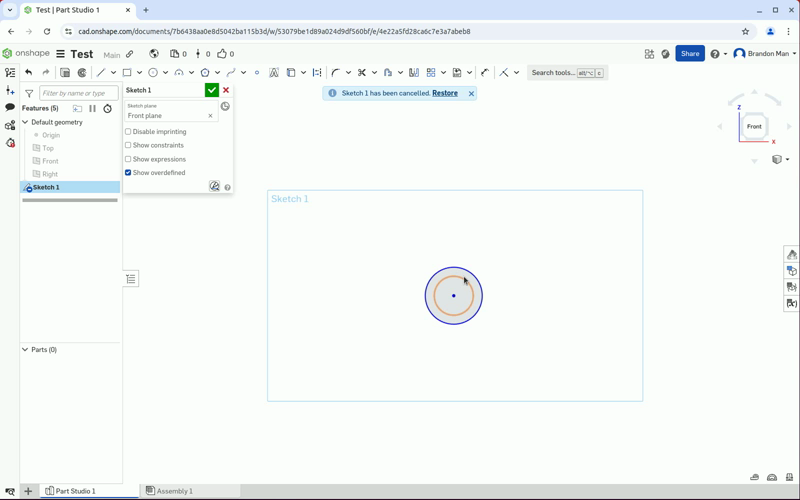
scroll(6)
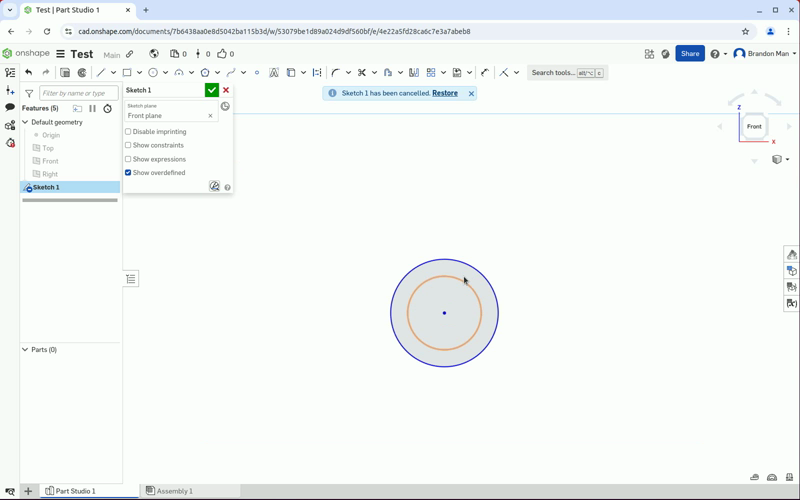
scroll(6)
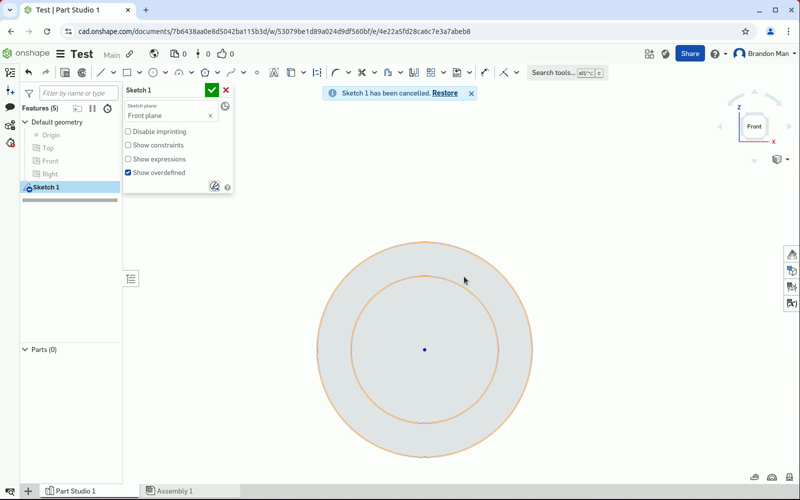
click(464, 276)
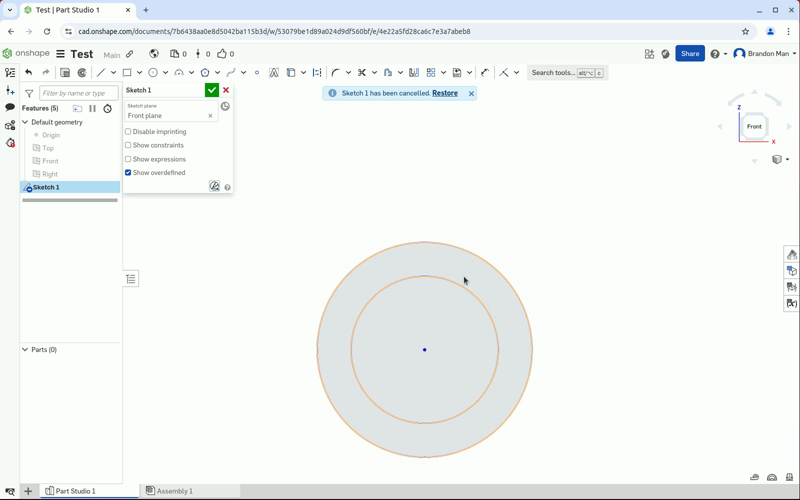
scroll(-6)
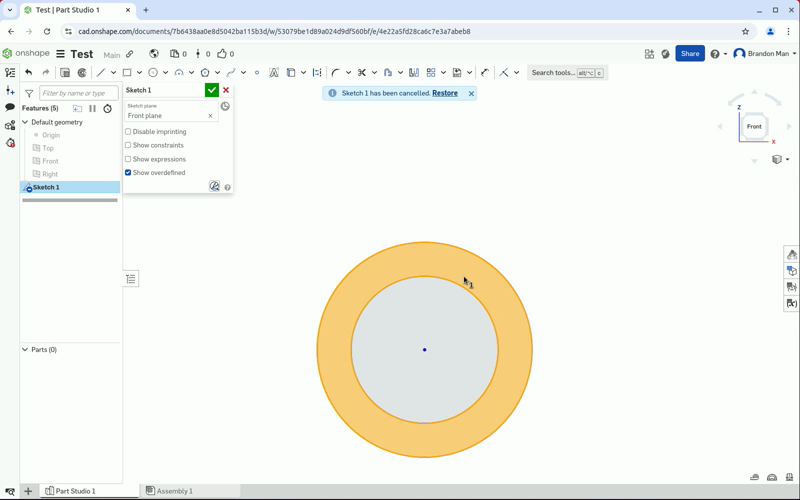
scroll(-6)
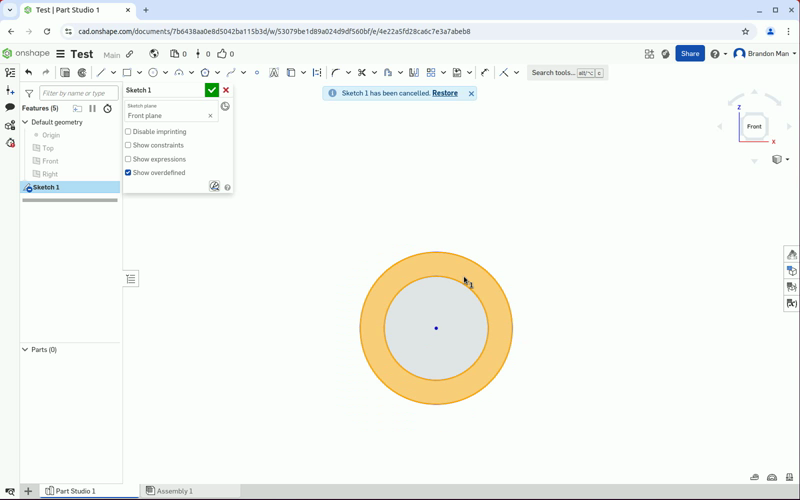
scroll(-6)
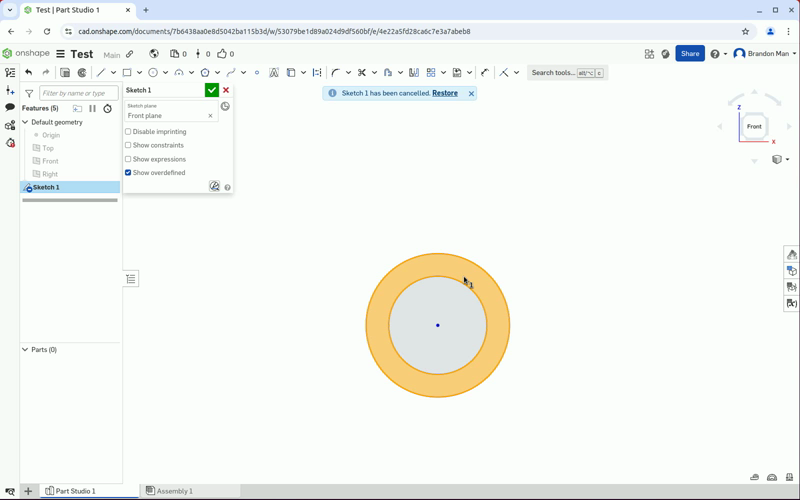
scroll(-6)
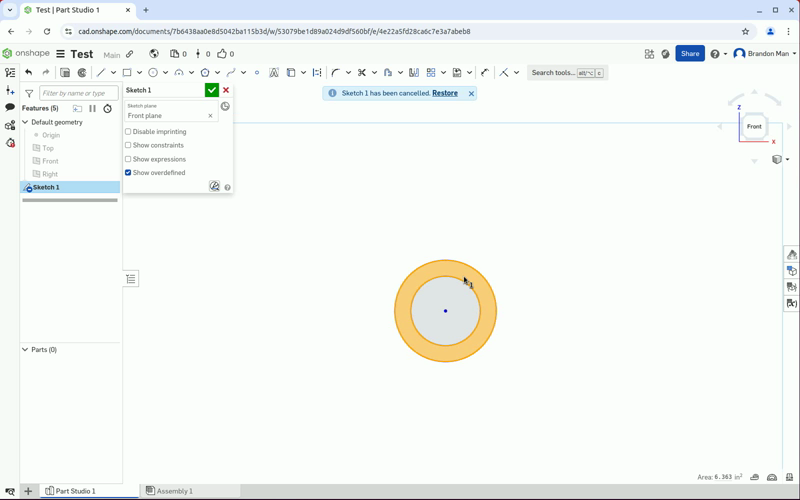
scroll(-6)
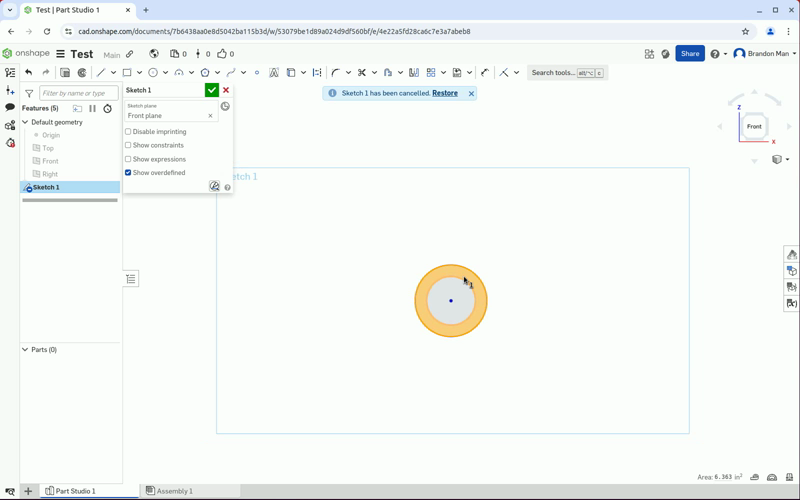
scroll(-6)
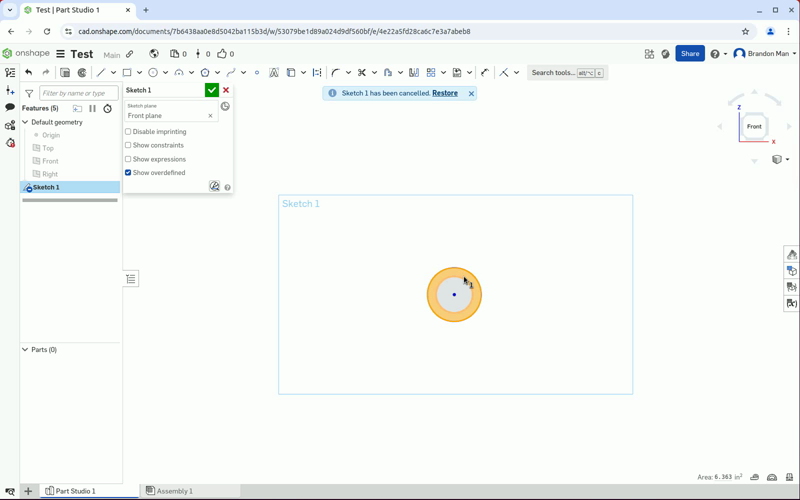
scroll(-6)
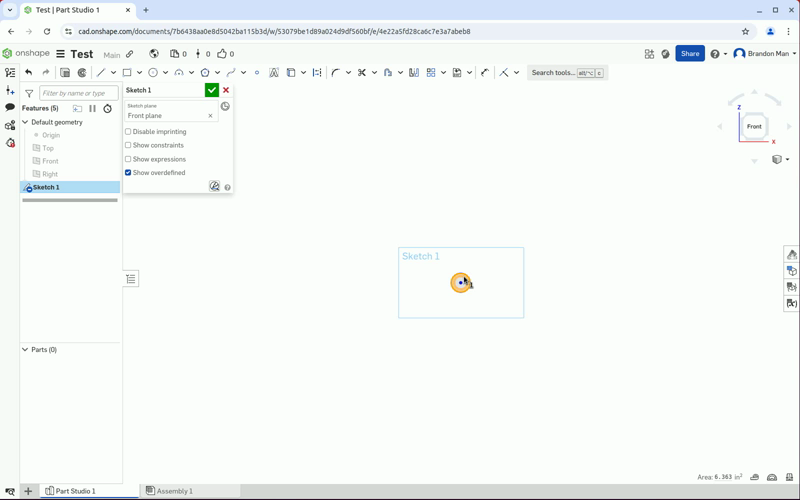
mouse_move(73, 352)
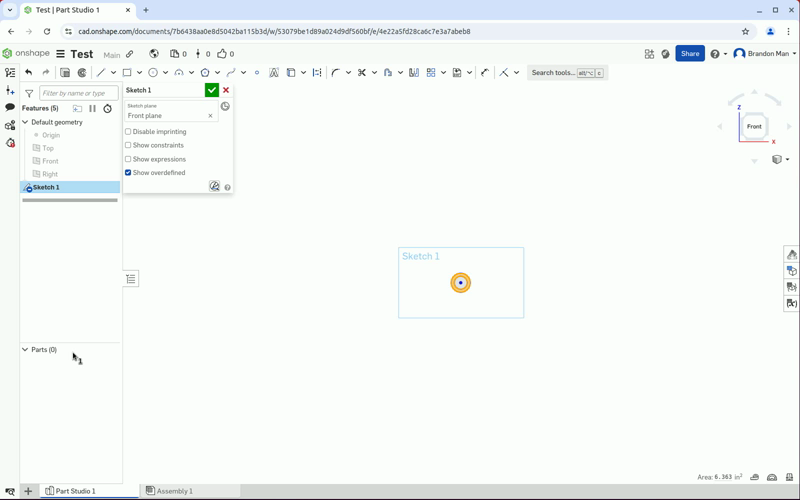
key(shift+y)
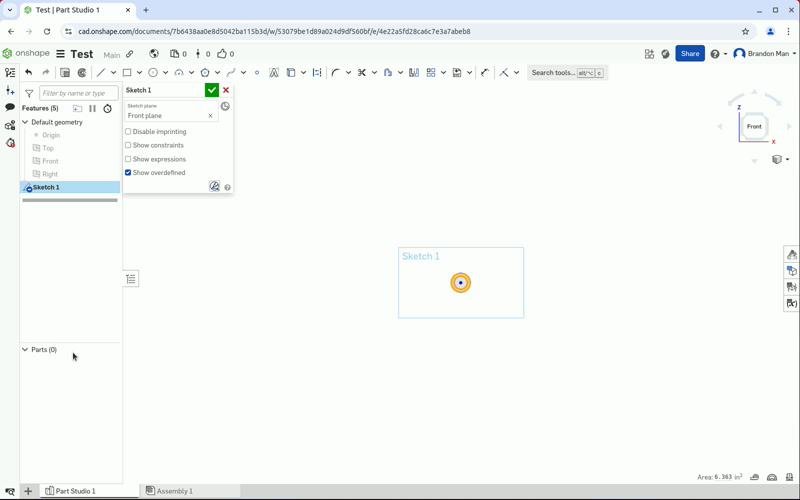
key(shift+e)
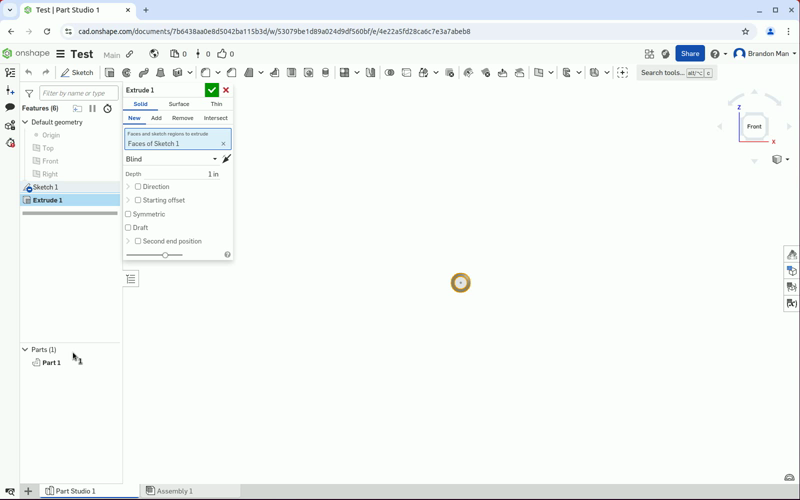
mouse_move(143, 106)
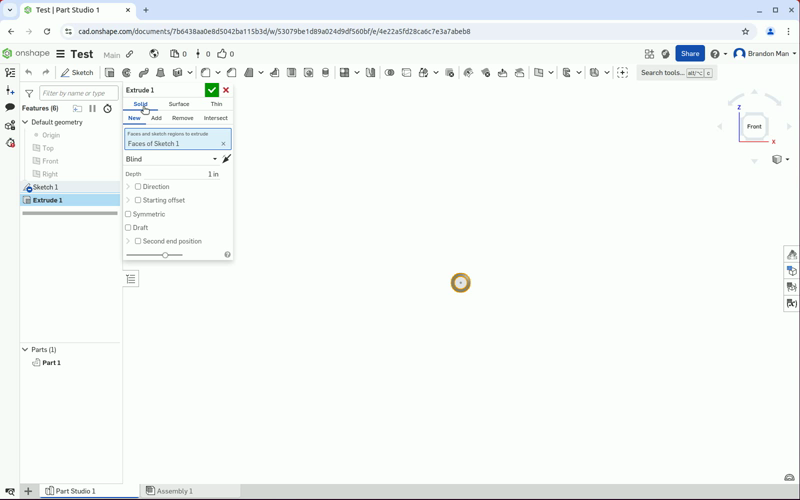
click(143, 106)
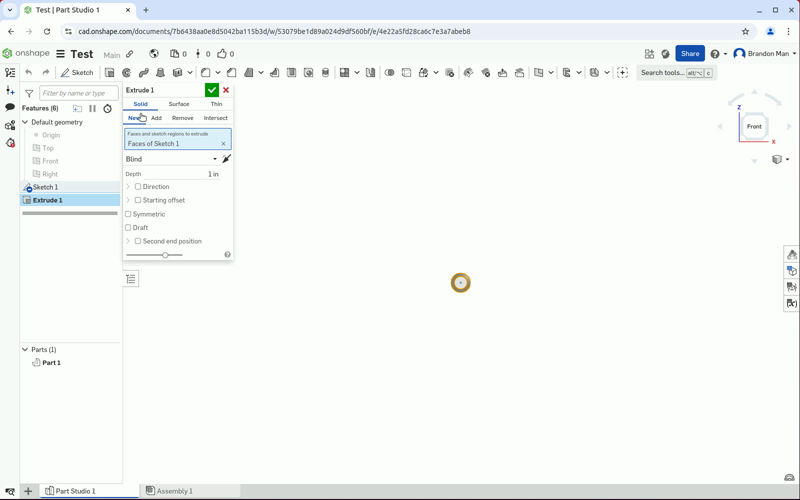
mouse_move(137, 120)
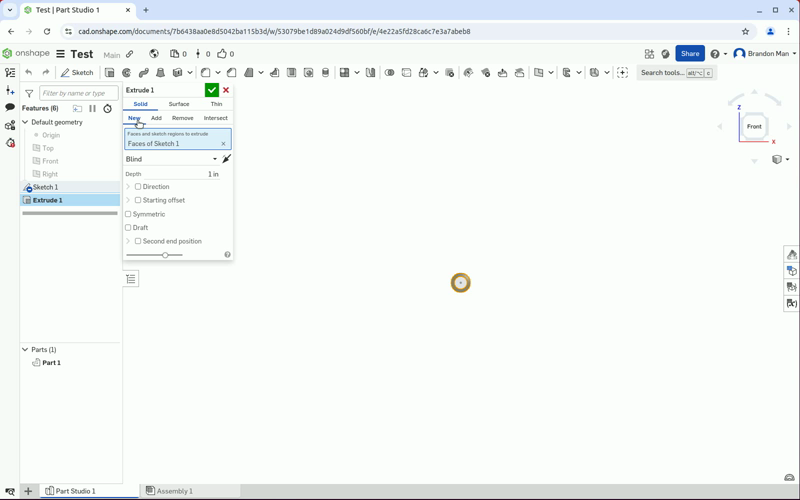
click(137, 120)
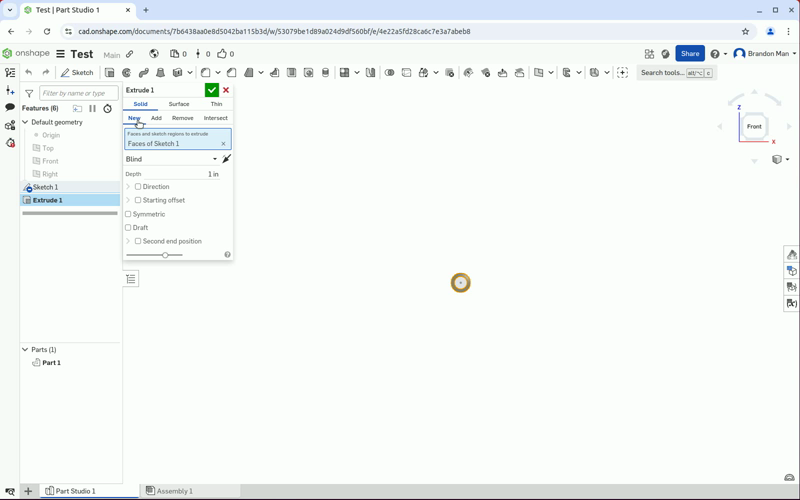
key(tab, 4)
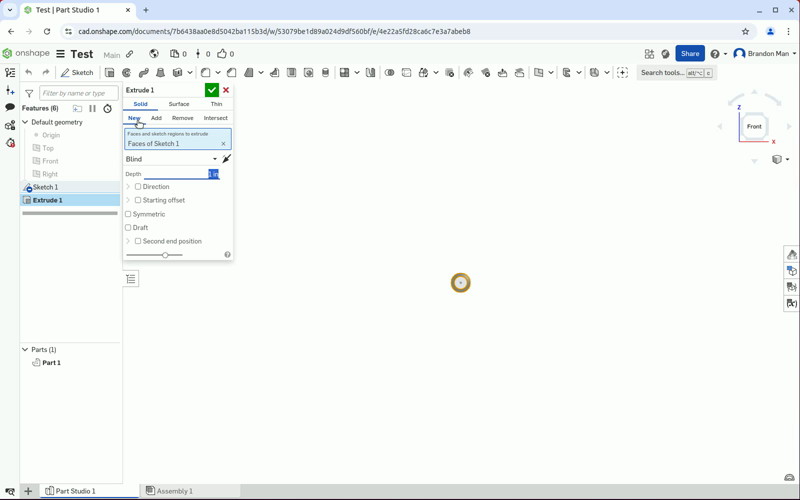
text(0.481)
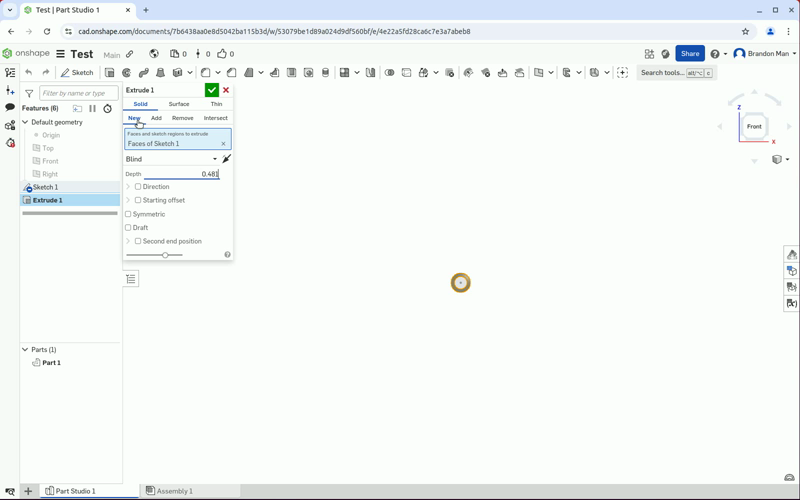
key(enter)
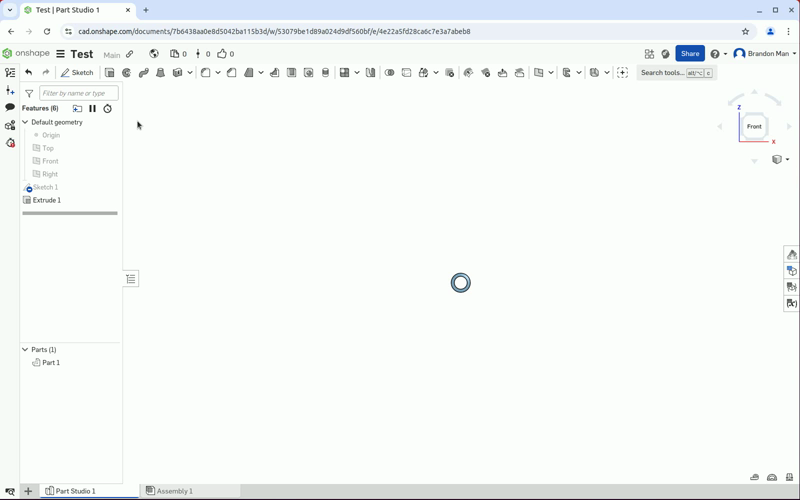
key(shift+h)
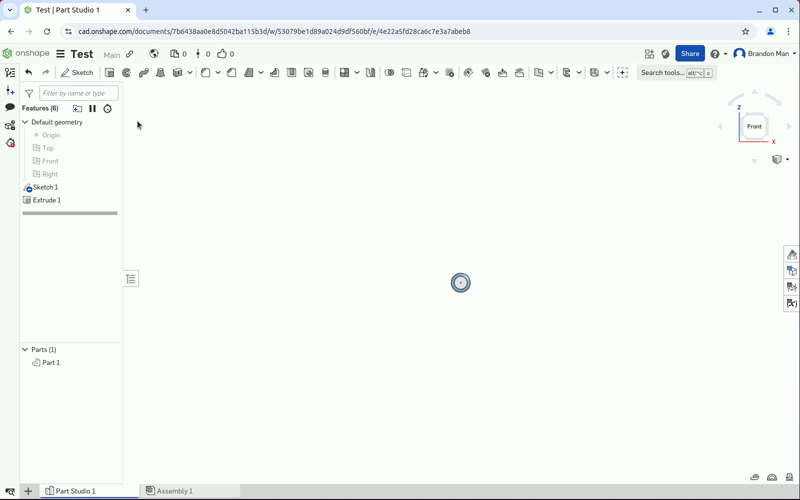
key(shift+h)
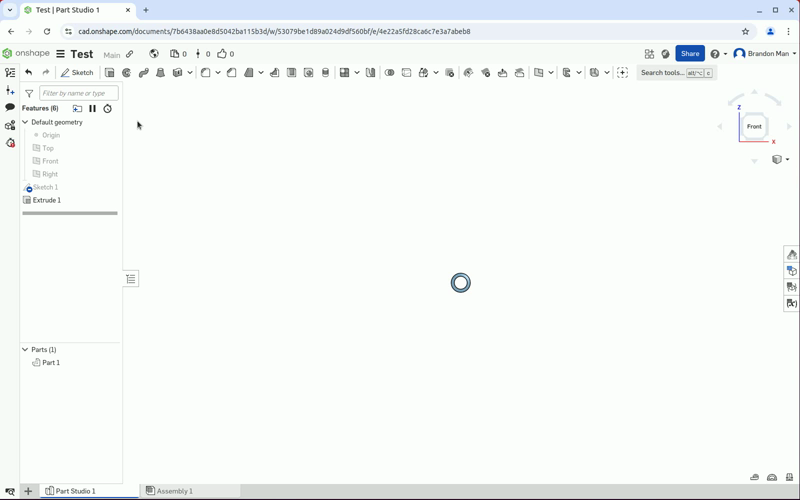
mouse_move(73, 189)
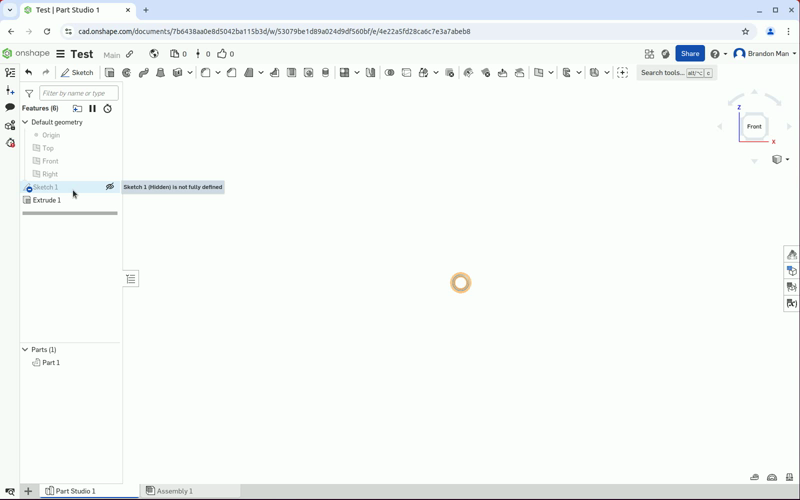
click(73, 189)
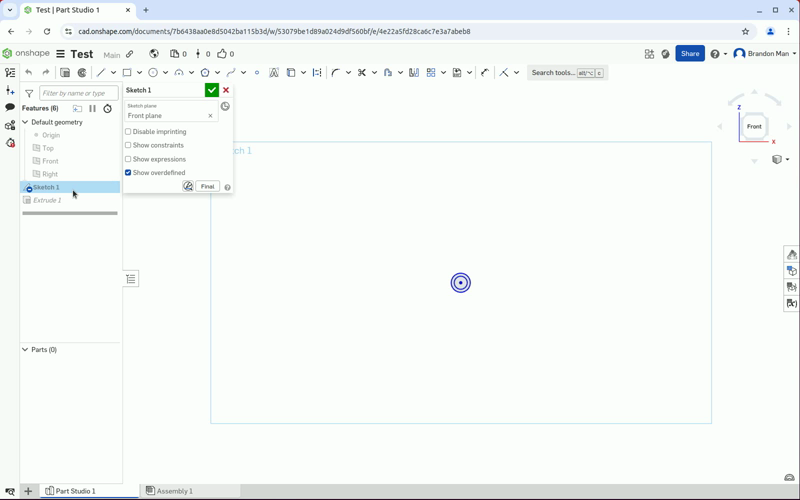
mouse_move(229, 92)
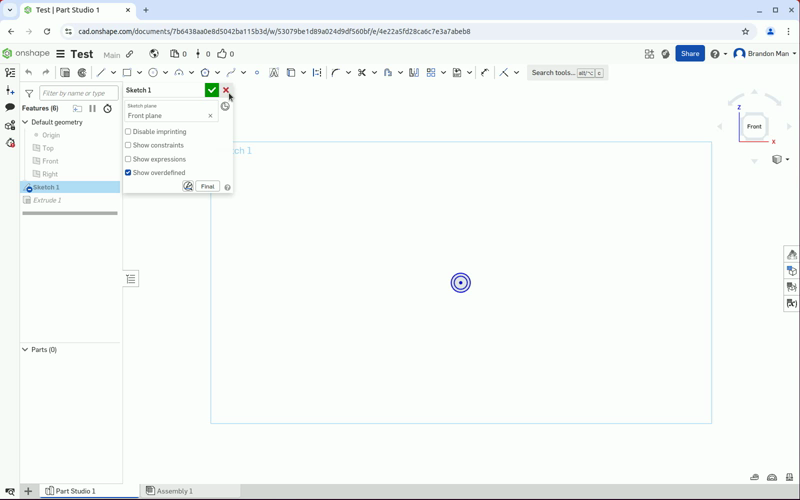
click(229, 92)
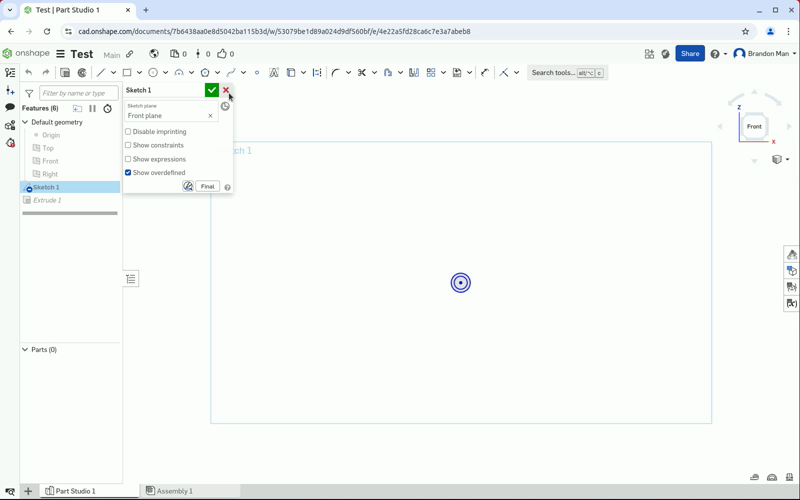
key(shift+s)
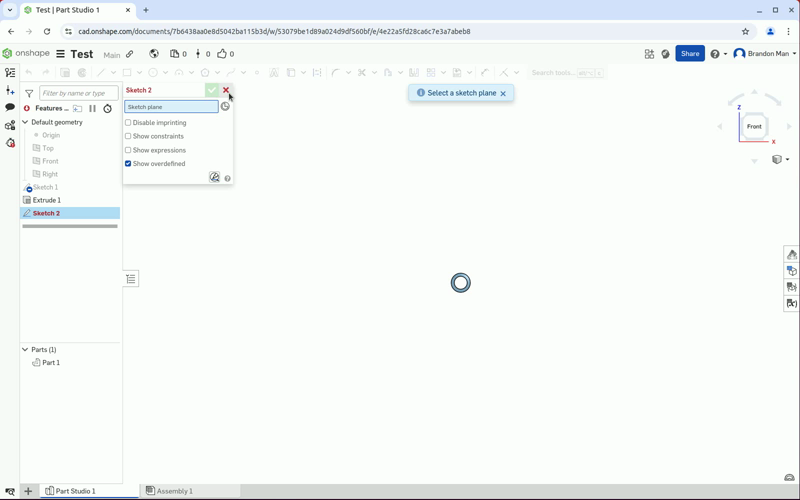
mouse_move(73, 163)
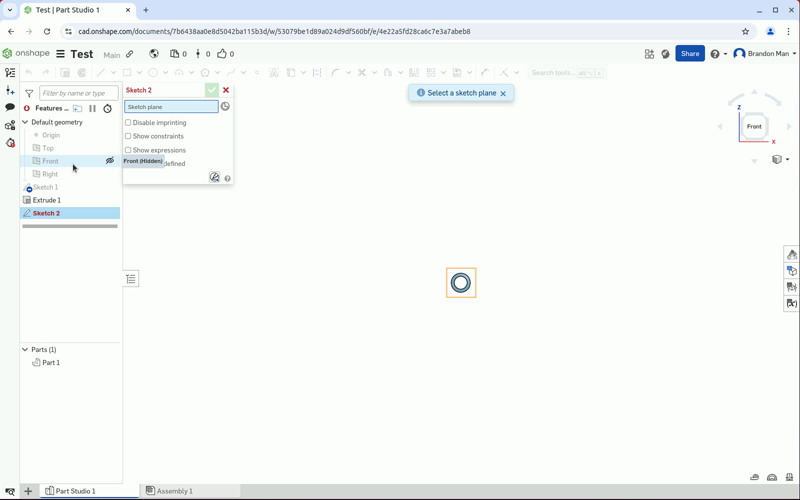
click(73, 163)
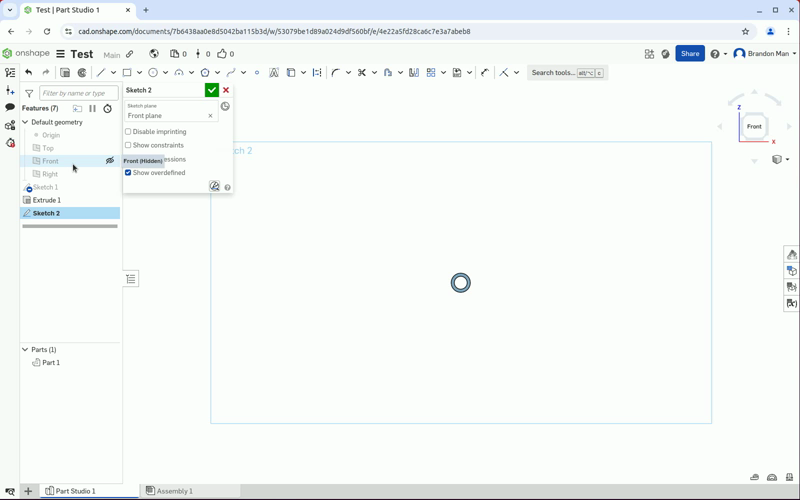
mouse_move(73, 352)
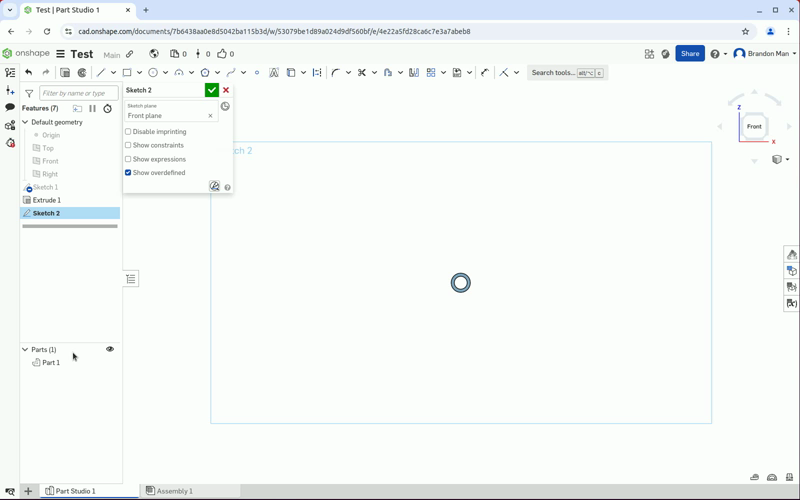
key(y)
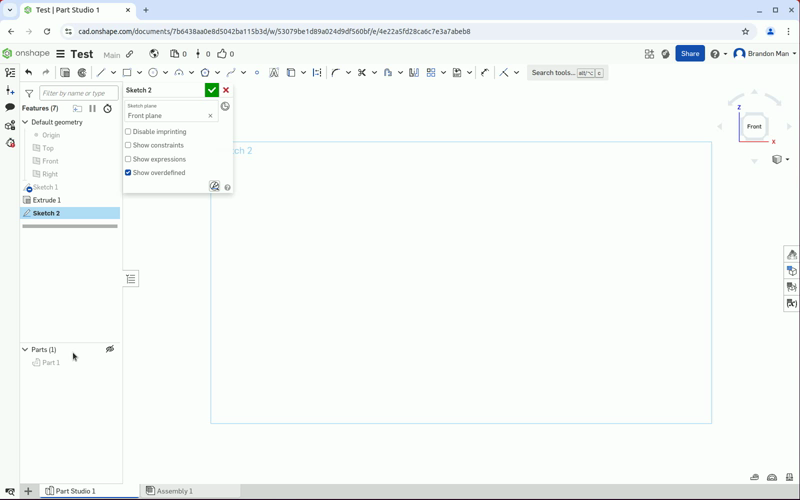
key(c)
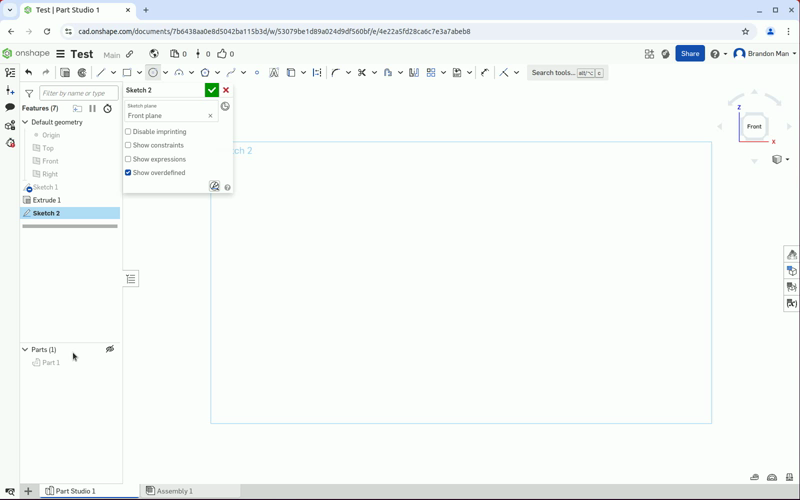
key_down(shift)
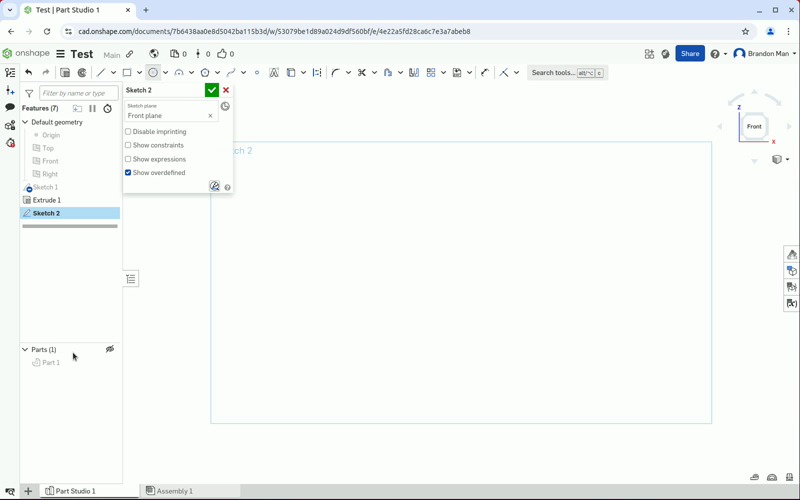
mouse_move(461, 282)
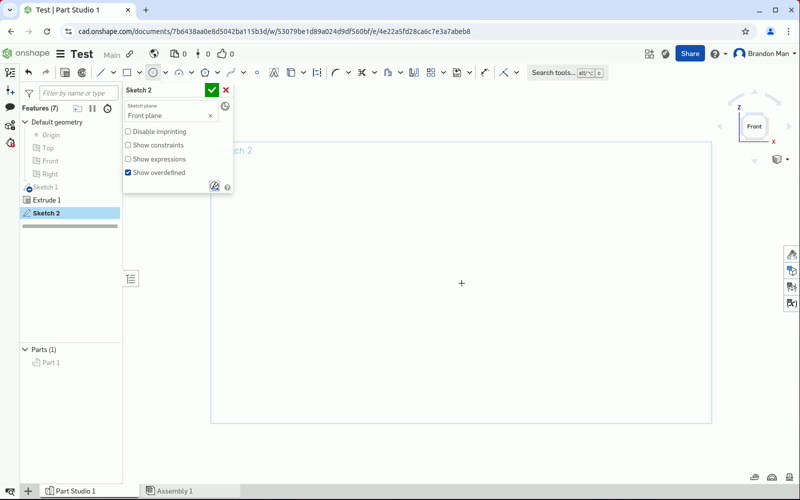
click(461, 282)
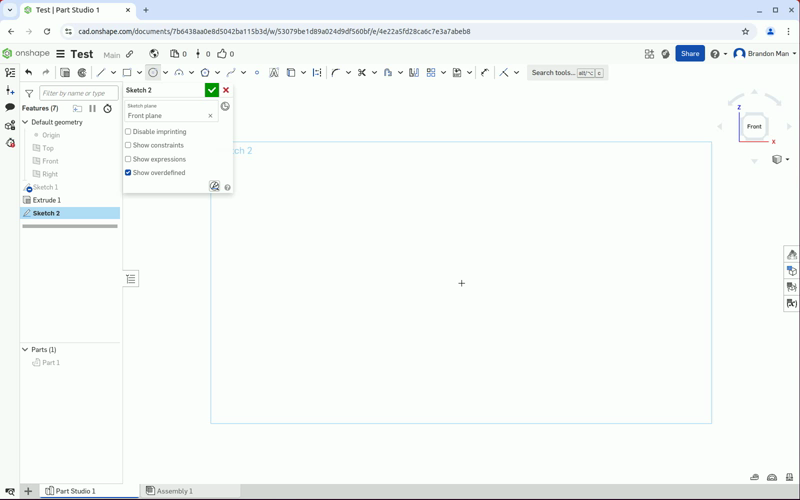
key_up(shift)
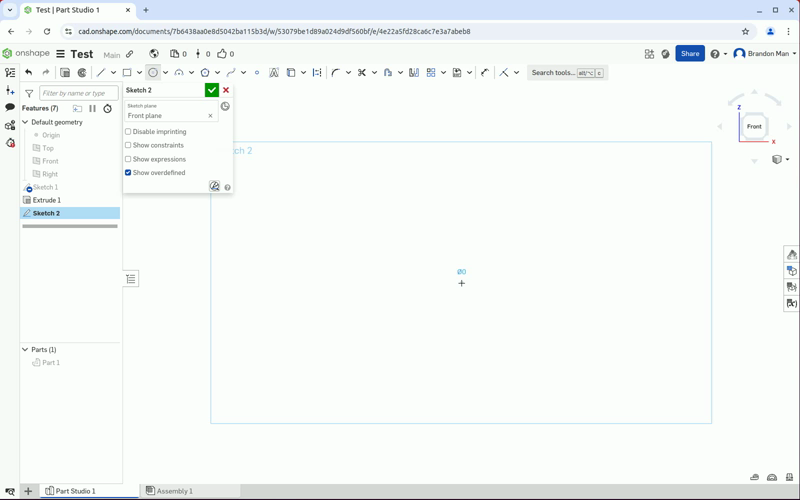
mouse_move(468, 282)
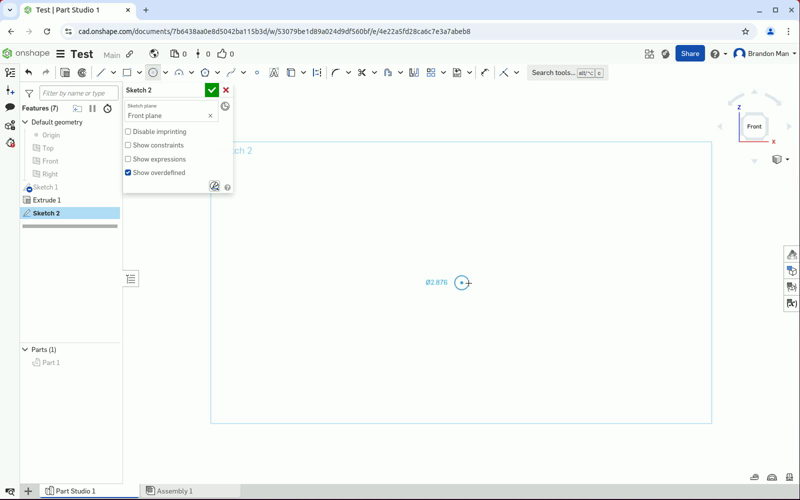
click(468, 282)
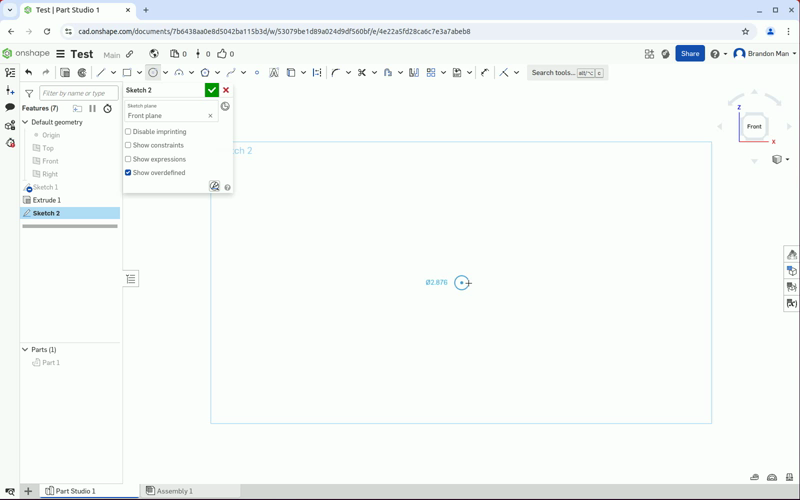
key(esc)
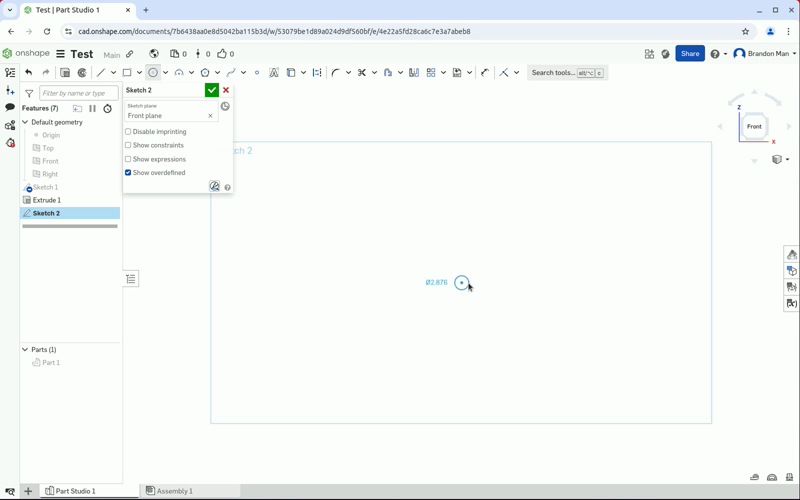
key(c)
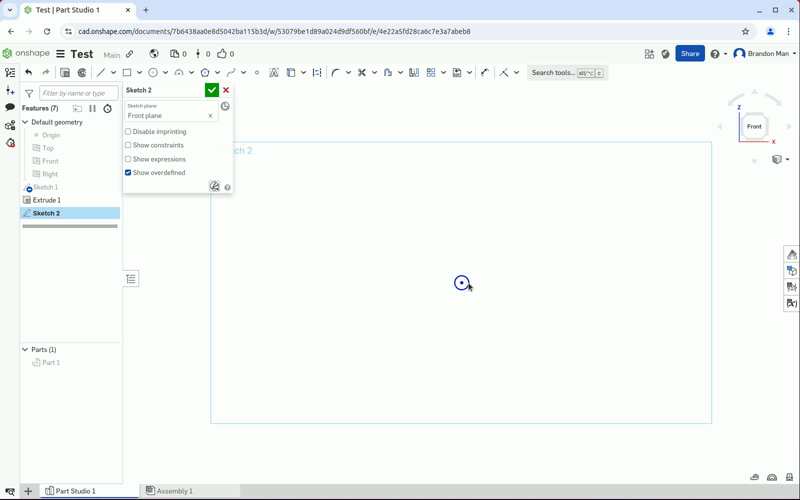
key_down(shift)
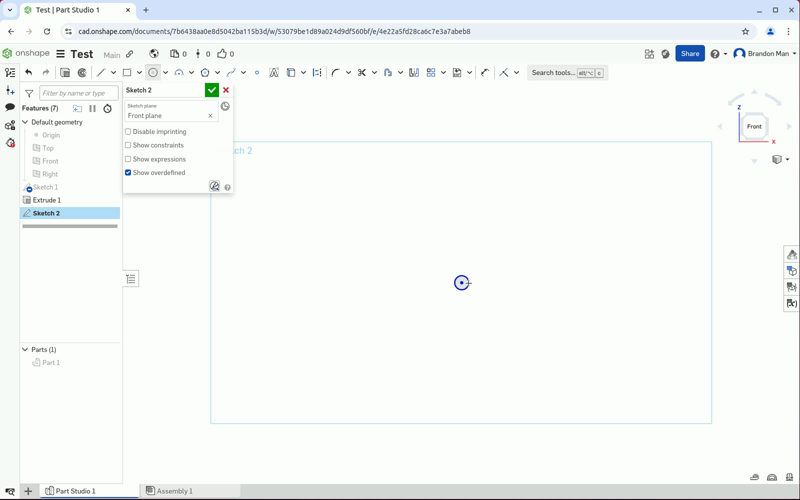
mouse_move(461, 282)
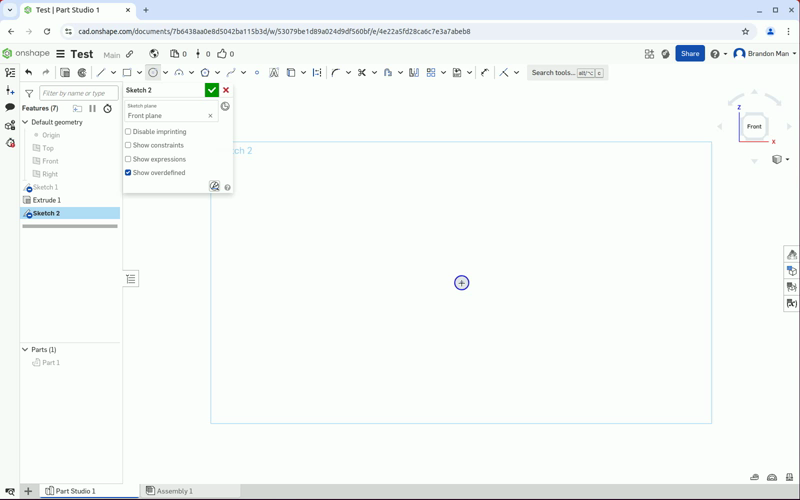
click(461, 282)
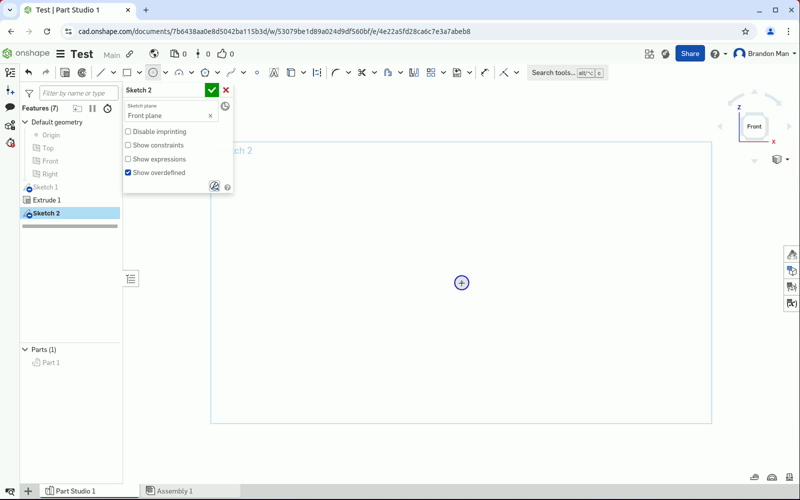
key_up(shift)
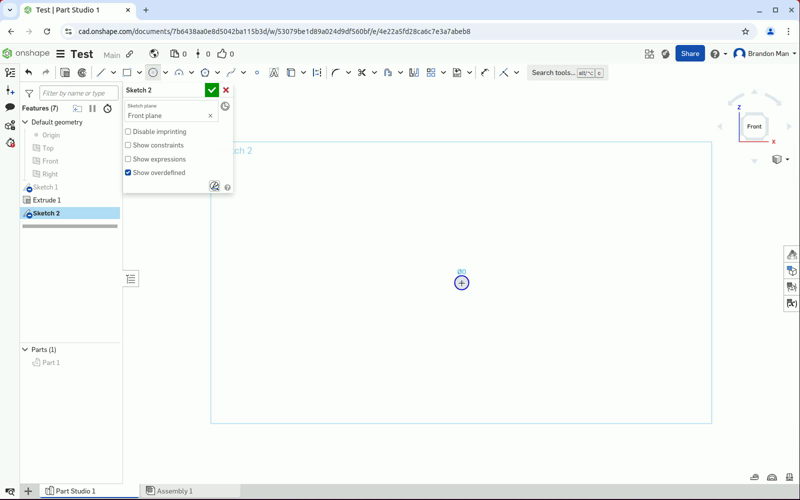
mouse_move(467, 282)
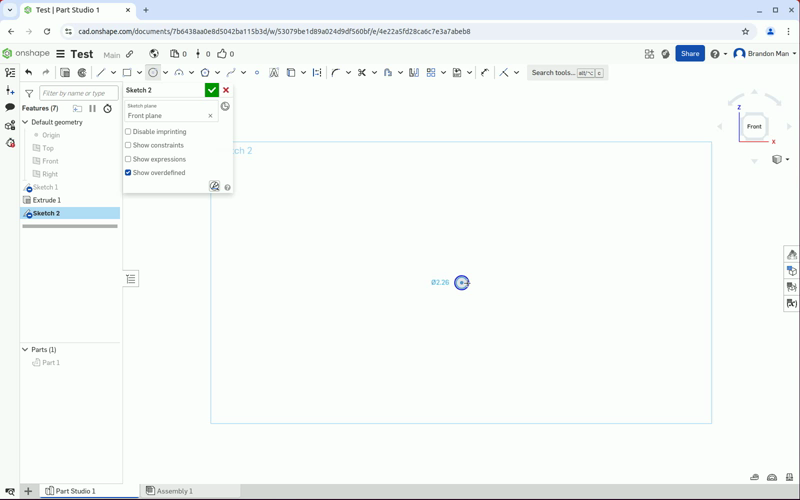
scroll(6)
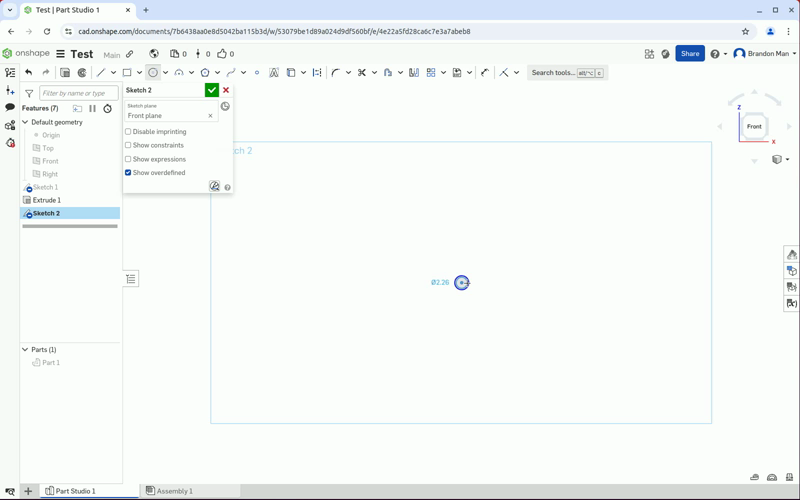
scroll(6)
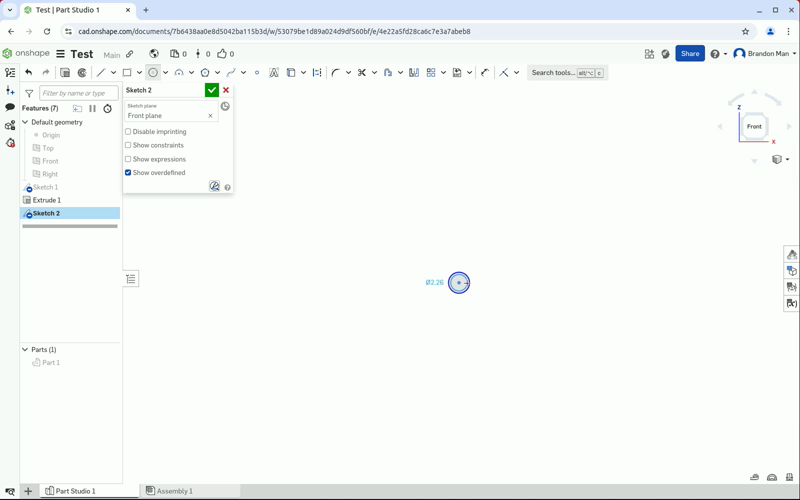
scroll(6)
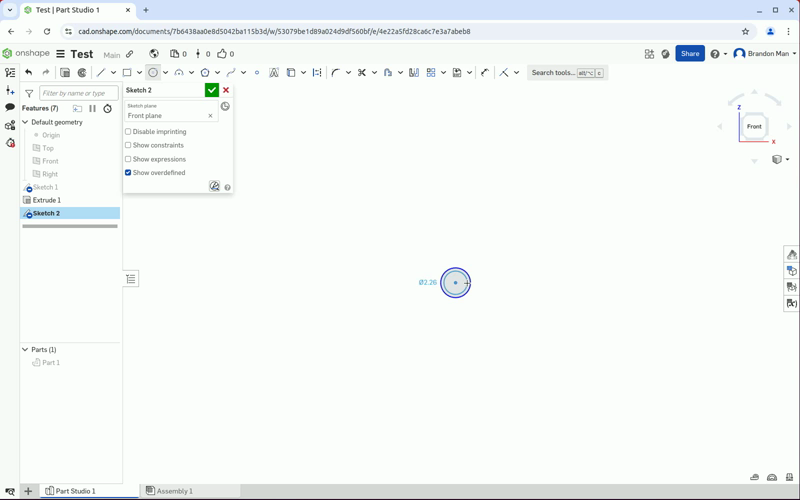
scroll(6)
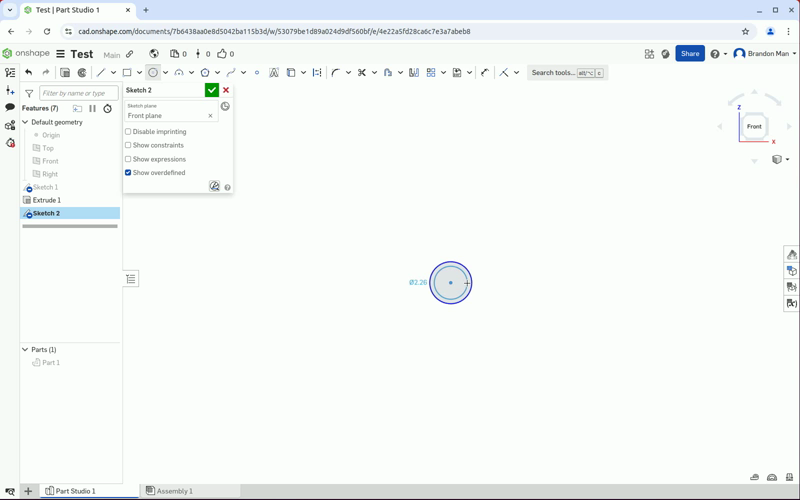
scroll(6)
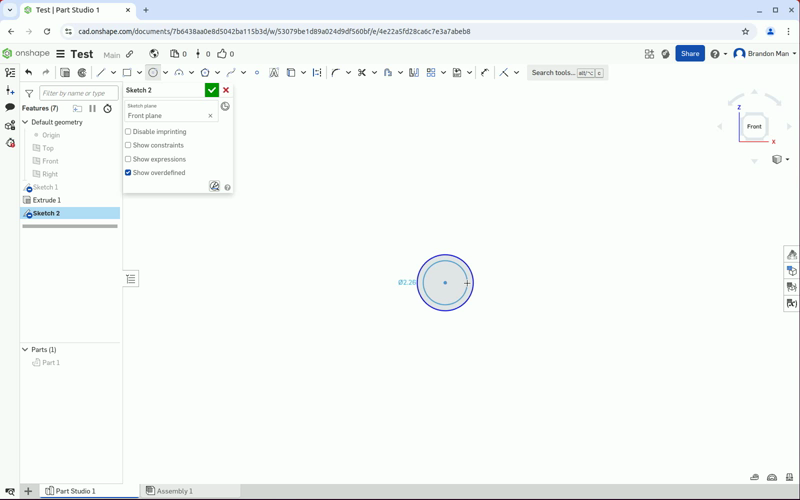
scroll(6)
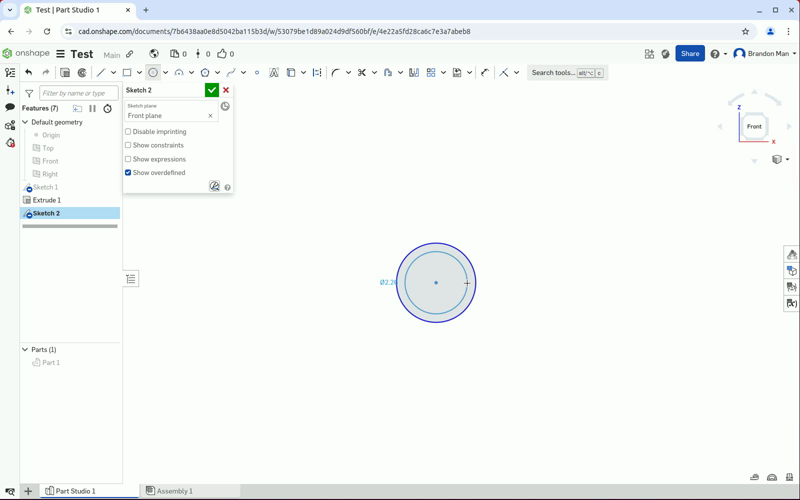
scroll(6)
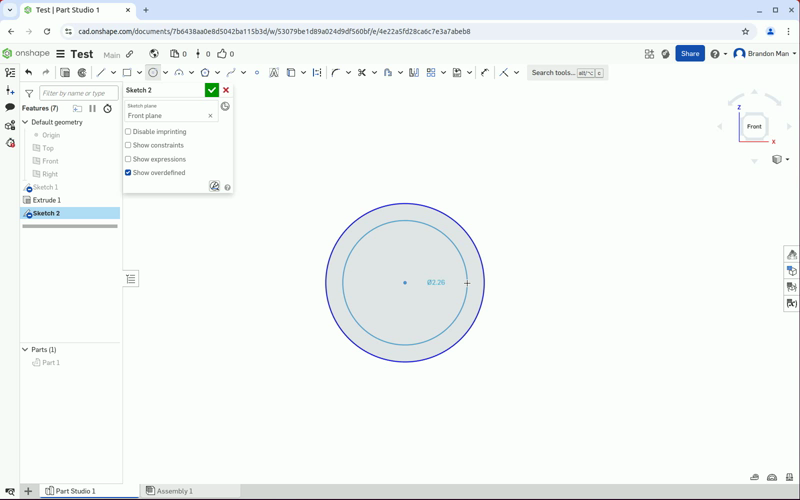
click(467, 282)
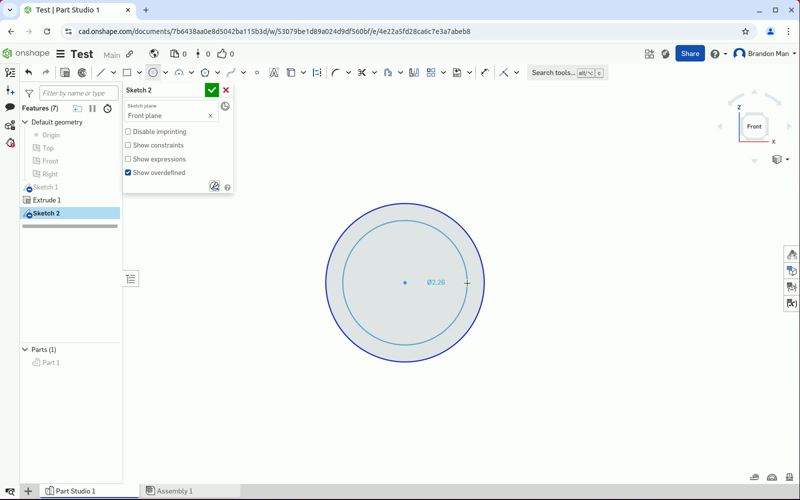
scroll(-6)
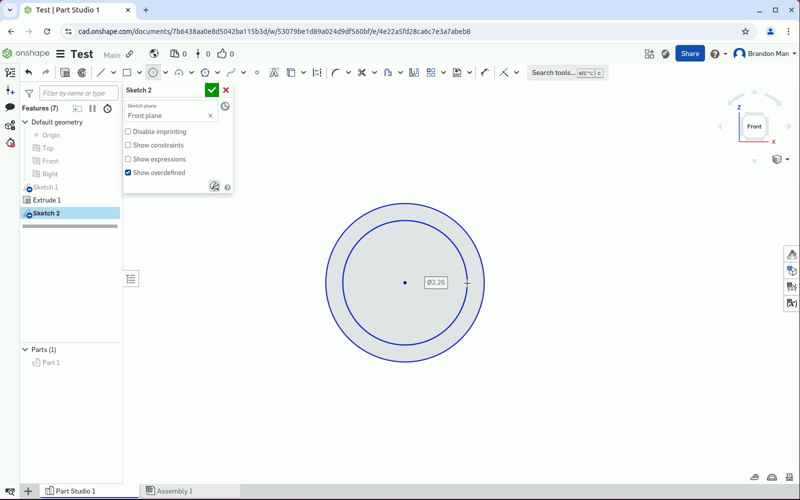
scroll(-6)
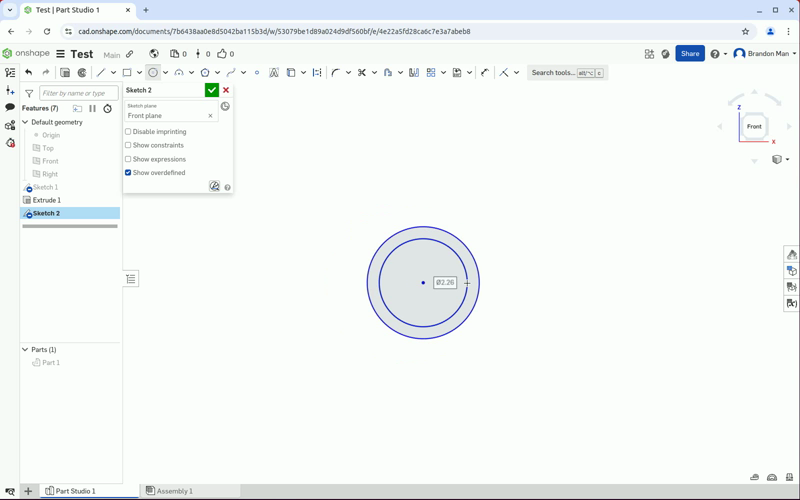
scroll(-6)
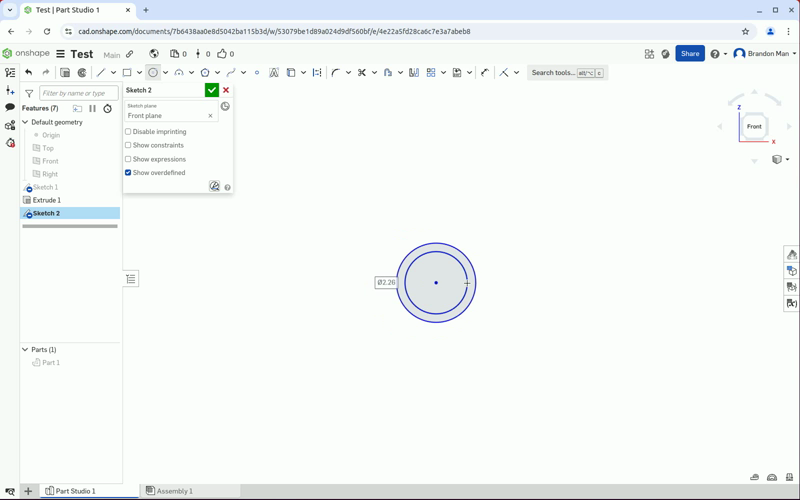
scroll(-6)
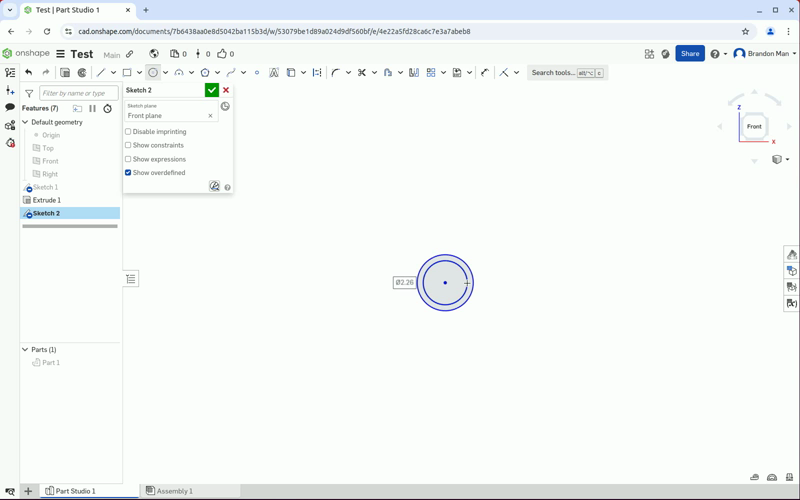
scroll(-6)
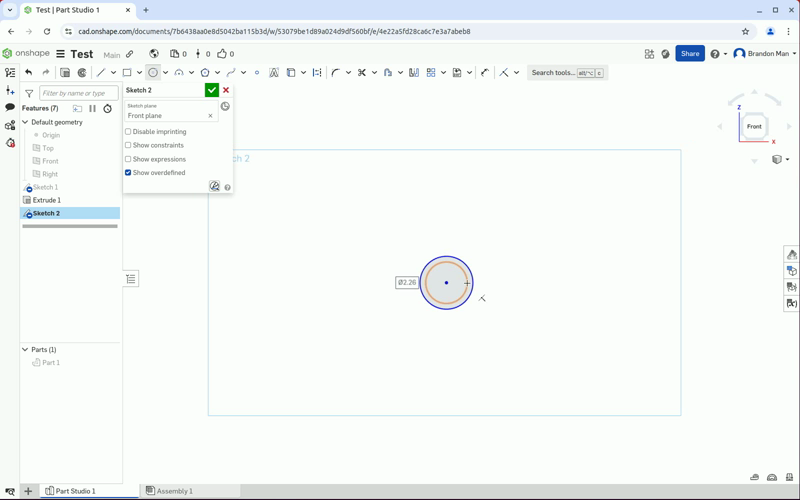
scroll(-6)
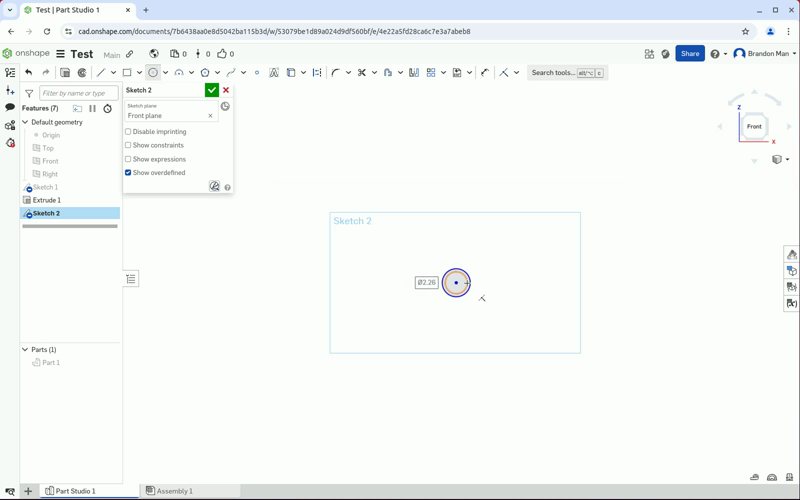
scroll(-6)
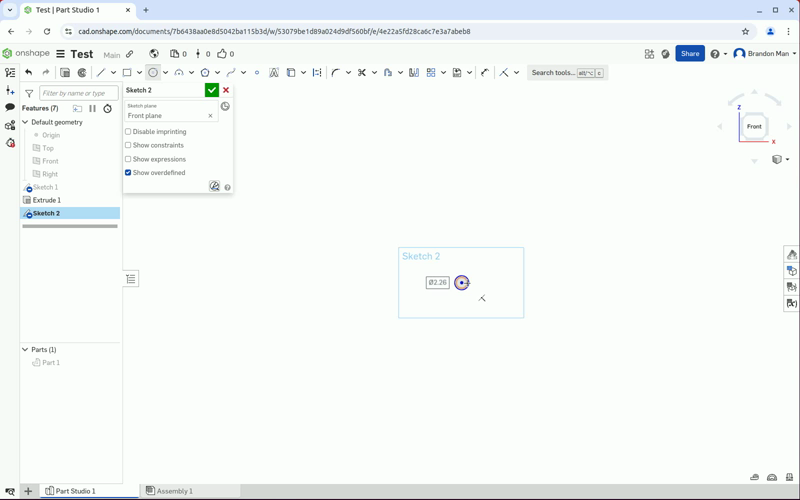
key(esc)
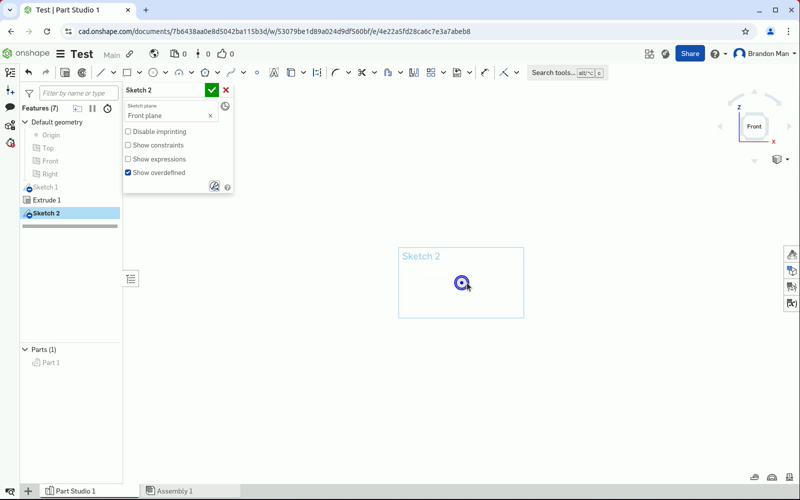
mouse_move(456, 280)
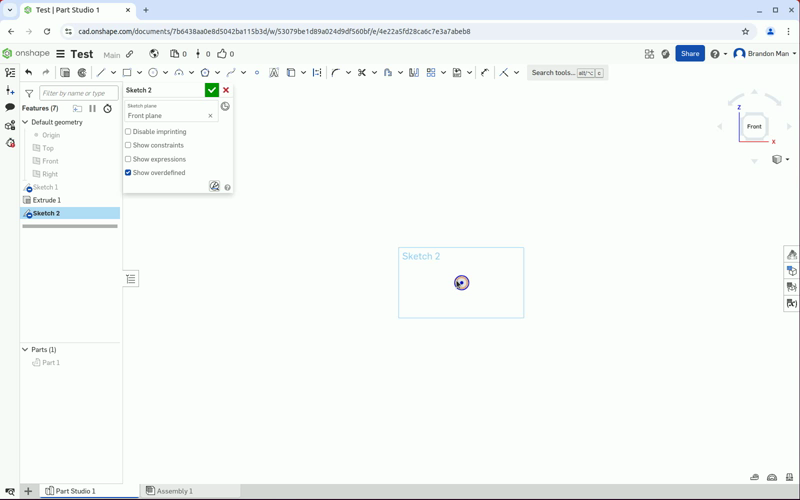
scroll(6)
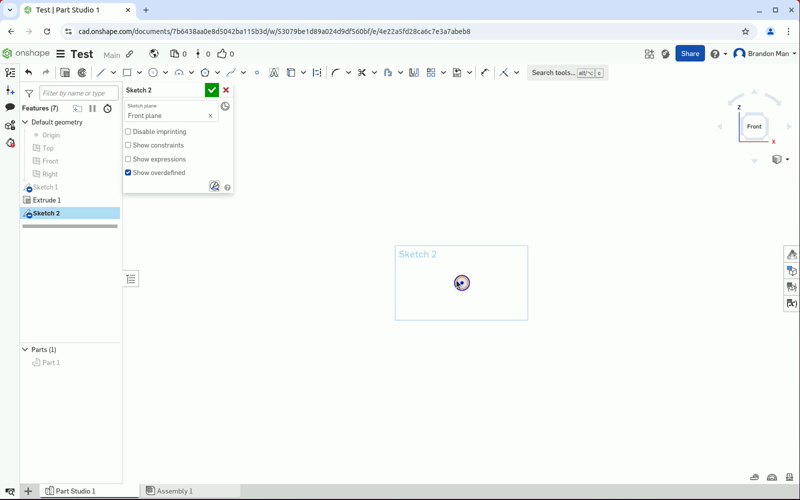
scroll(6)
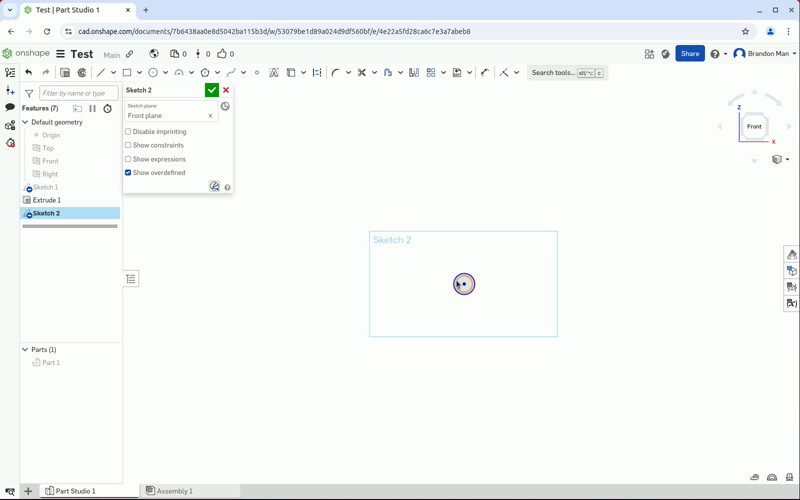
scroll(6)
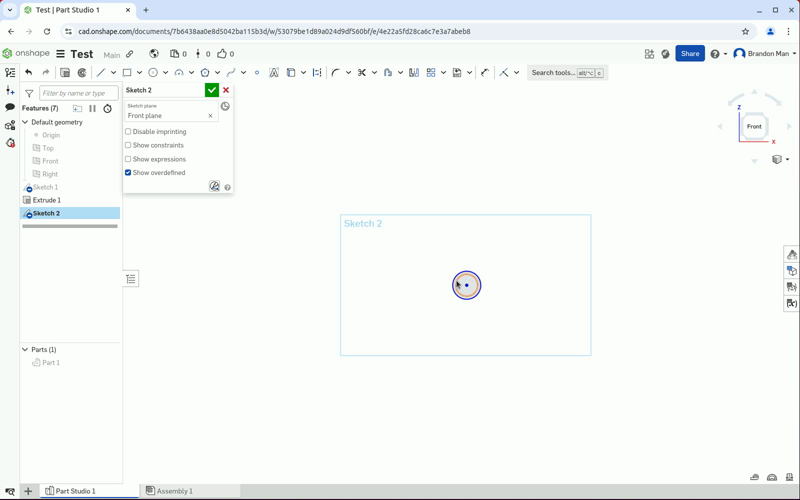
scroll(6)
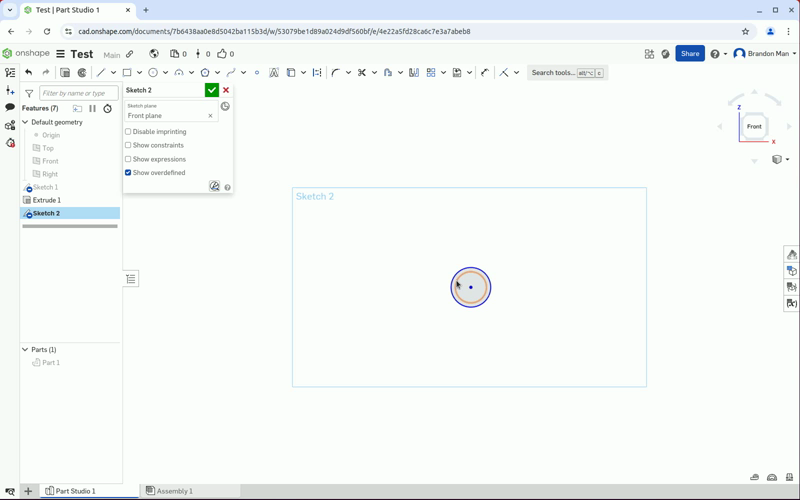
scroll(6)
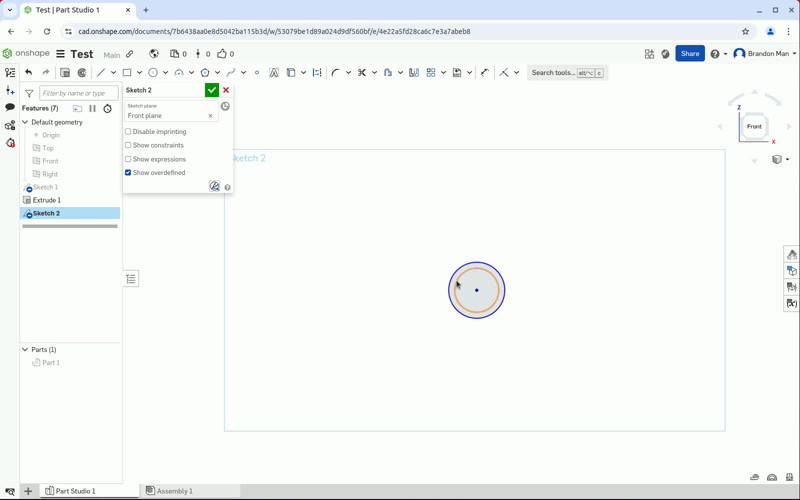
scroll(6)
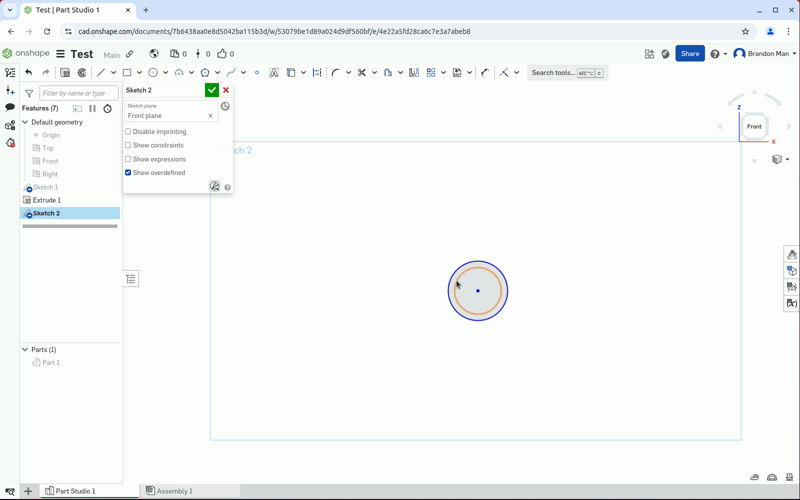
scroll(6)
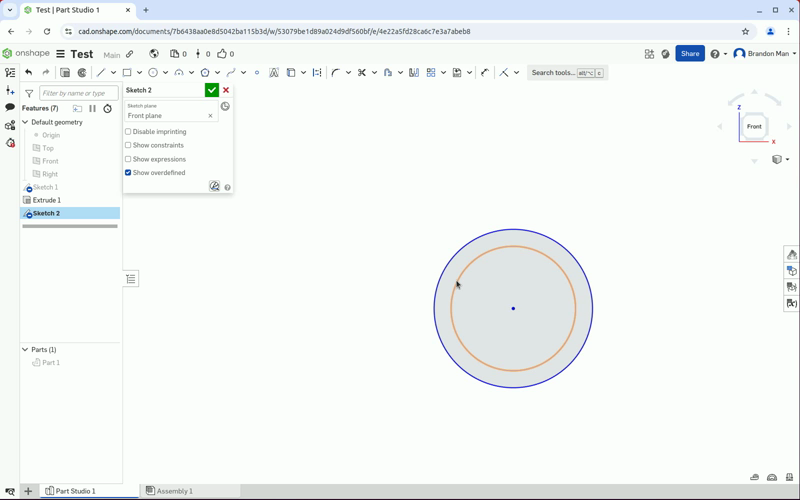
click(456, 280)
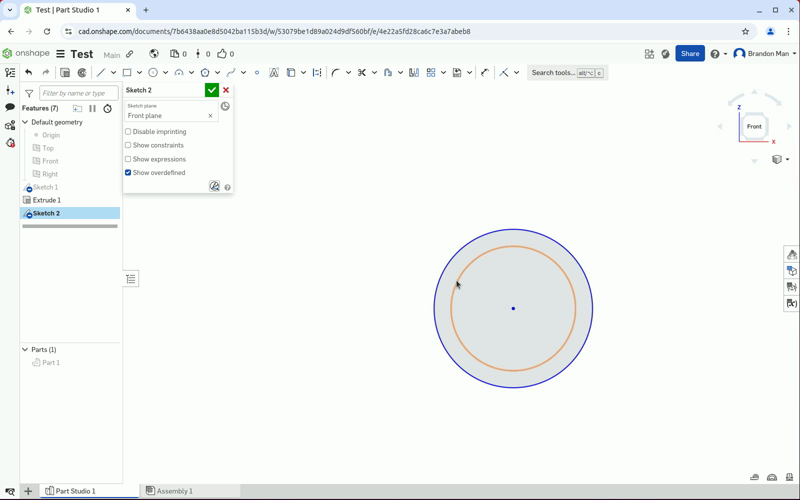
scroll(-6)
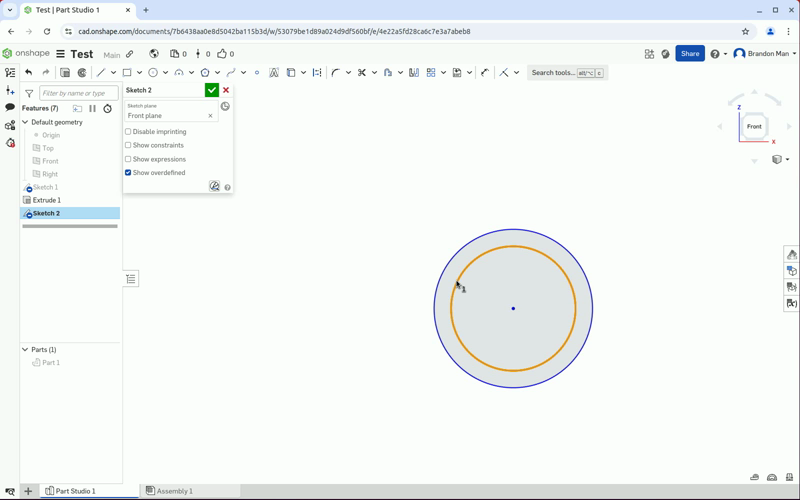
scroll(-6)
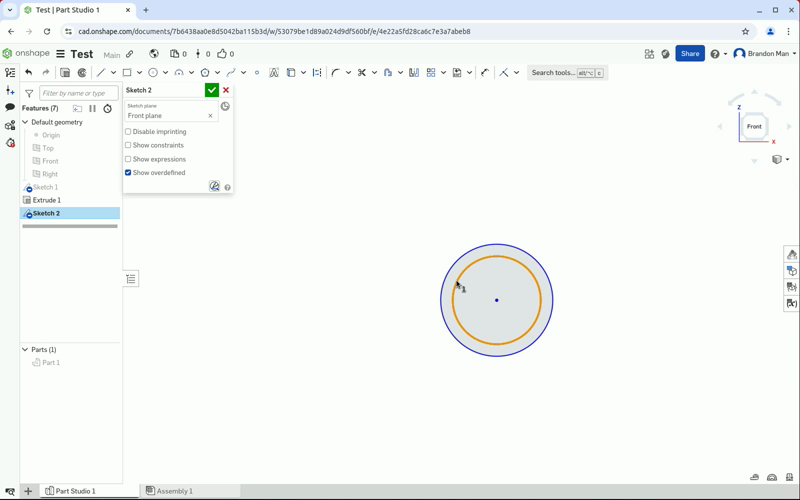
scroll(-6)
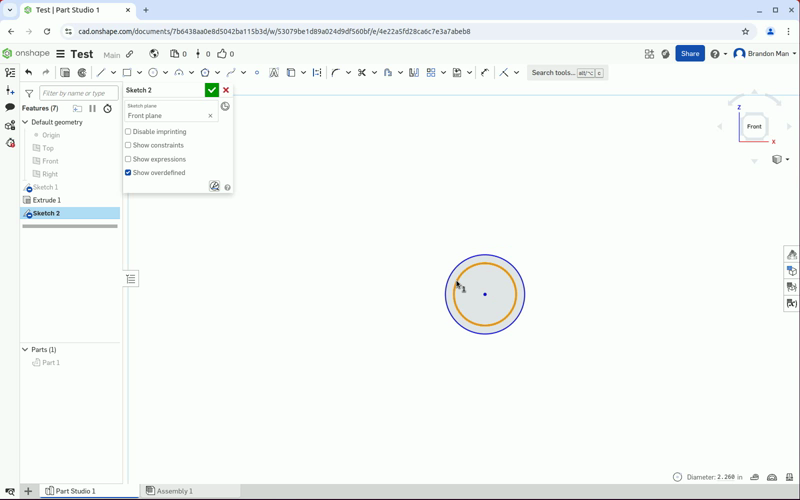
scroll(-6)
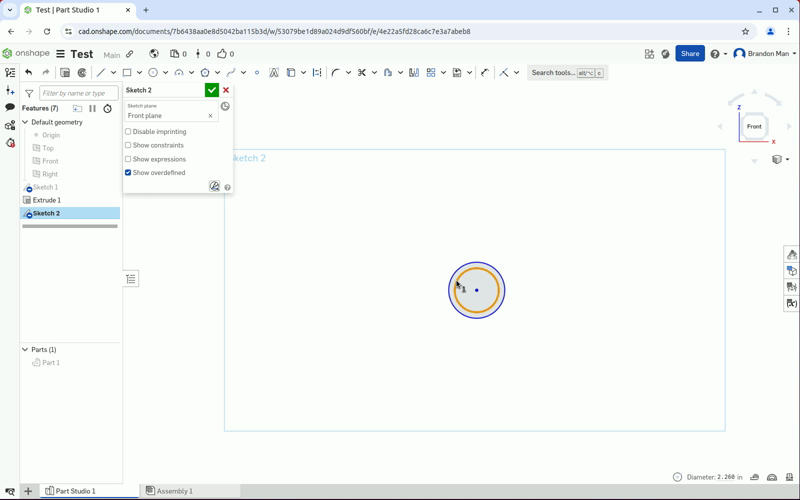
scroll(-6)
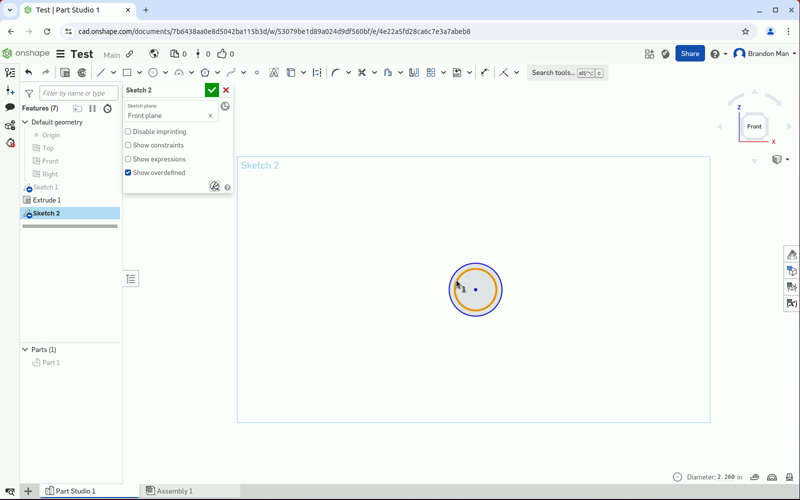
scroll(-6)
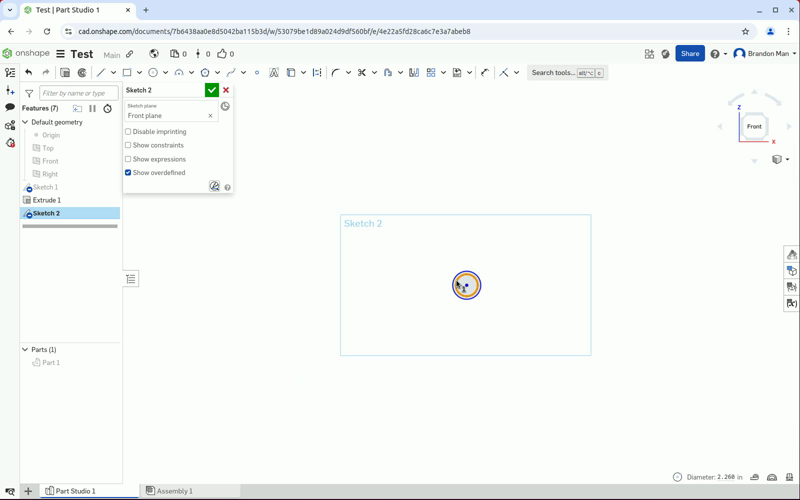
scroll(-6)
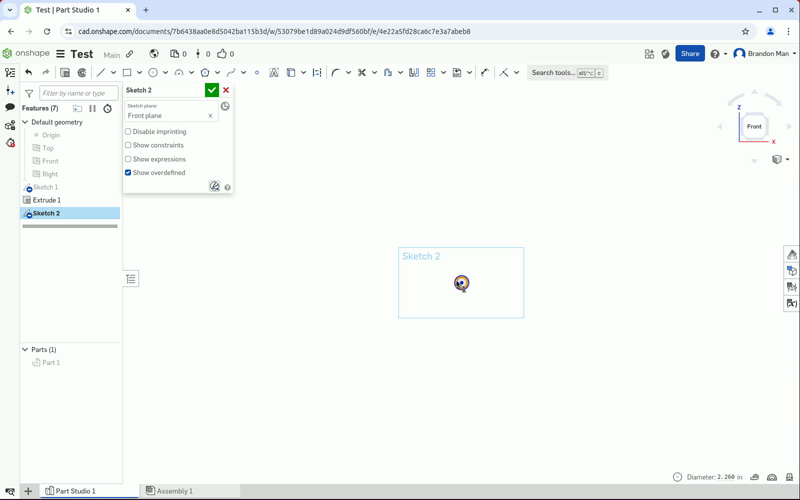
mouse_move(73, 352)
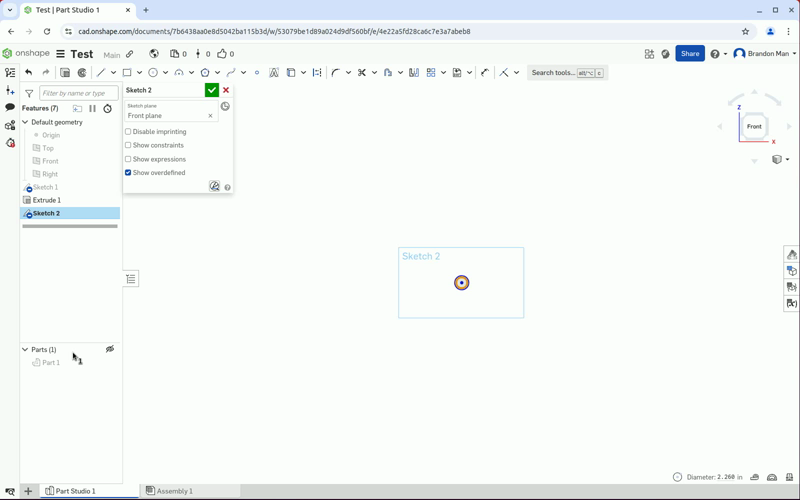
key(shift+y)
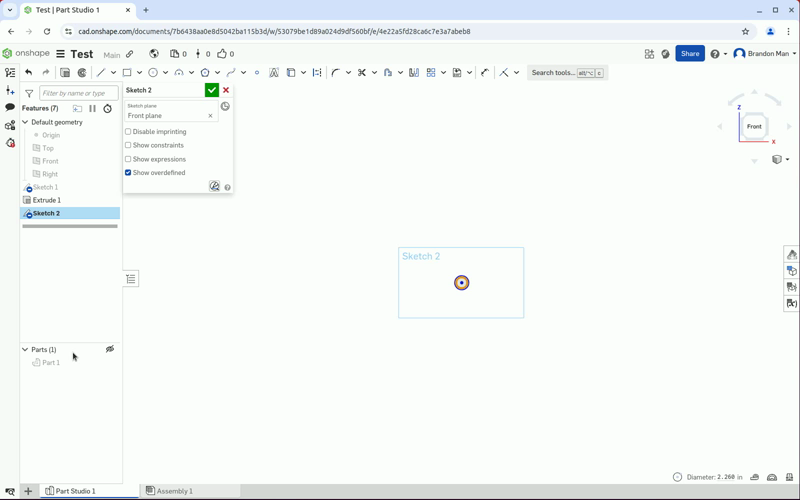
key(shift+e)
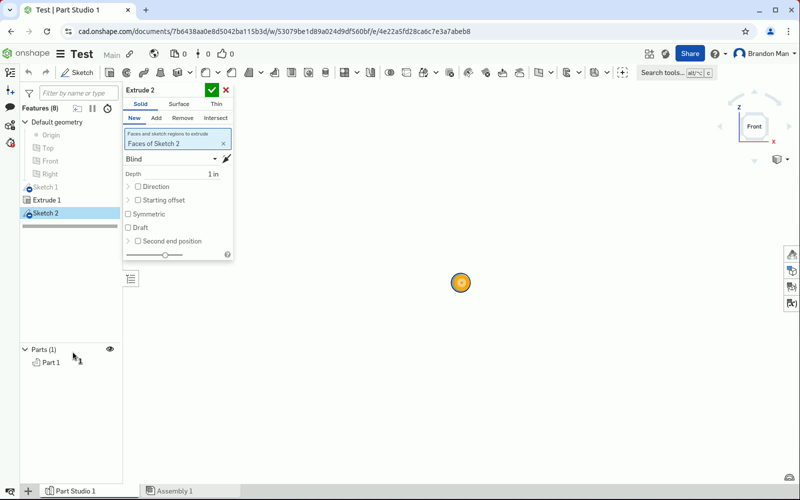
mouse_move(143, 106)
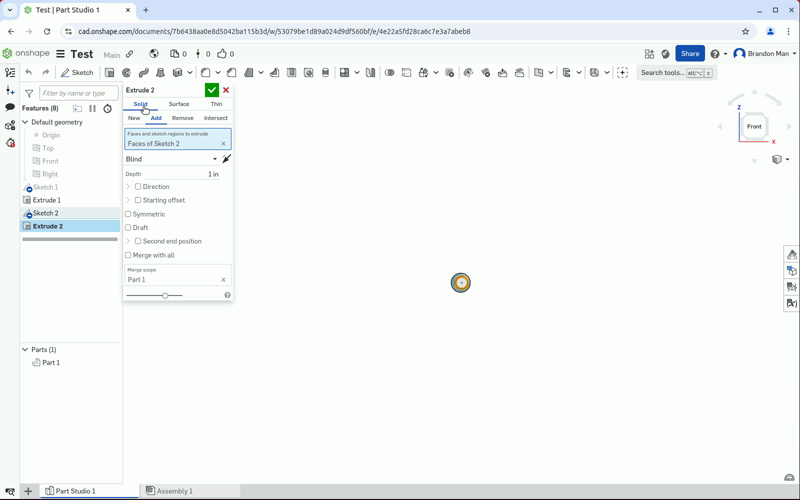
click(143, 106)
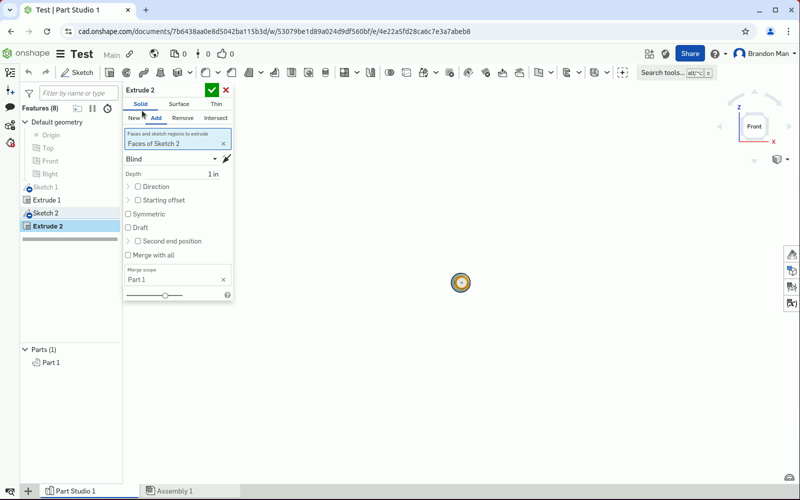
mouse_move(137, 120)
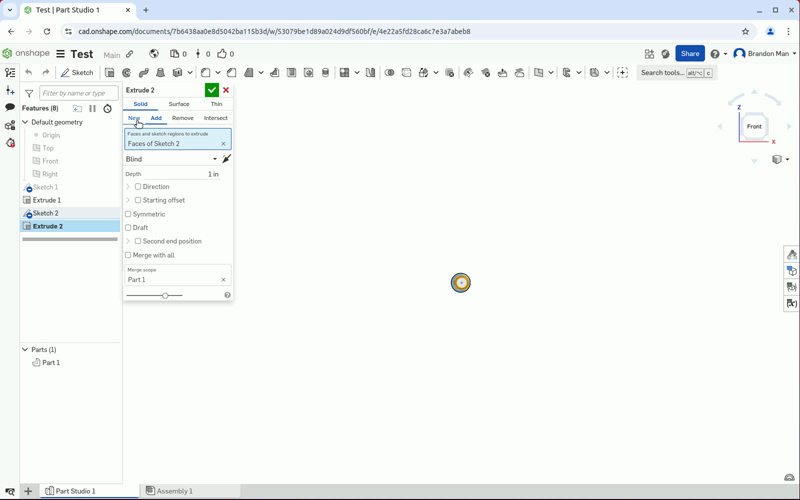
click(137, 120)
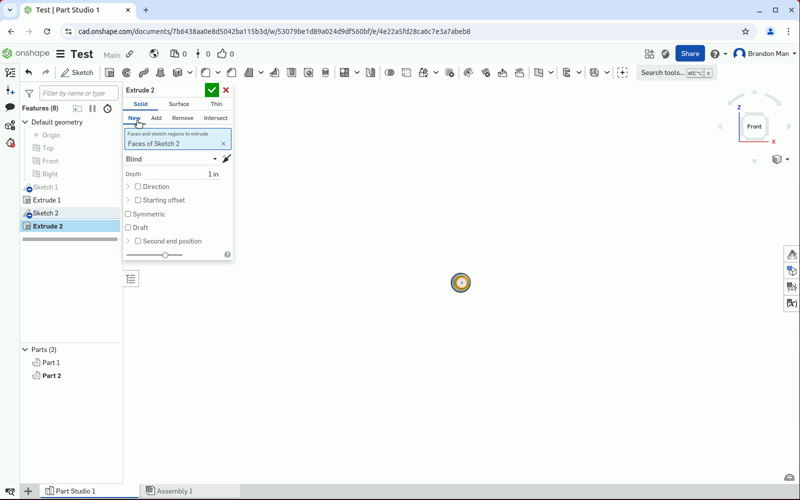
key(tab, 4)
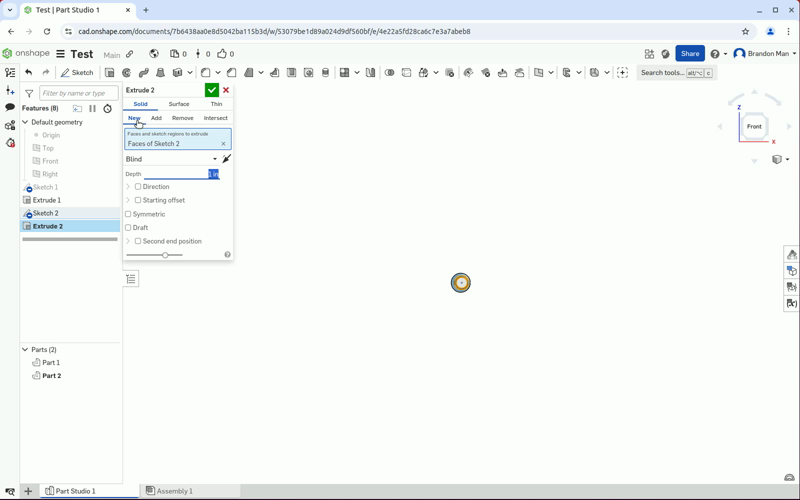
text(23.108)
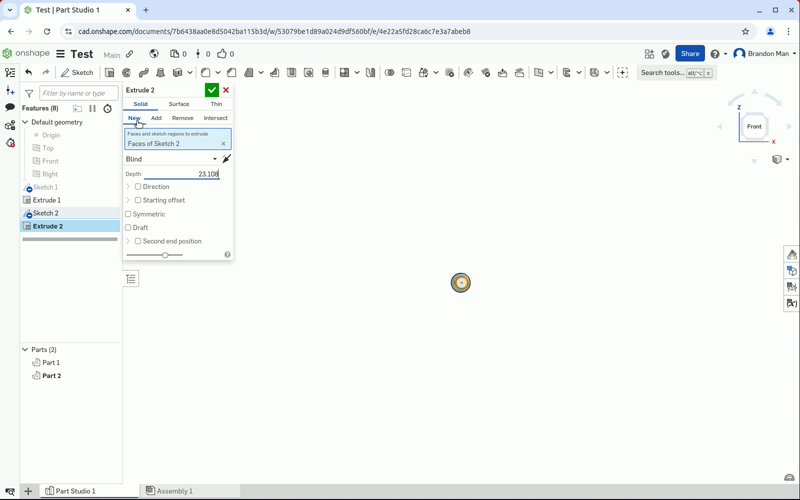
key(enter)
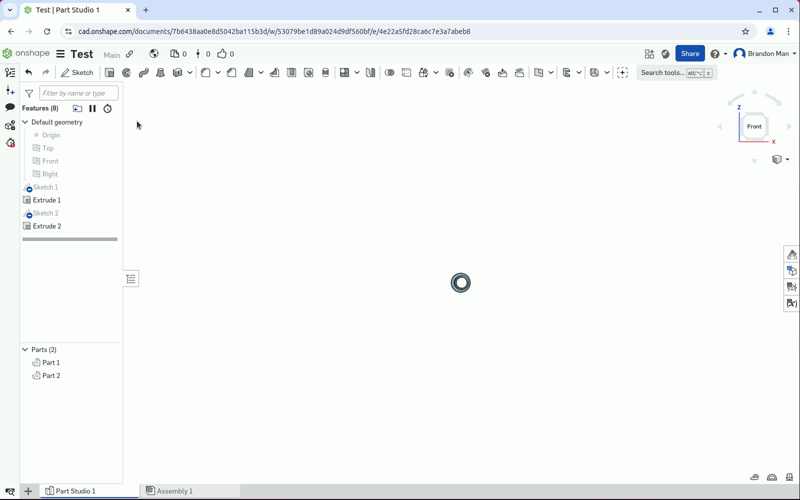
key(shift+h)
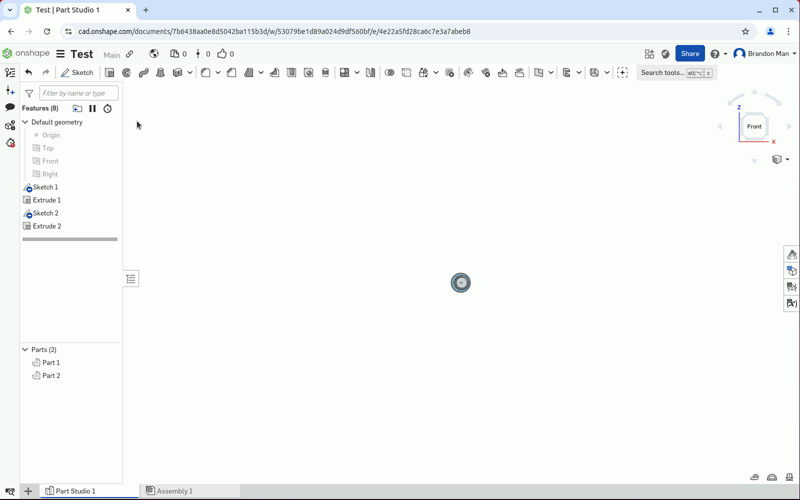
key(shift+h)
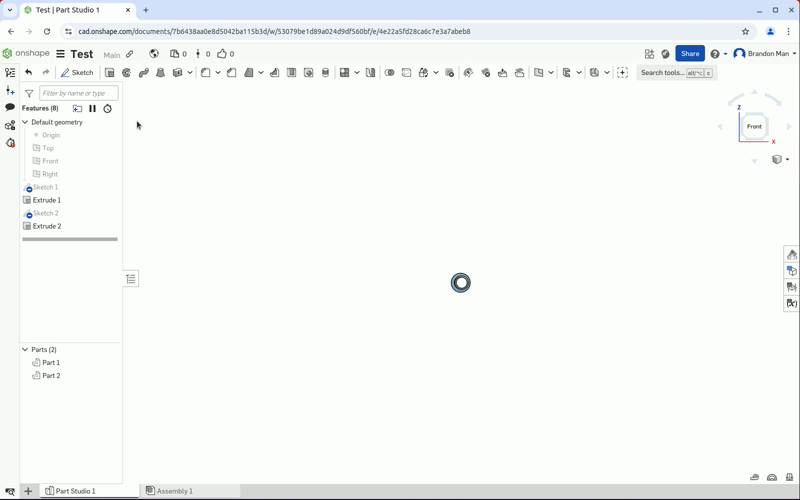
mouse_move(73, 189)
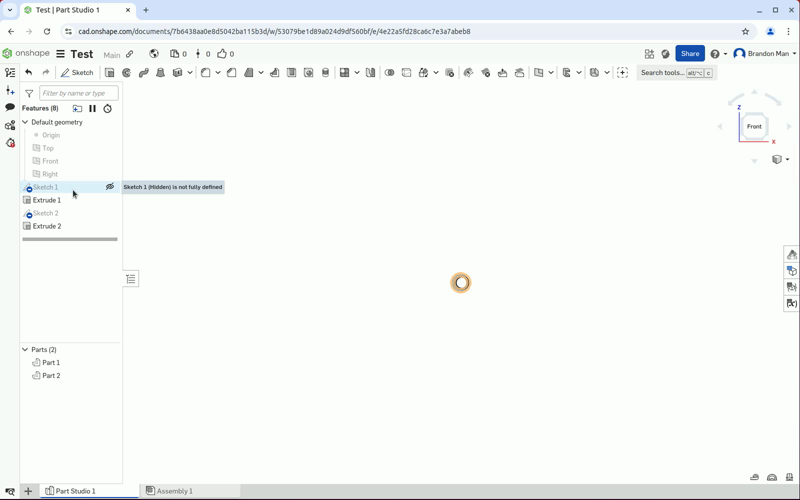
click(73, 189)
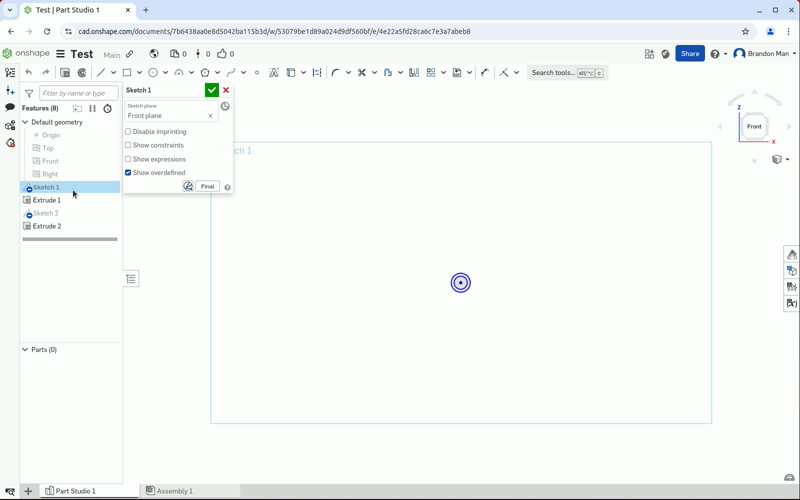
mouse_move(229, 92)
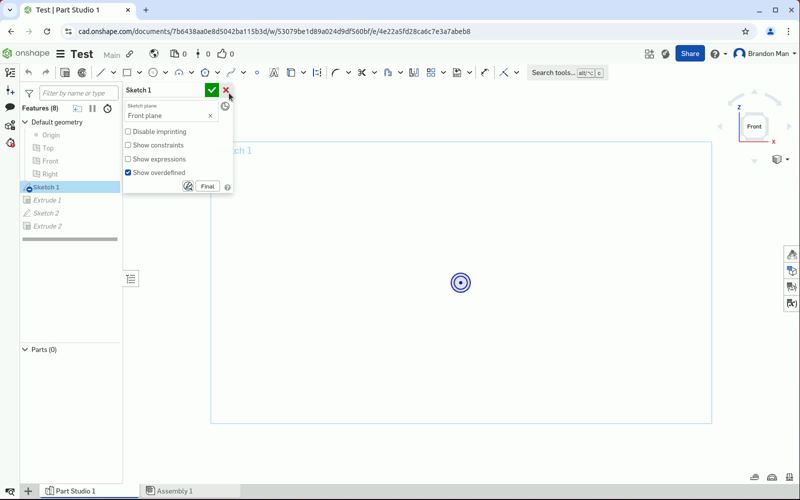
click(229, 92)
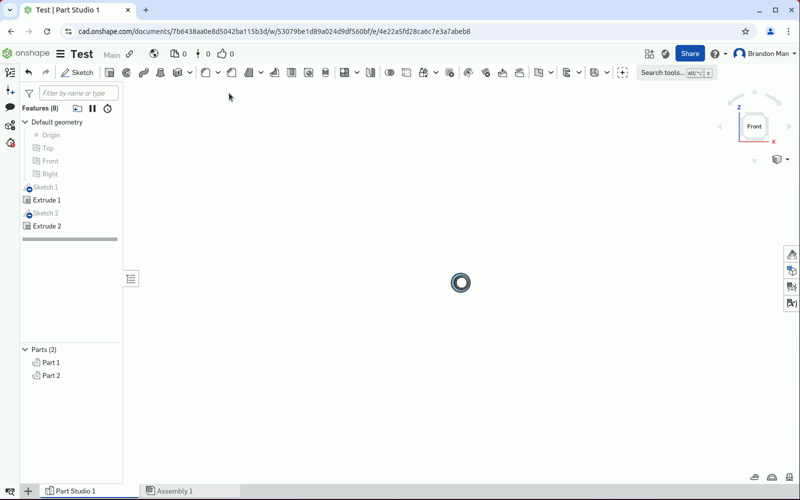
mouse_move(541, 75)
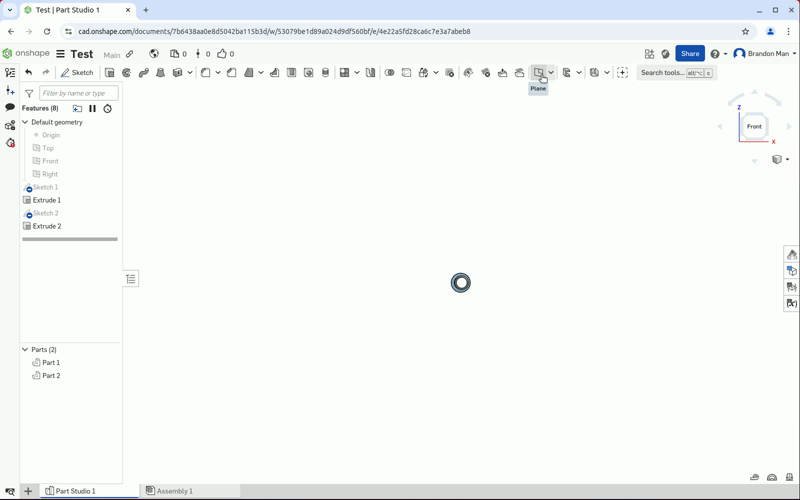
click(541, 75)
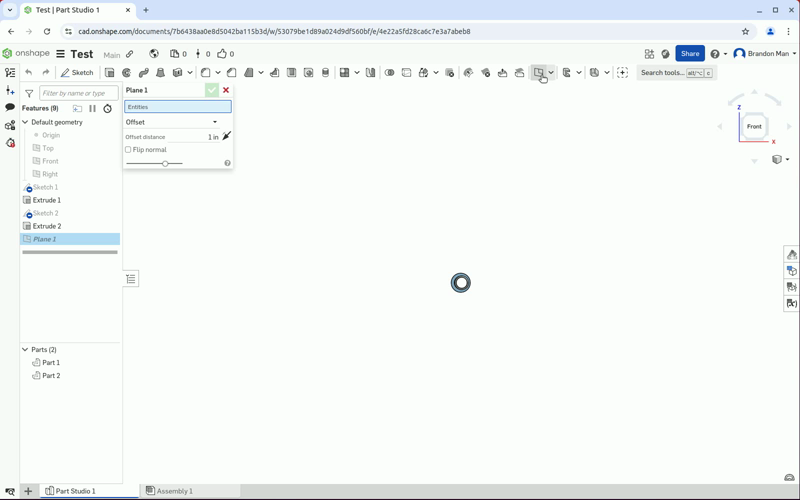
mouse_move(73, 163)
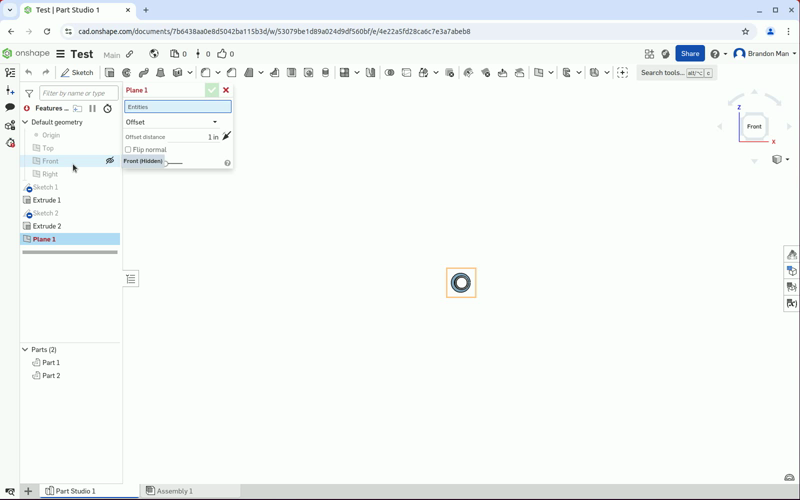
click(73, 163)
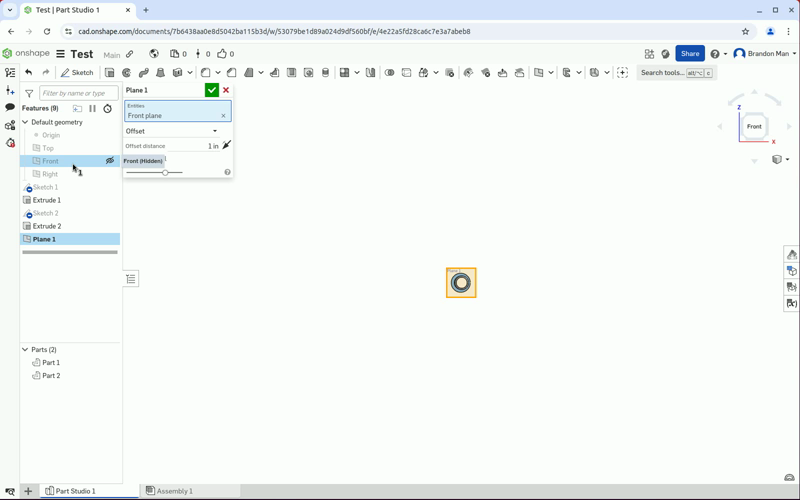
key(tab, 2)
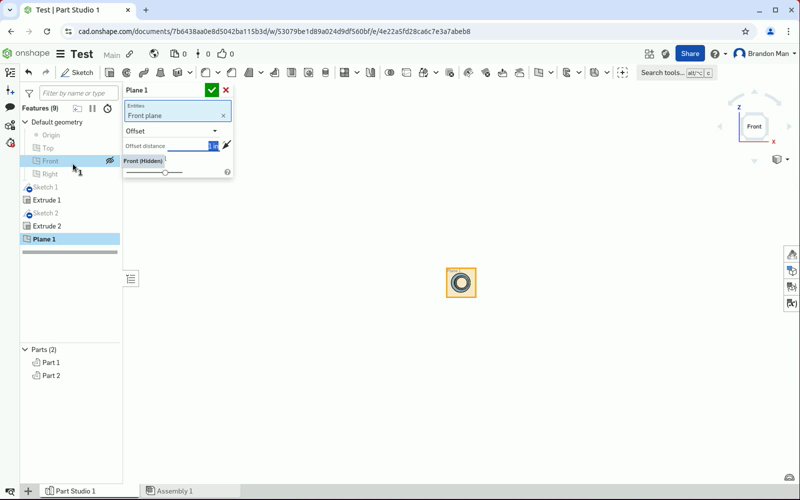
text(23.108)
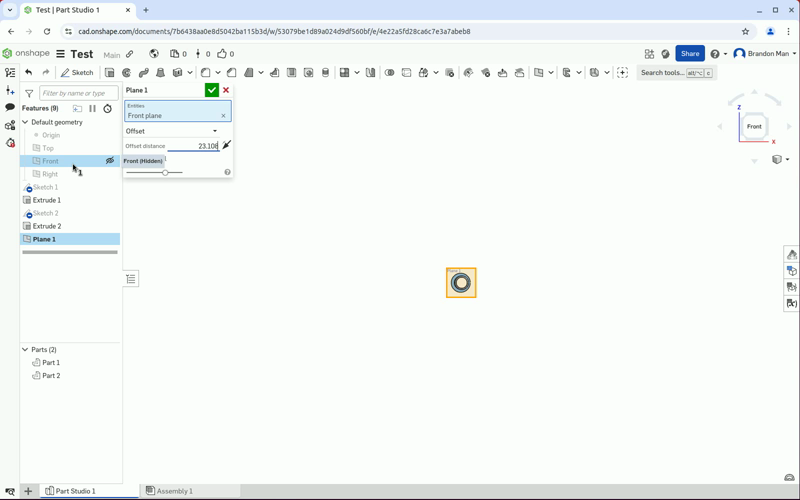
key(enter, 2)
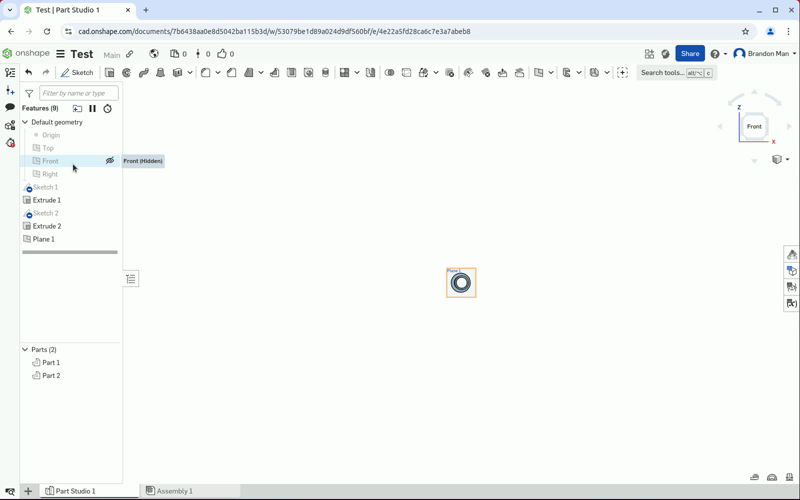
key(shift+s)
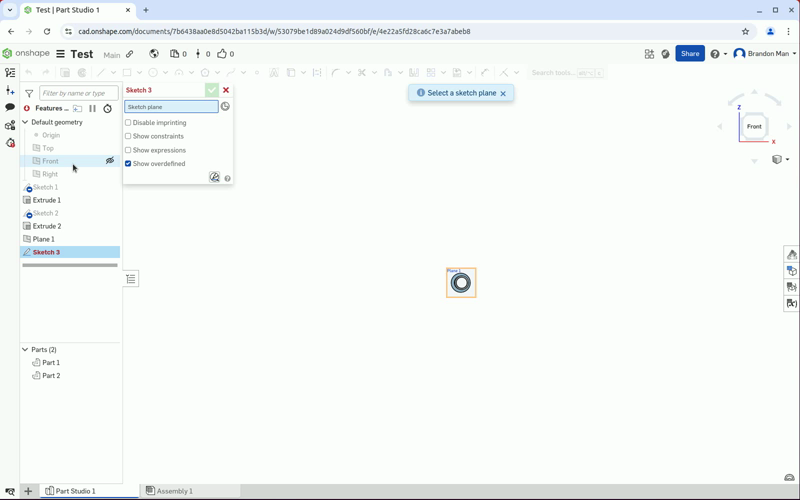
mouse_move(73, 241)
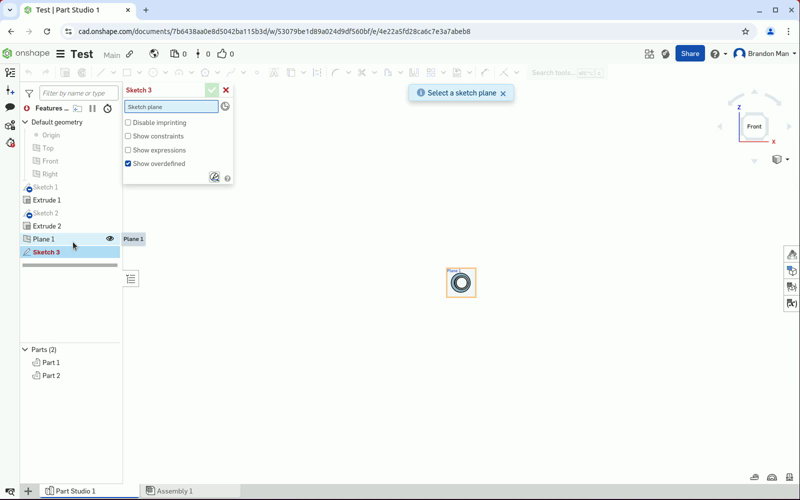
click(73, 241)
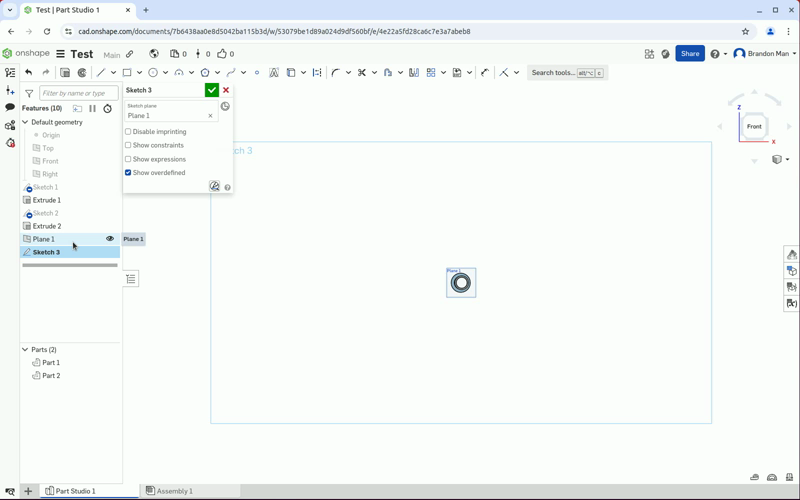
mouse_move(73, 352)
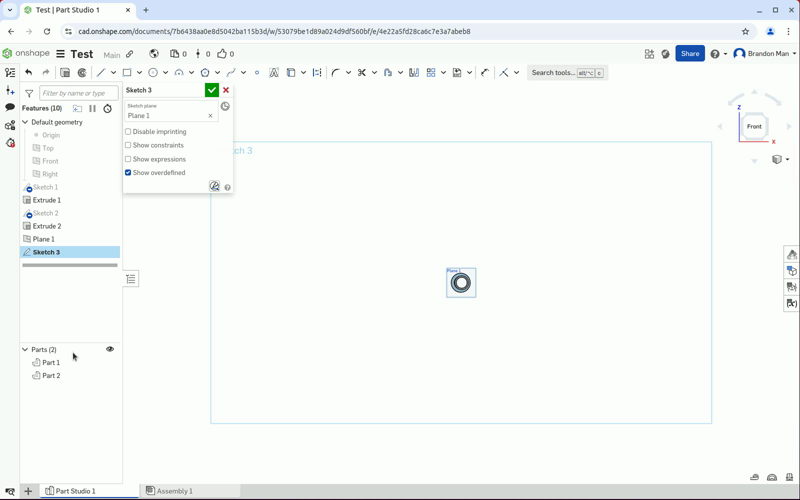
key(y)
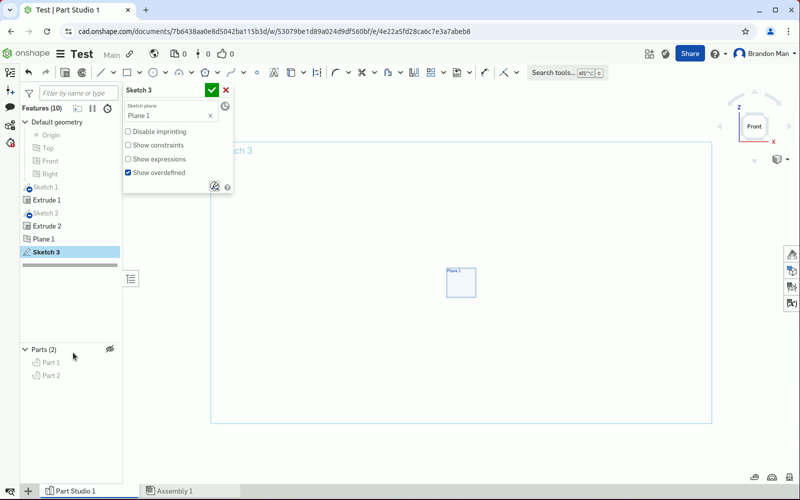
key(c)
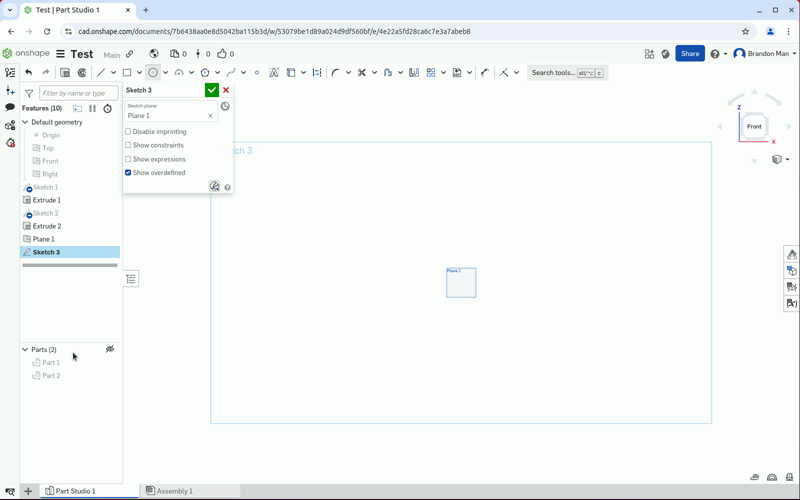
key_down(shift)
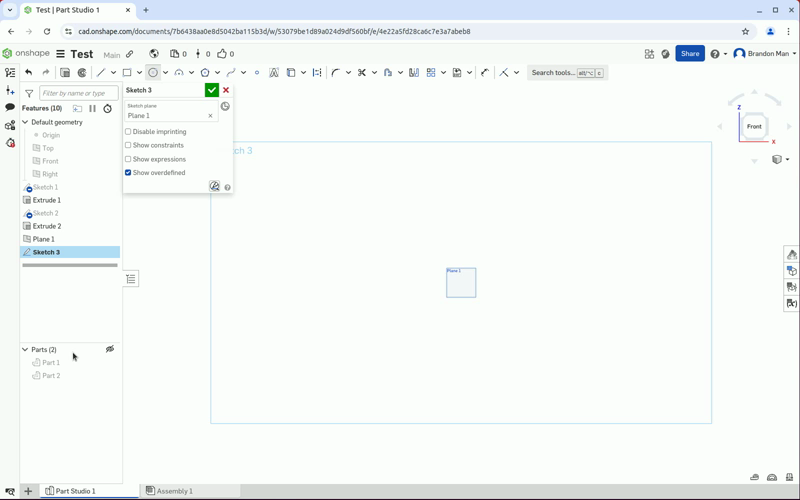
mouse_move(460, 282)
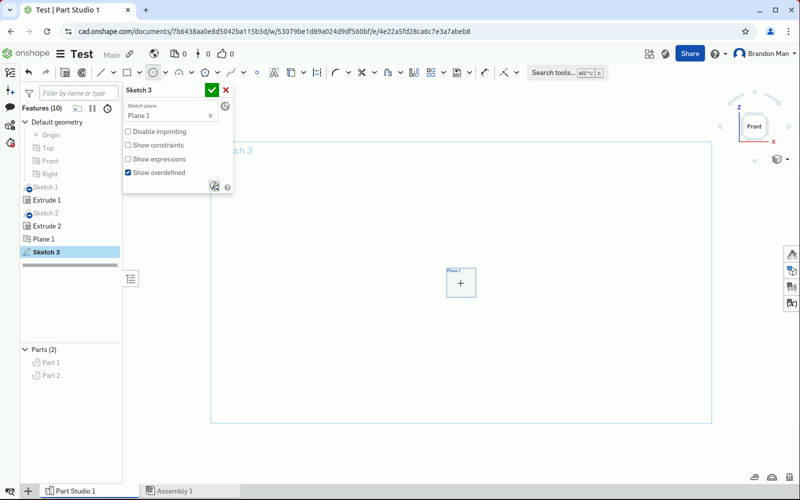
click(460, 282)
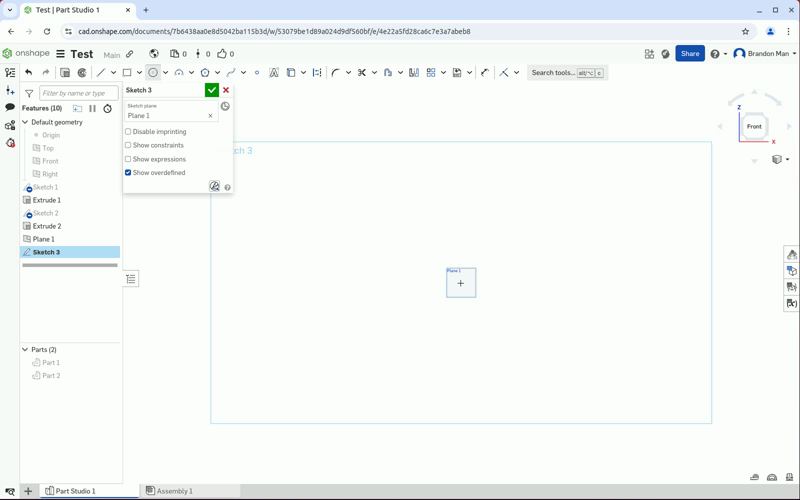
key_up(shift)
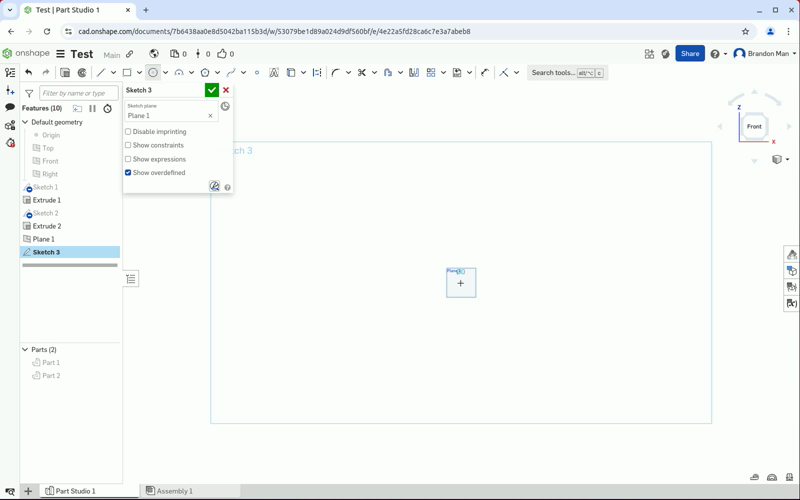
mouse_move(470, 282)
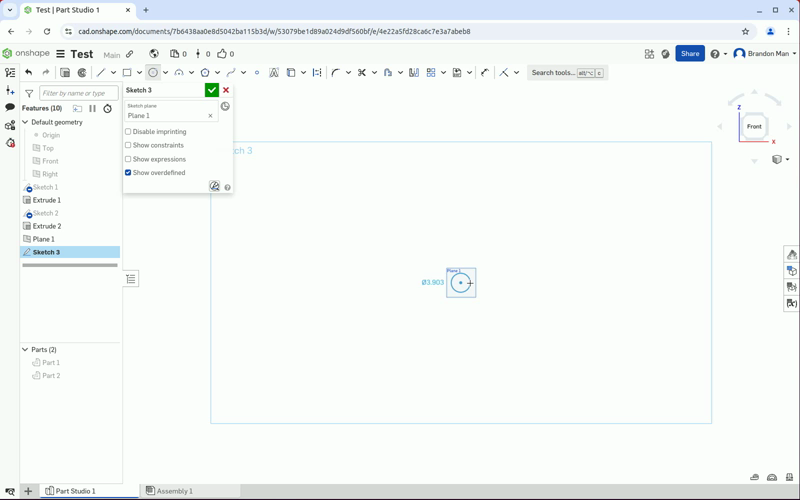
click(470, 282)
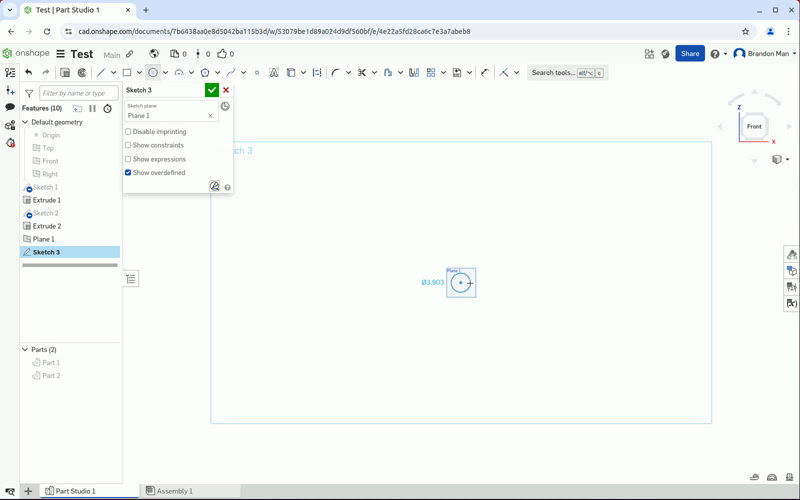
key(esc)
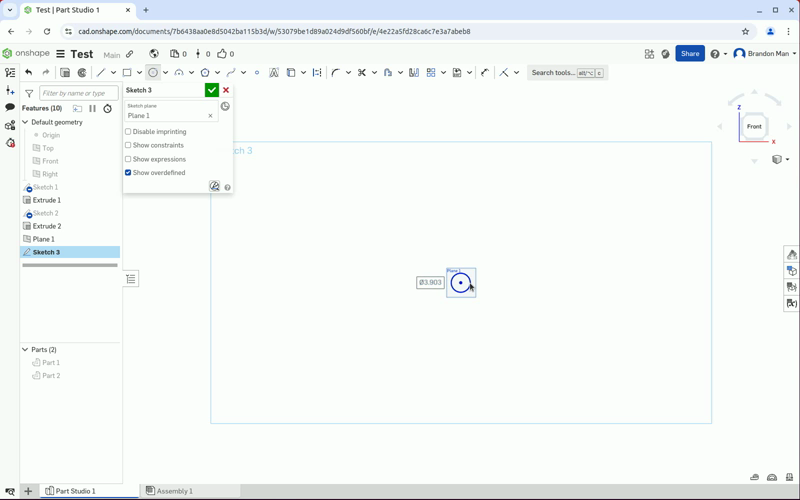
key(c)
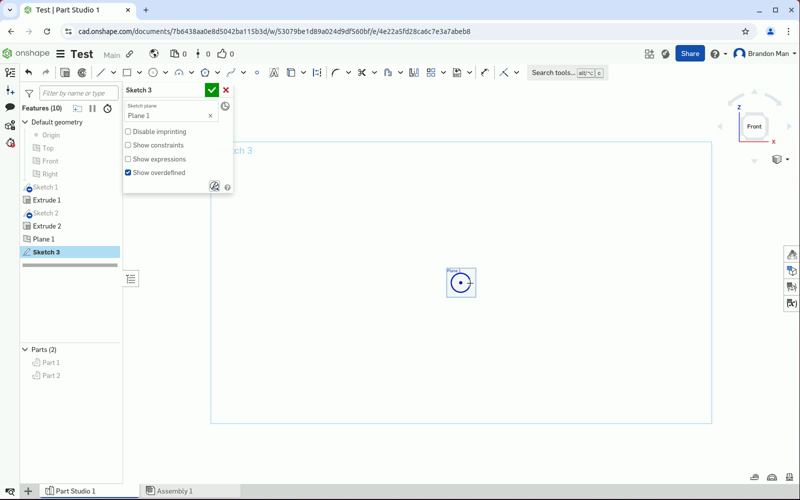
key_down(shift)
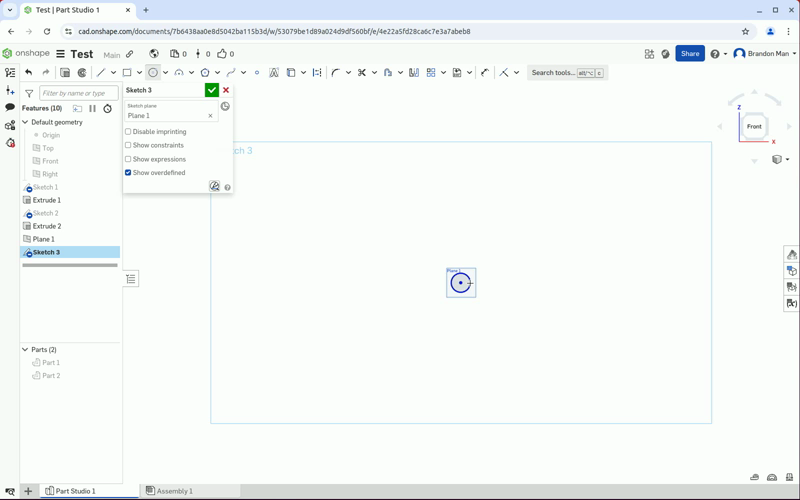
mouse_move(460, 282)
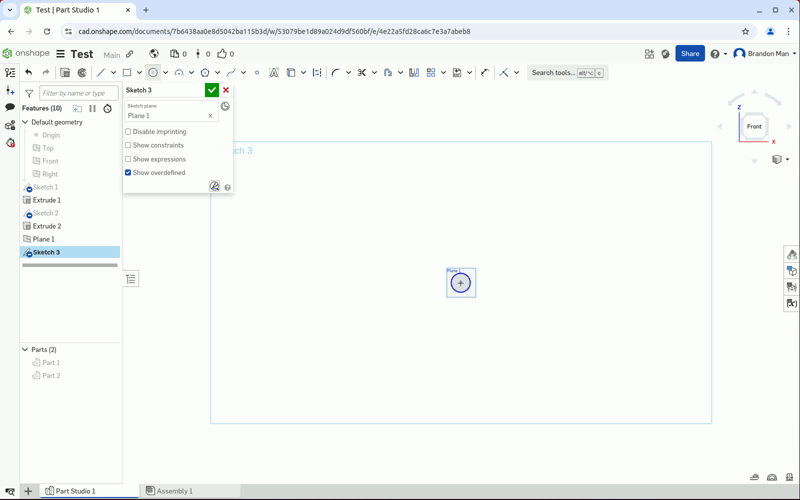
click(460, 282)
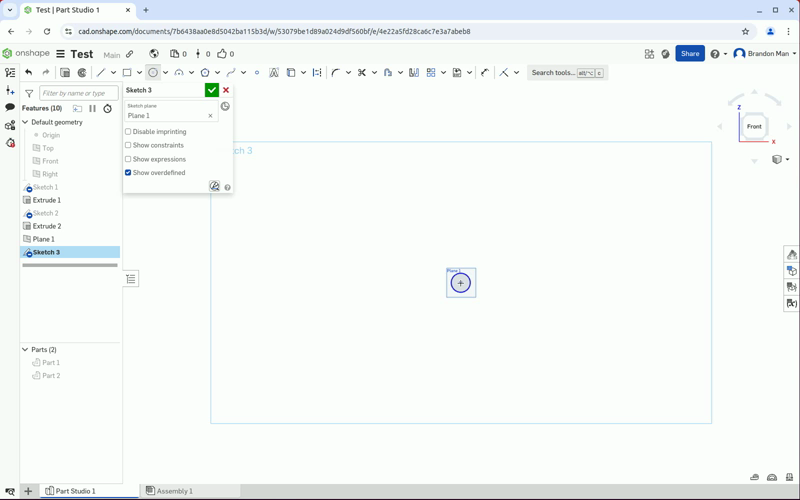
key_up(shift)
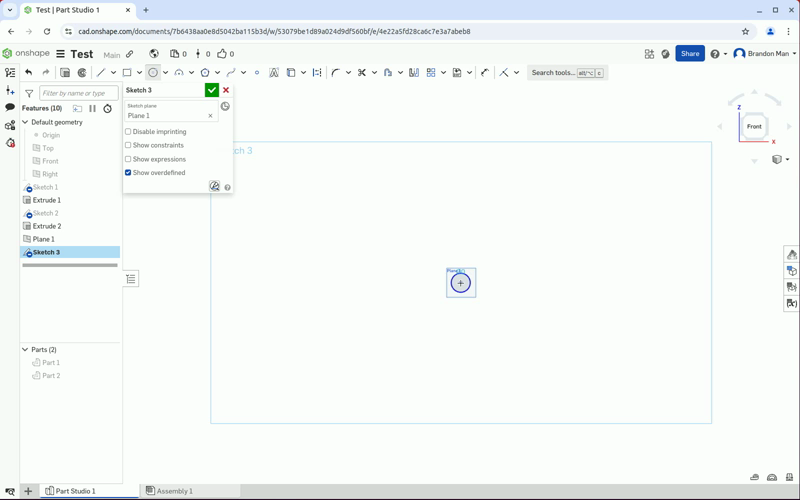
mouse_move(467, 282)
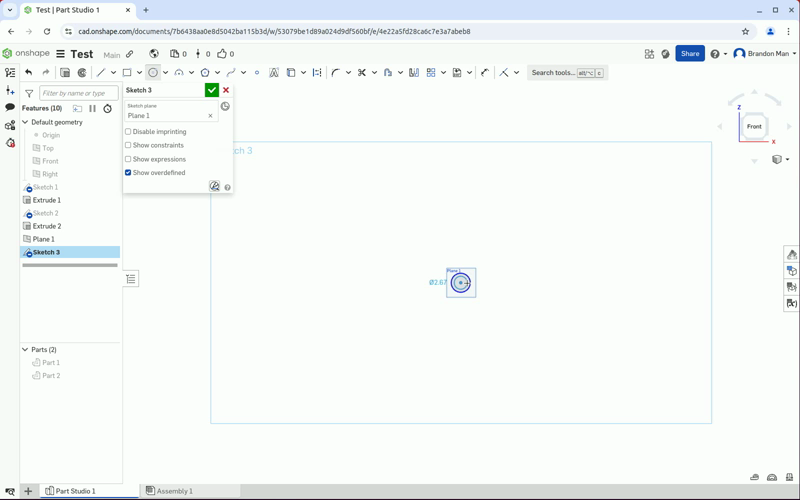
scroll(6)
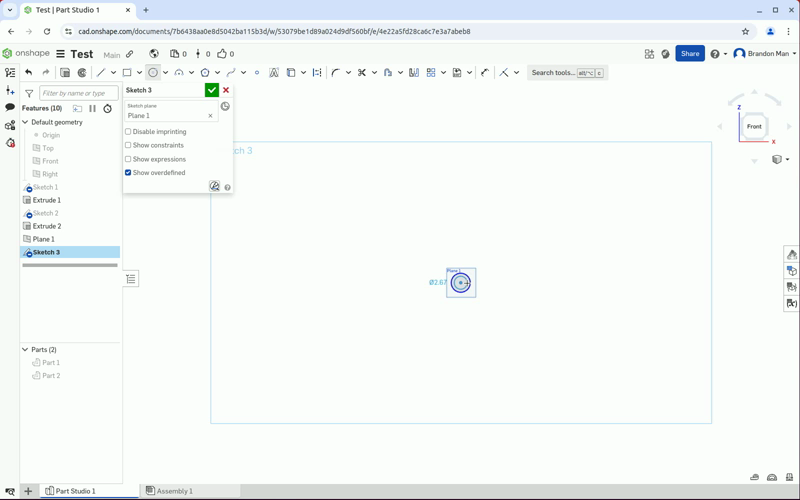
scroll(6)
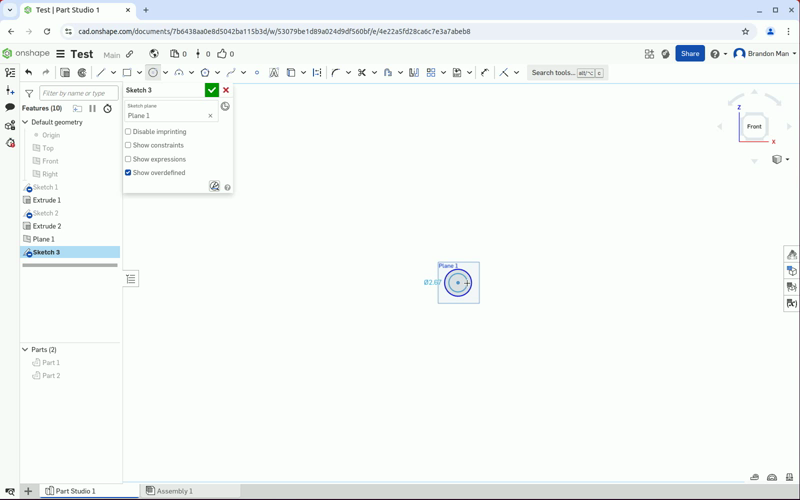
scroll(6)
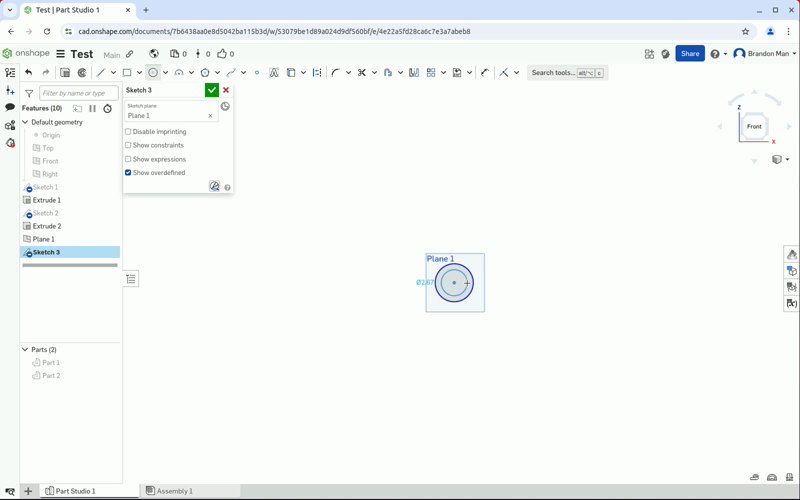
scroll(6)
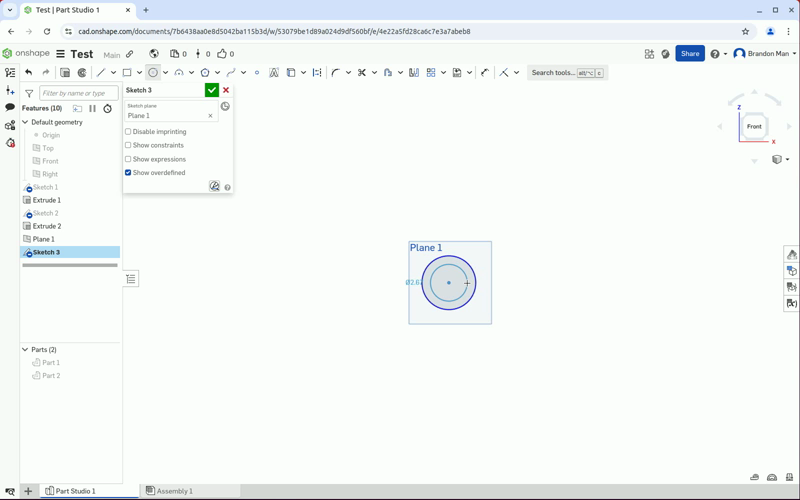
scroll(6)
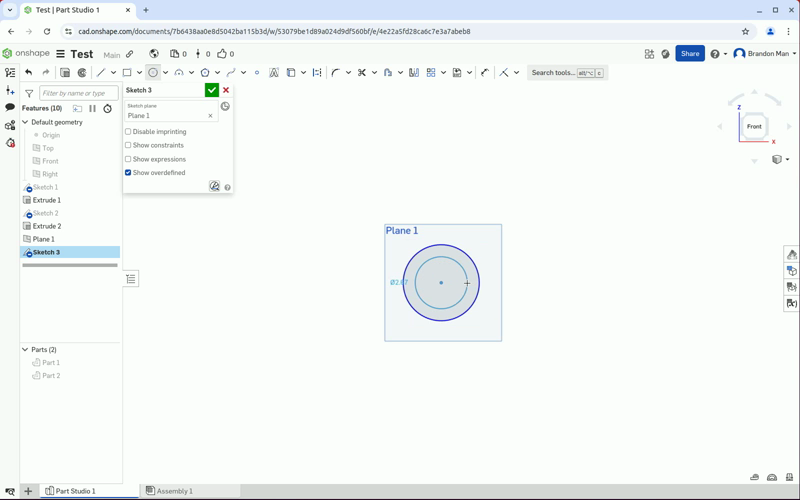
scroll(6)
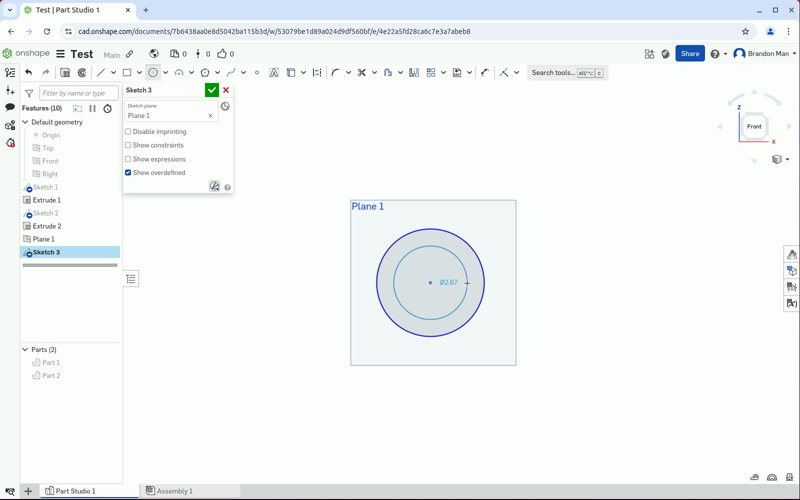
scroll(6)
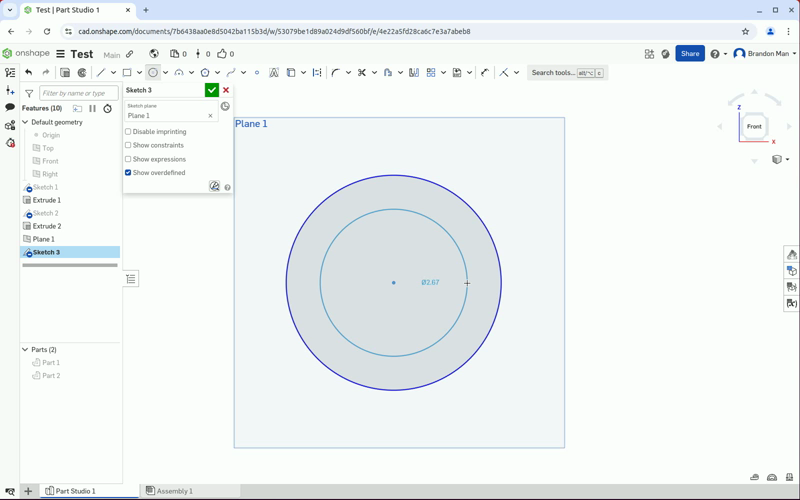
click(467, 282)
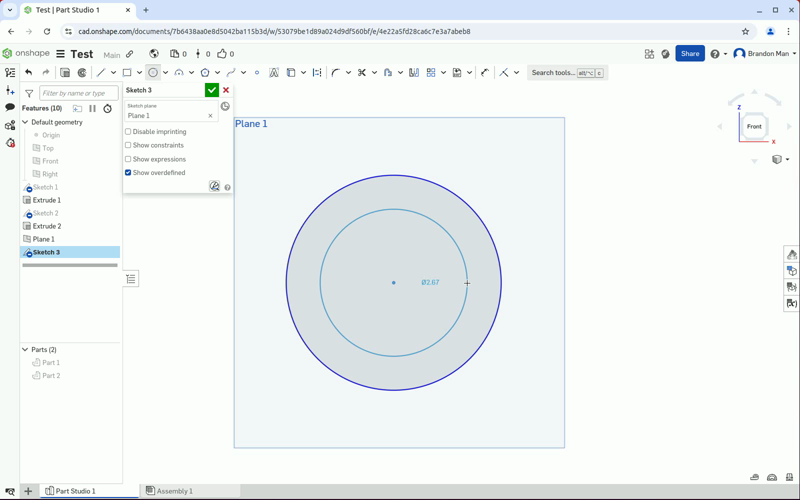
scroll(-6)
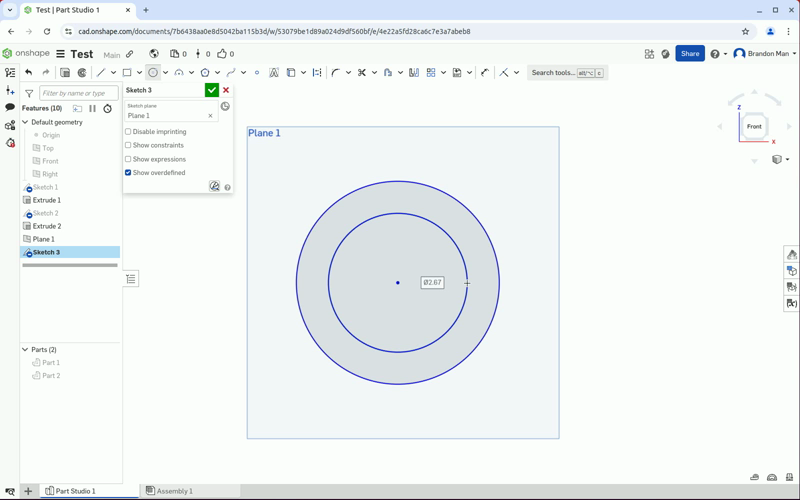
scroll(-6)
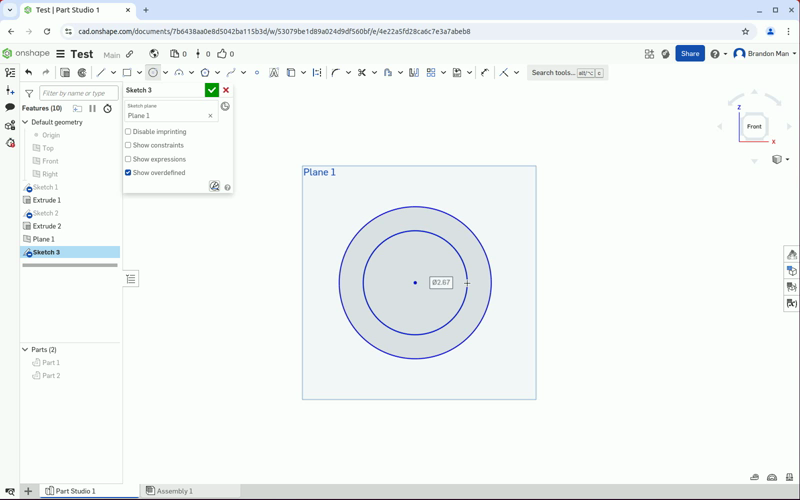
scroll(-6)
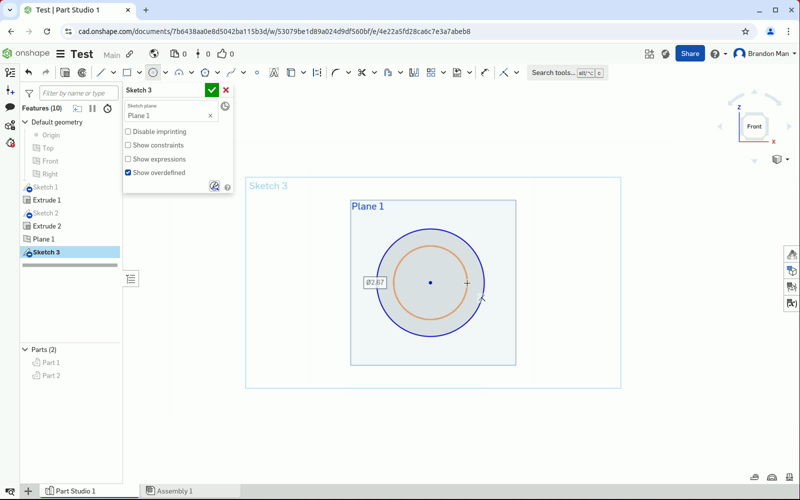
scroll(-6)
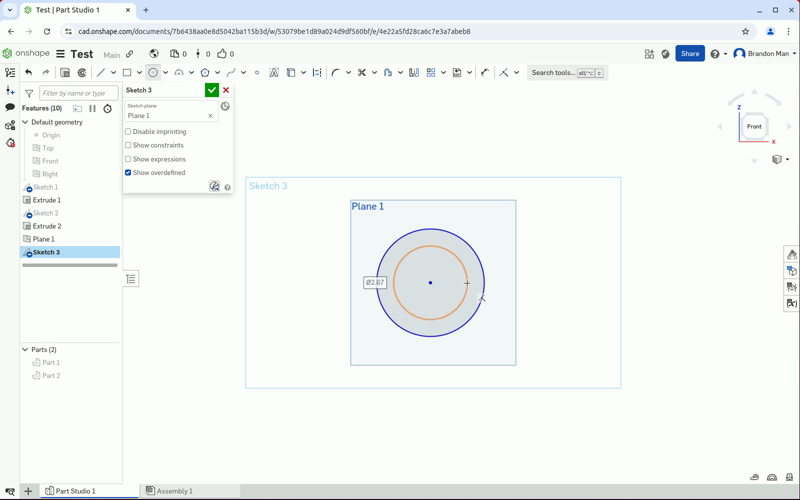
scroll(-6)
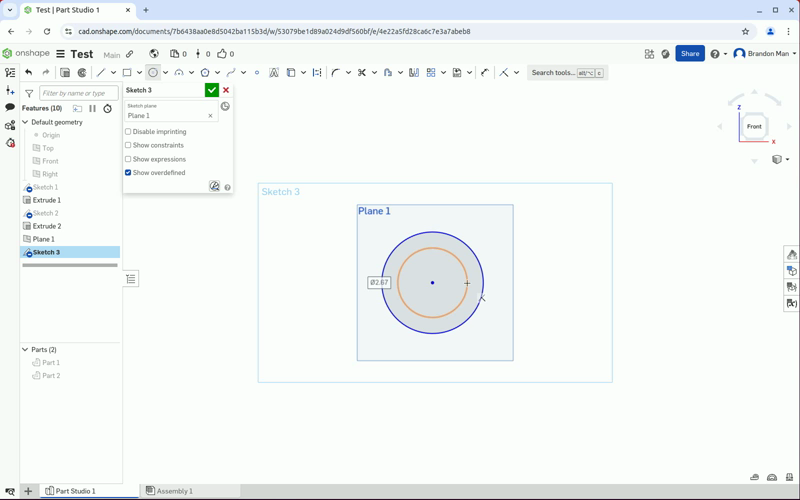
scroll(-6)
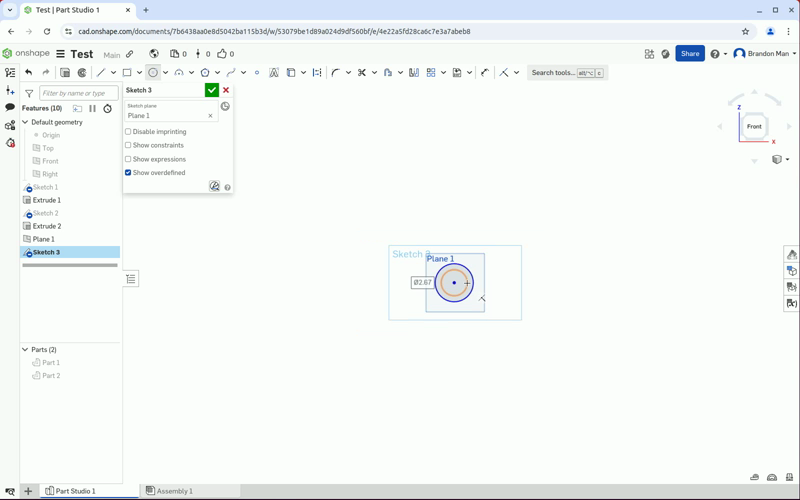
scroll(-6)
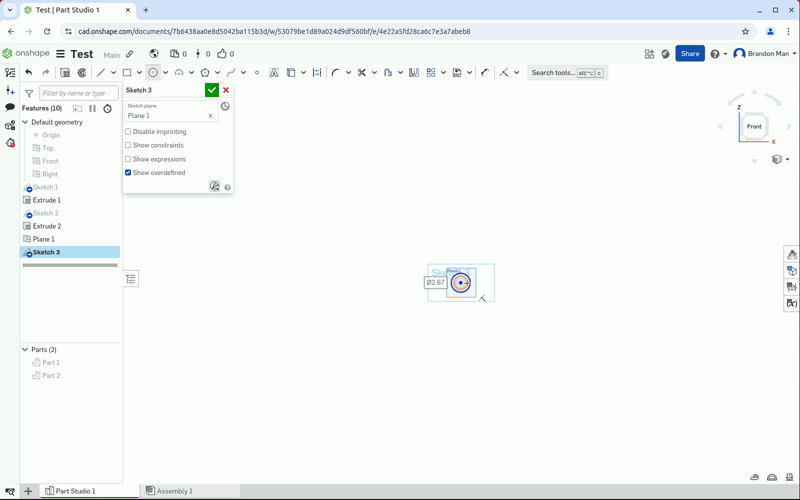
key(esc)
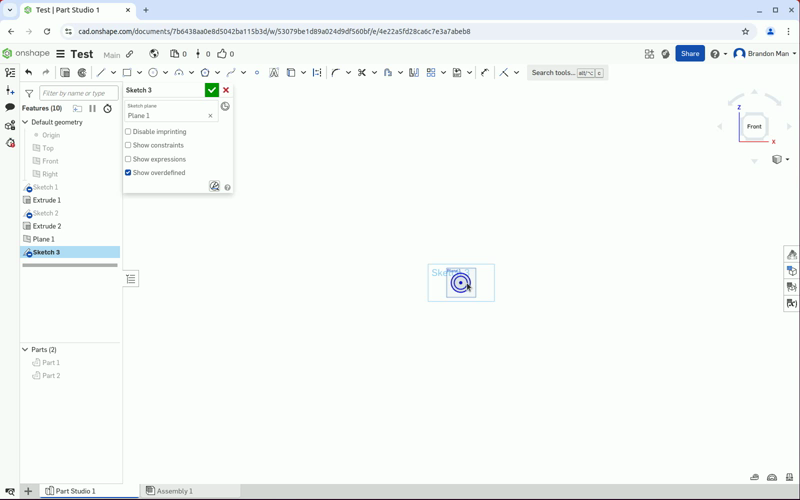
mouse_move(468, 286)
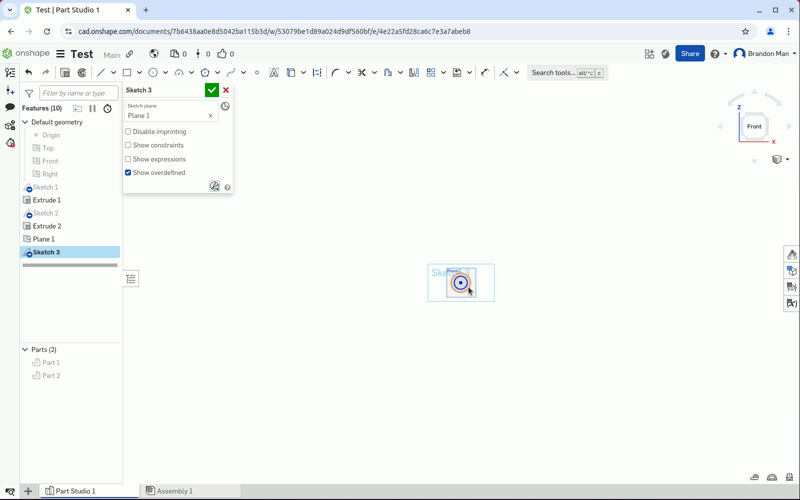
scroll(6)
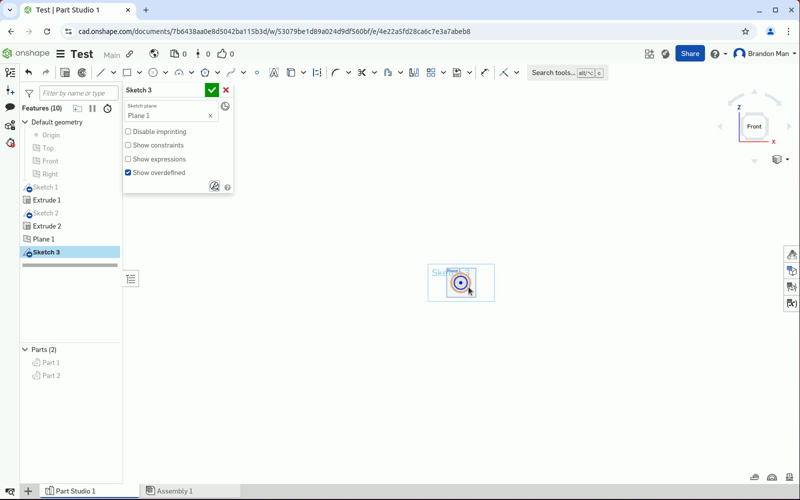
scroll(6)
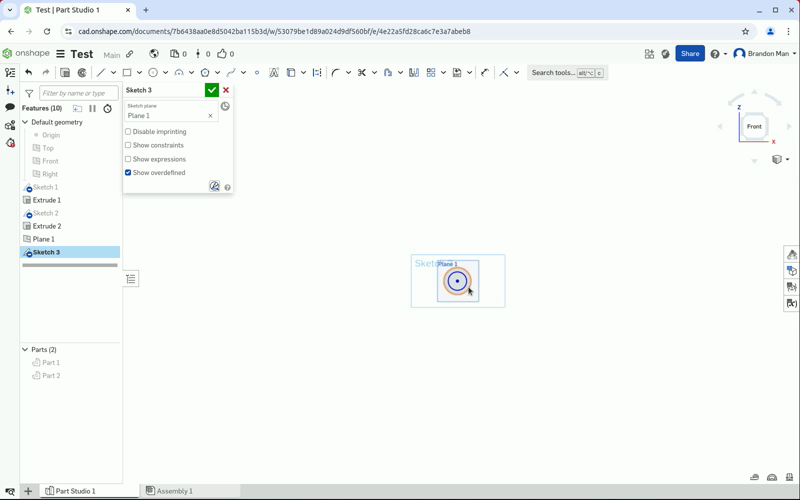
scroll(6)
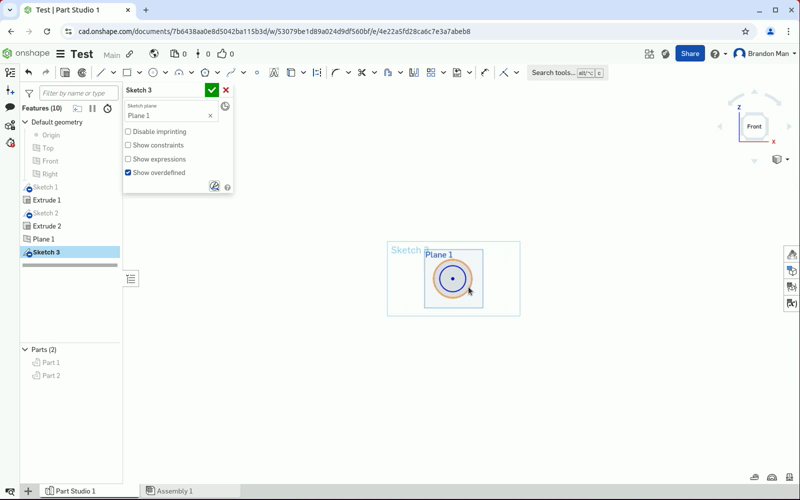
scroll(6)
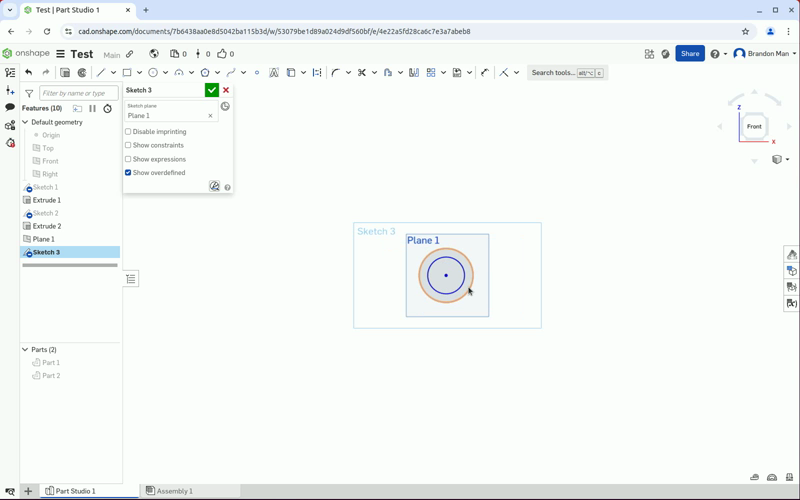
scroll(6)
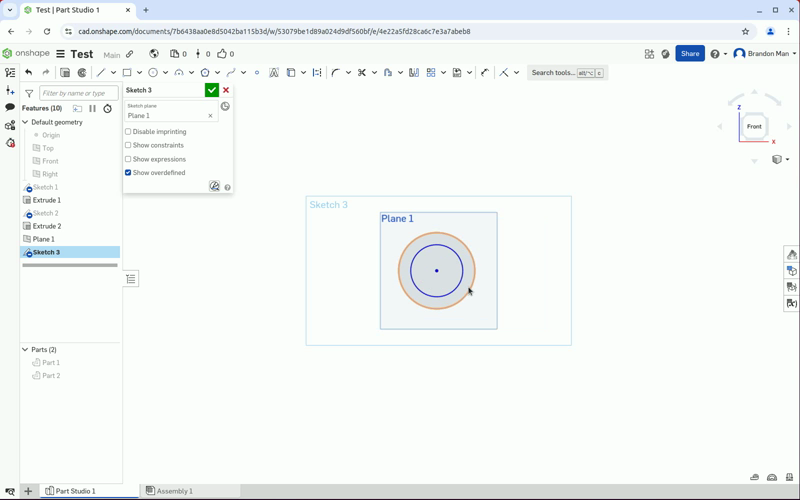
scroll(6)
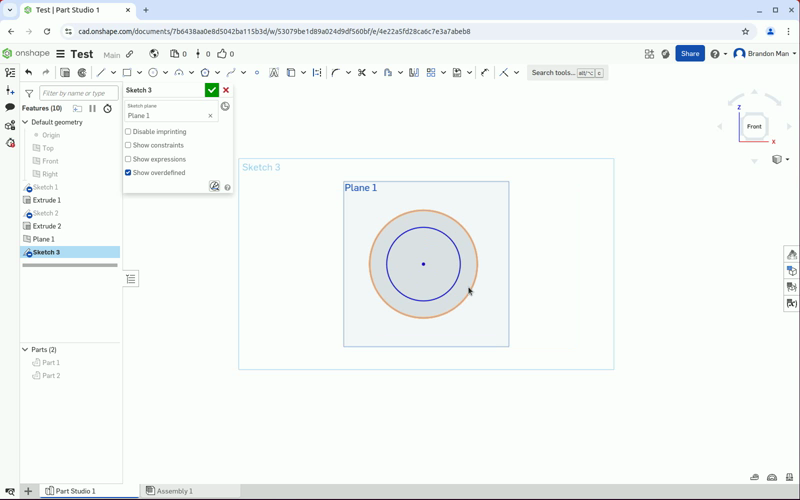
scroll(6)
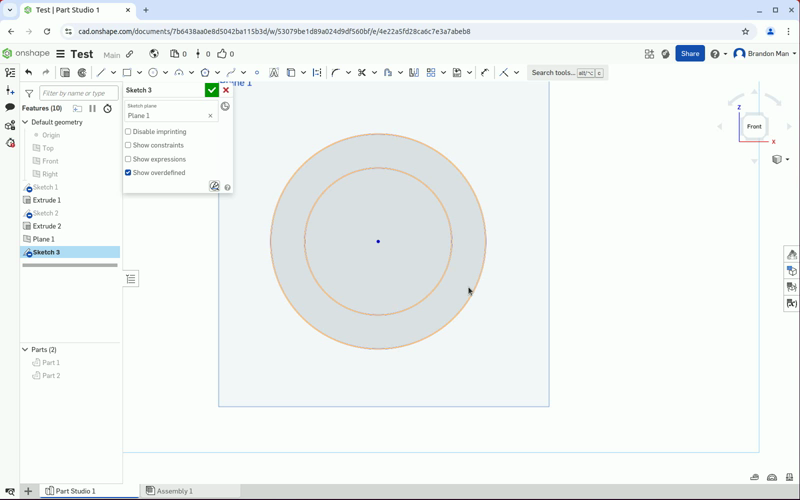
click(468, 286)
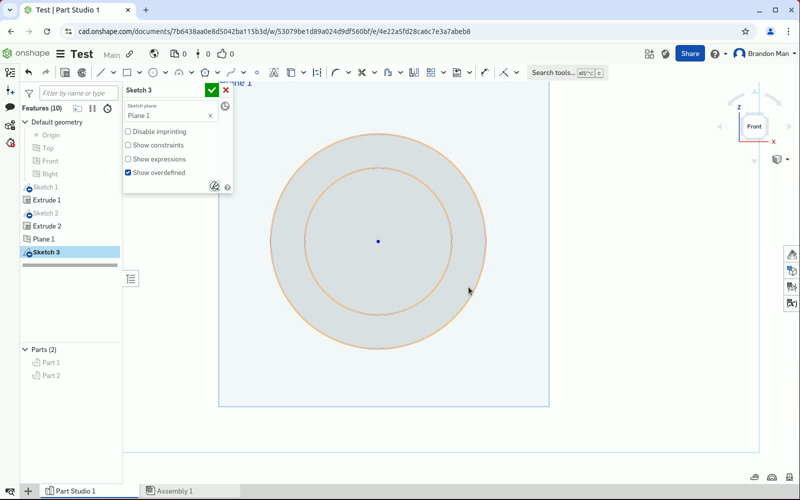
scroll(-6)
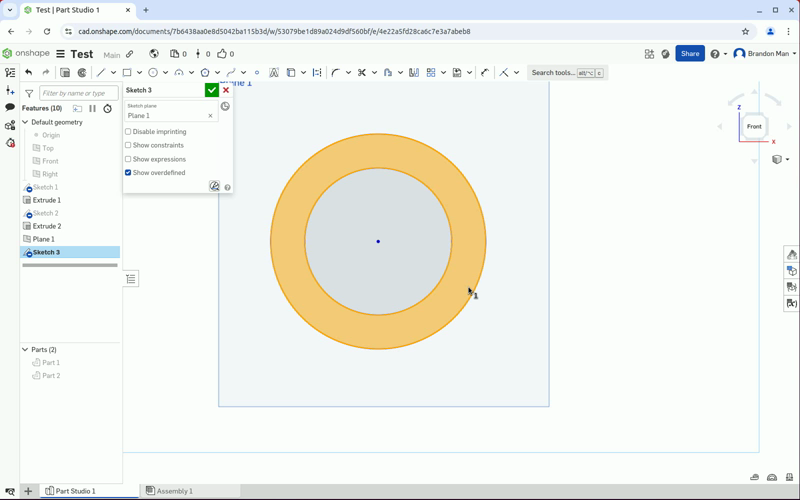
scroll(-6)
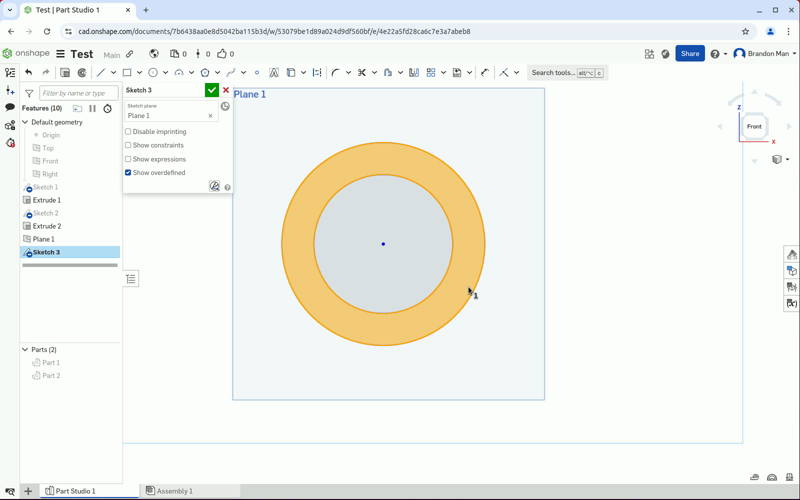
scroll(-6)
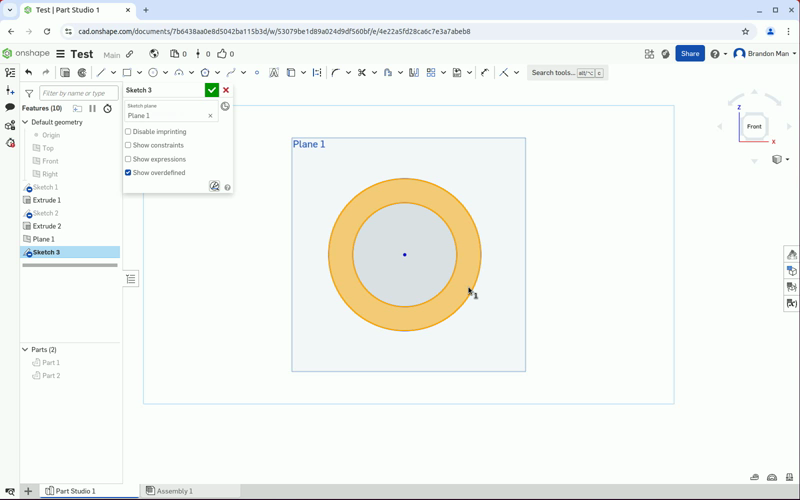
scroll(-6)
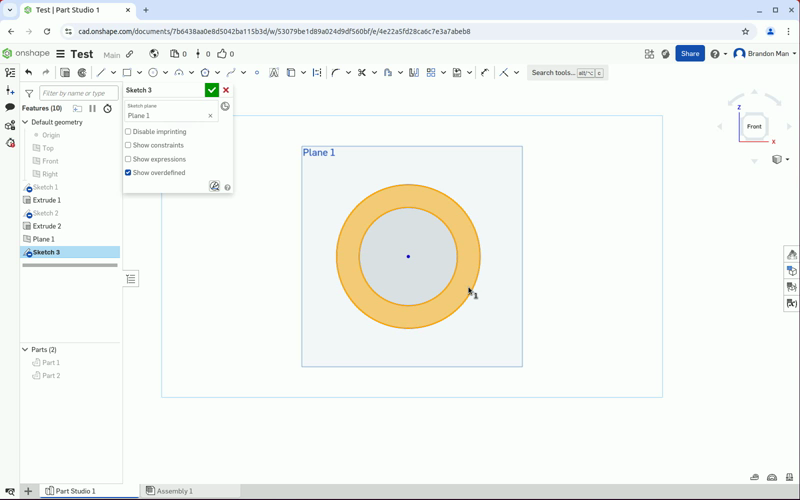
scroll(-6)
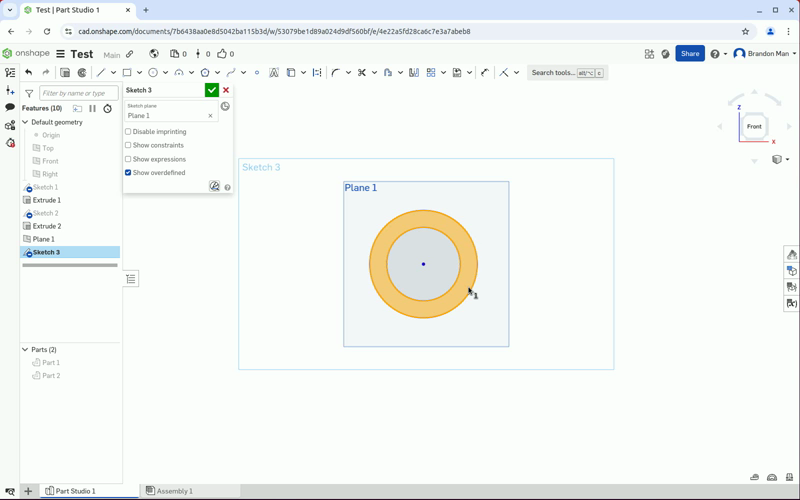
scroll(-6)
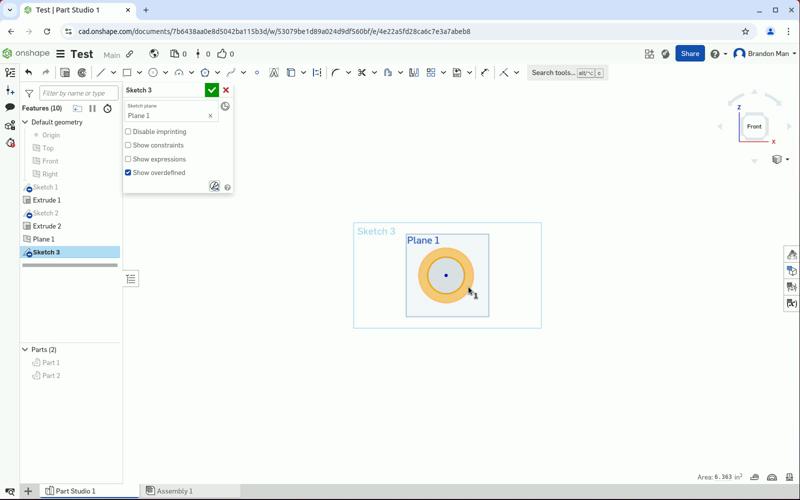
scroll(-6)
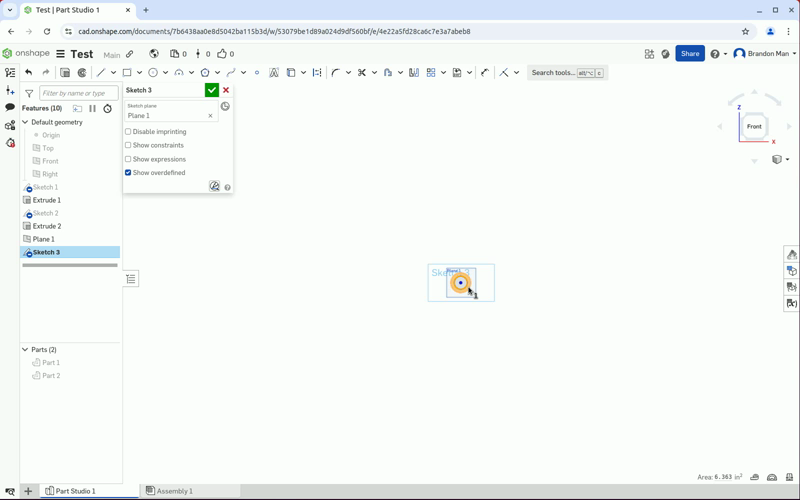
mouse_move(73, 352)
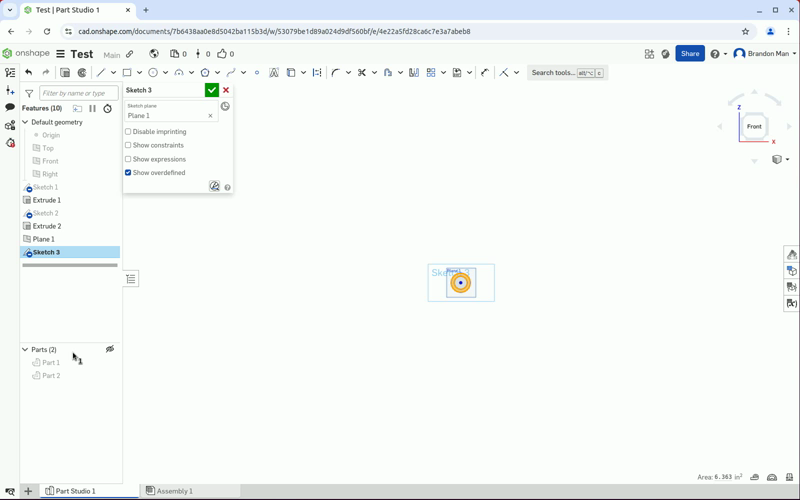
key(shift+y)
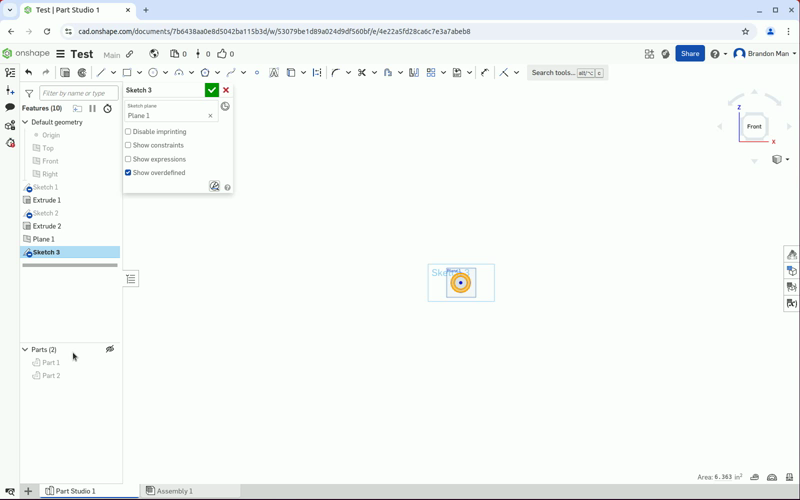
key(shift+e)
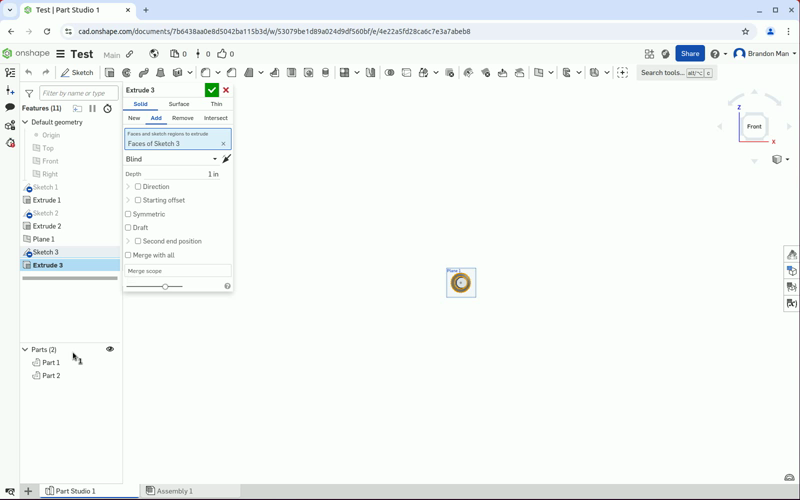
mouse_move(143, 106)
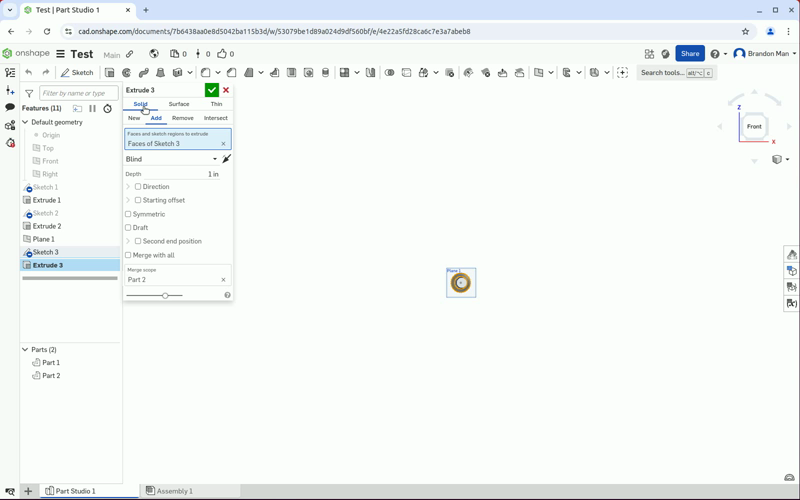
click(143, 106)
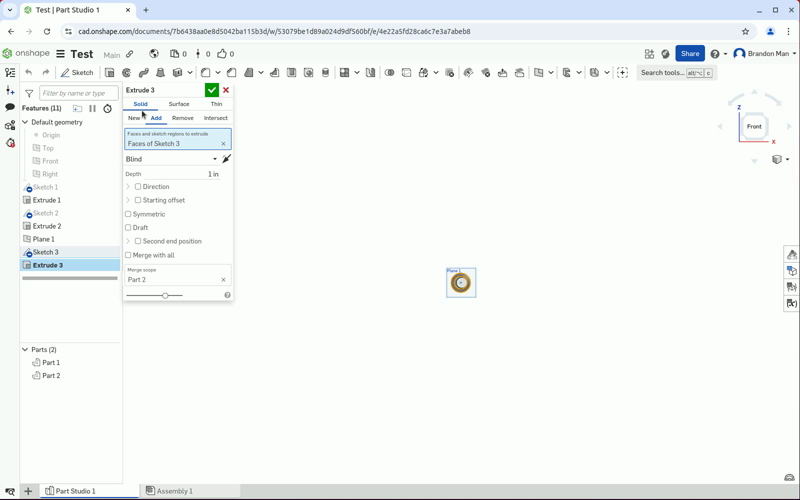
mouse_move(137, 120)
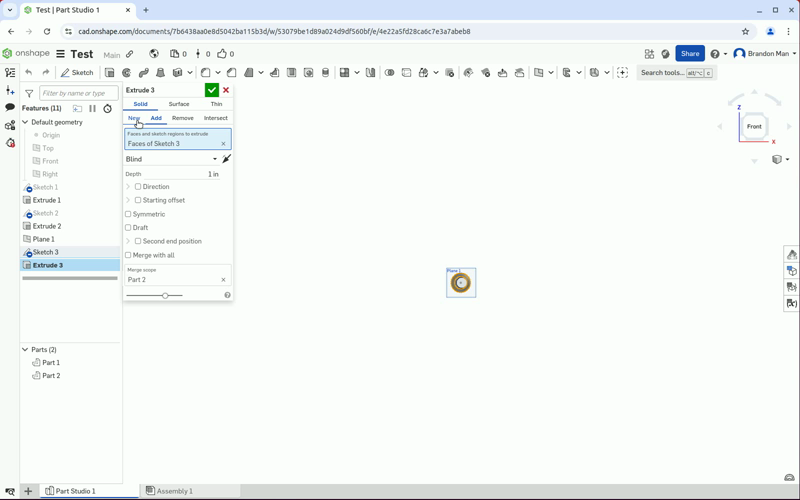
click(137, 120)
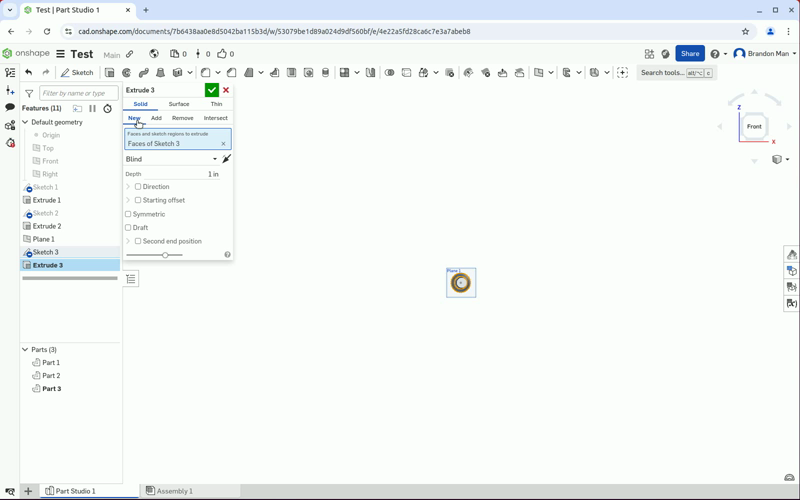
key(tab, 4)
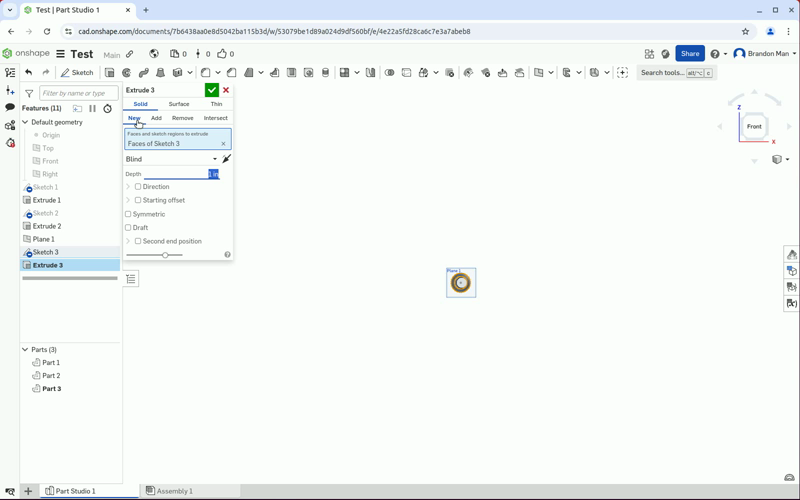
text(-0.481)
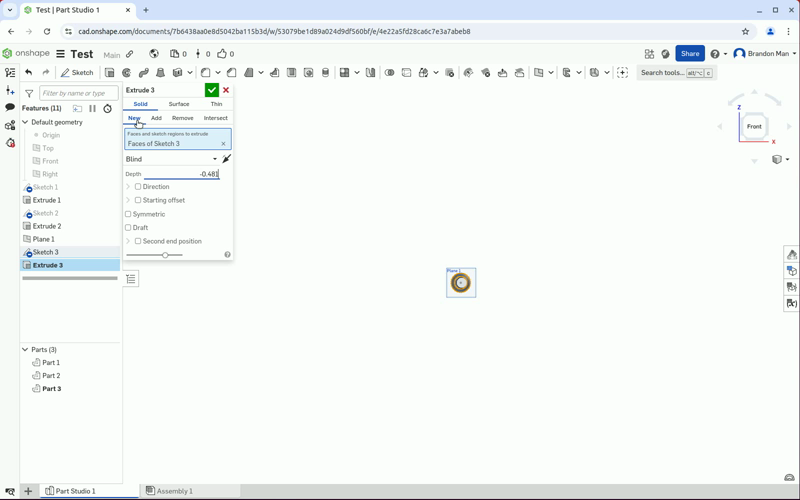
key(enter)
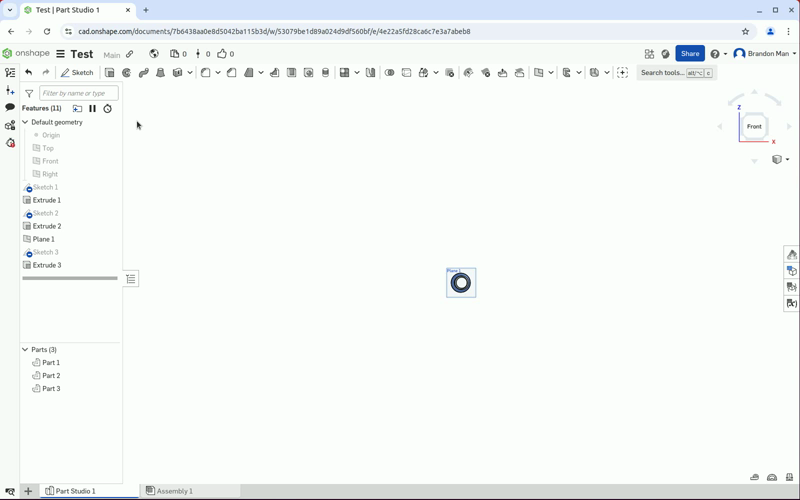
key(shift+h)
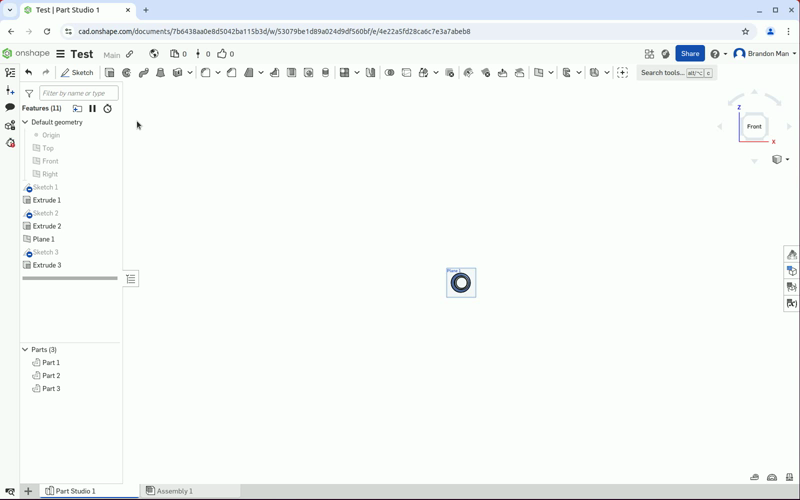
key(shift+h)
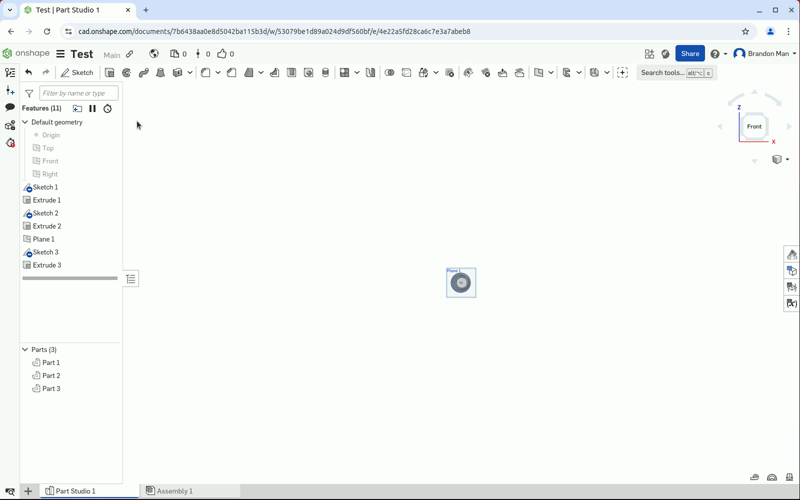
key(shift+7)
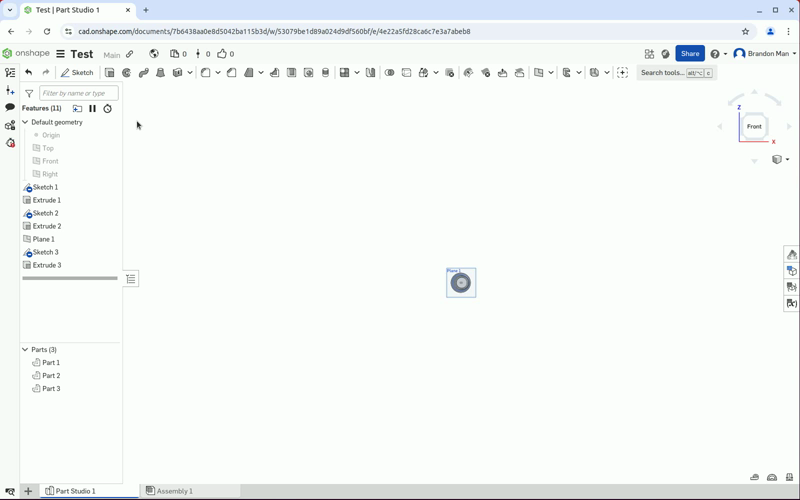
key(left, 2)
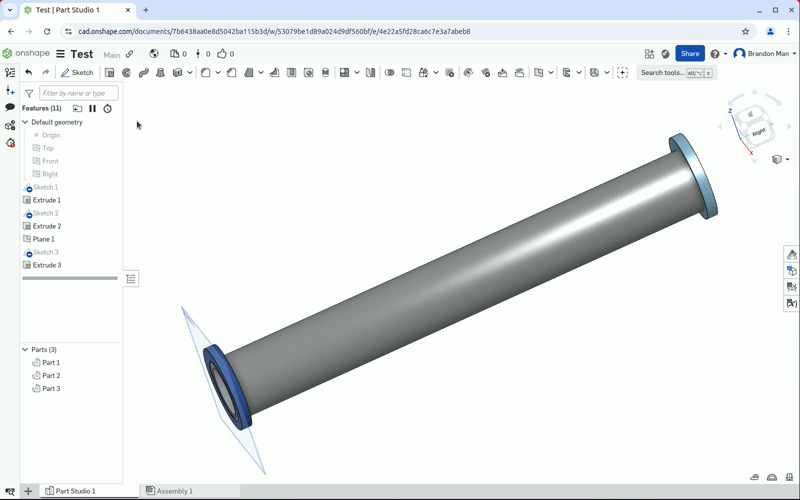
key(down, 2)
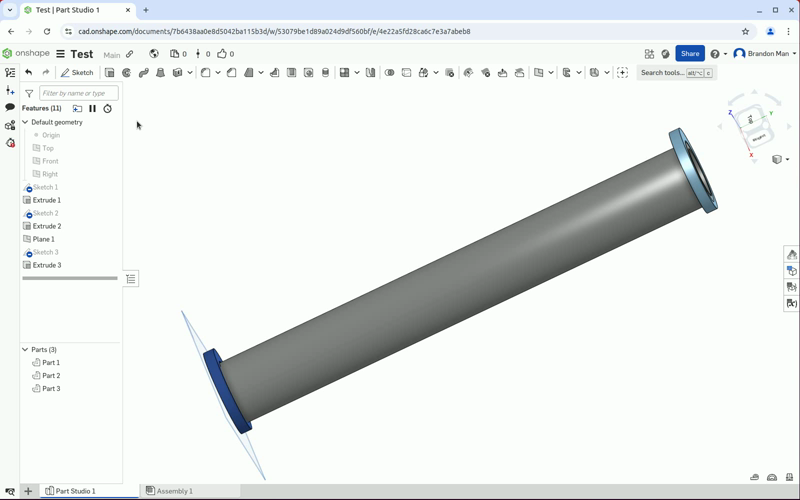
key(up, 2)
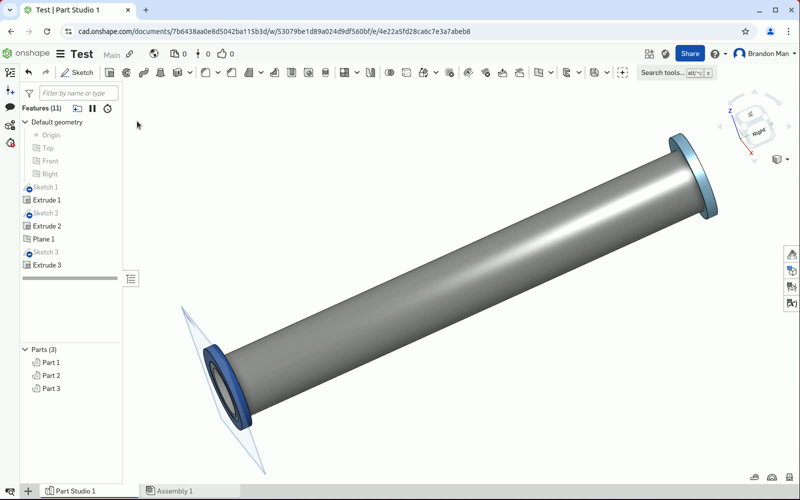
key(right, 2)
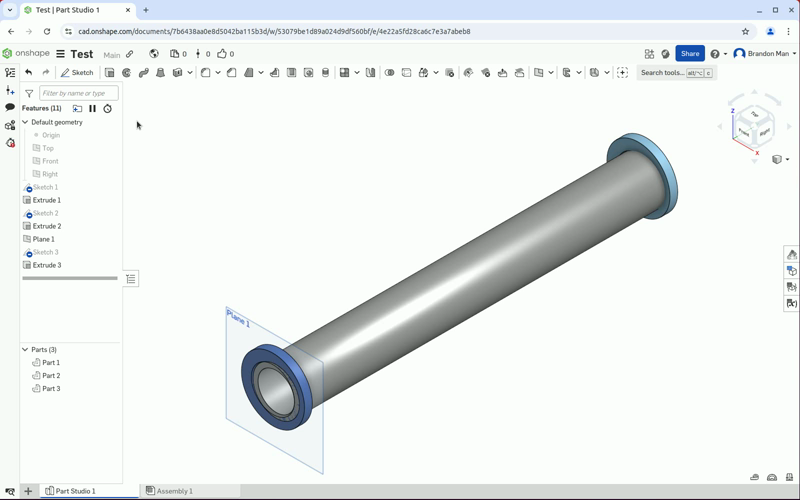
mouse_move(73, 189)
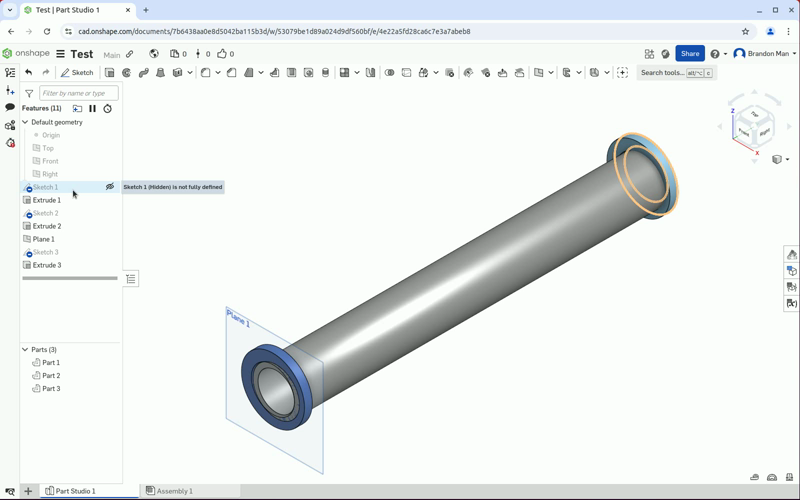
click(73, 189)